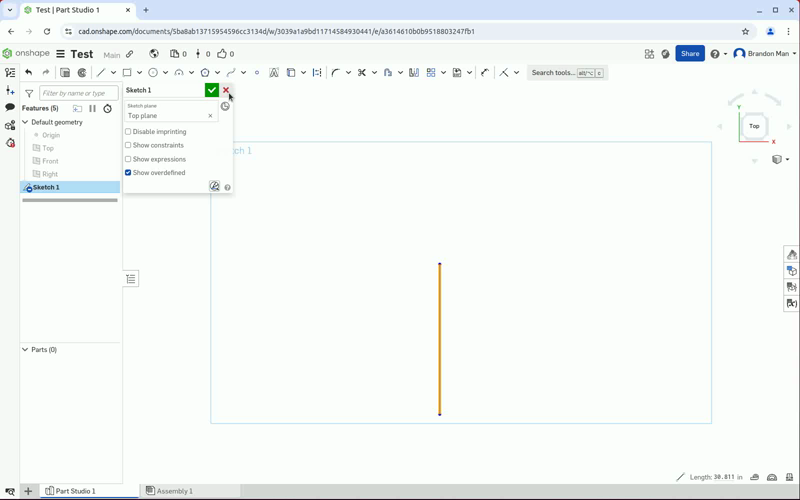
key(shift+h)
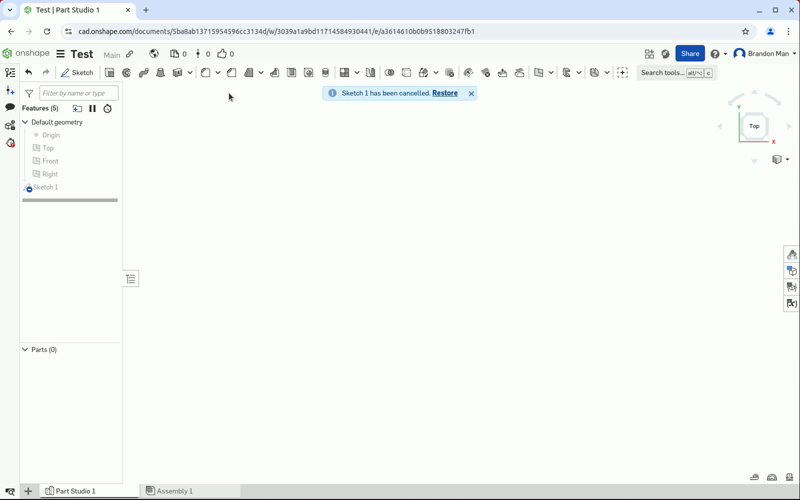
mouse_move(73, 352)
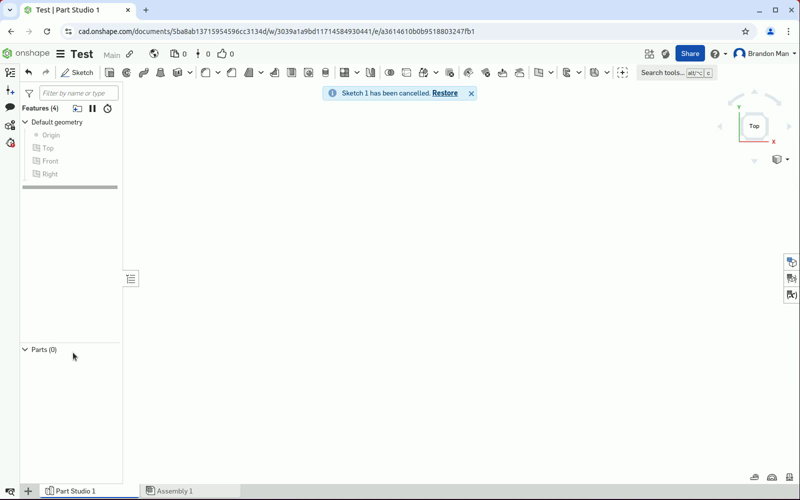
key(y)
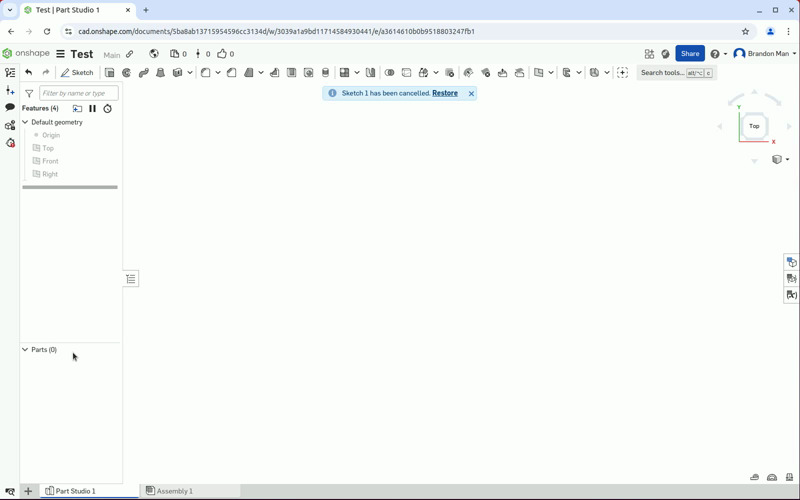
key(shift+p)
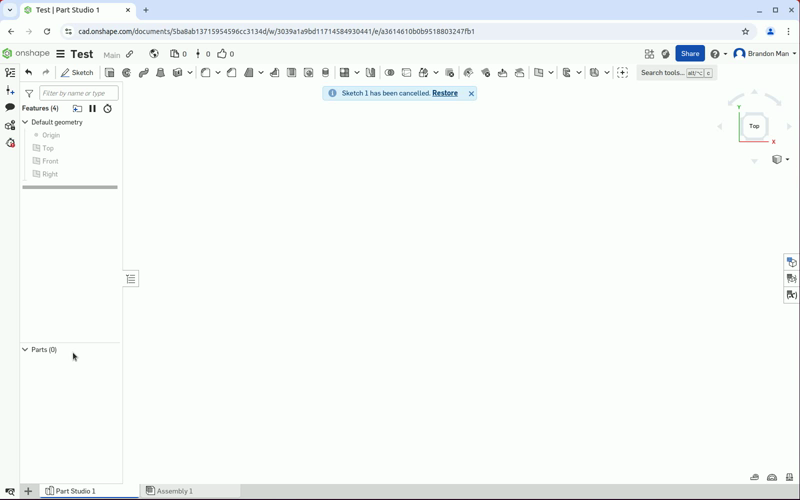
key(space)
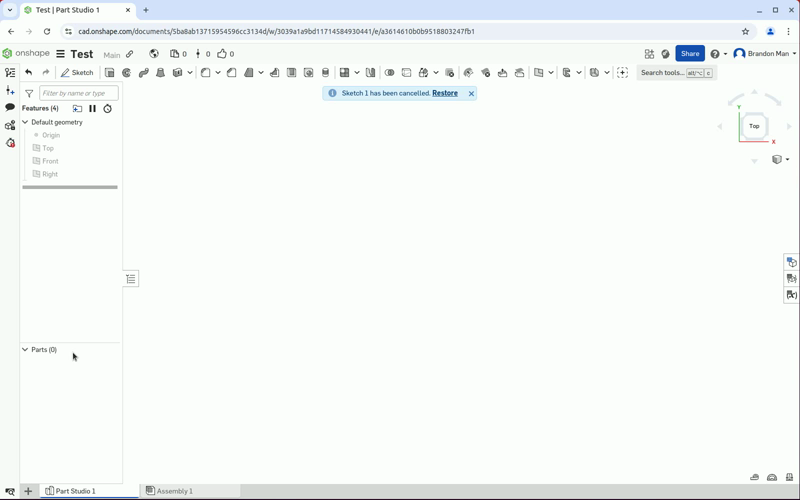
key_down(shift)
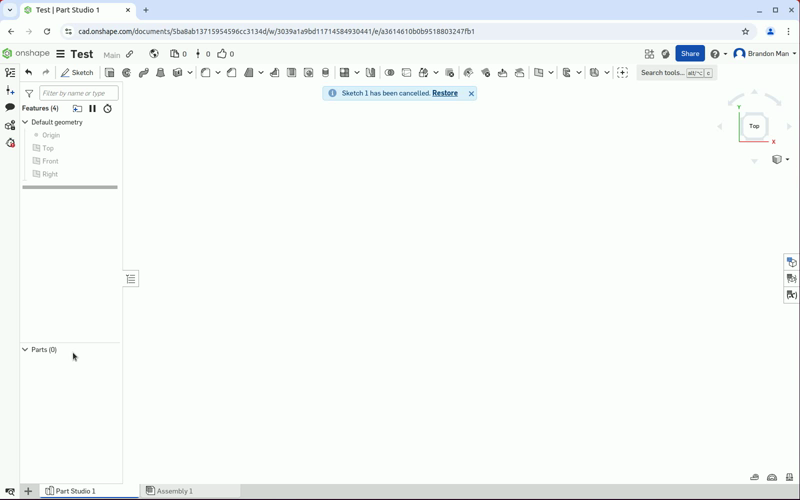
key(up)
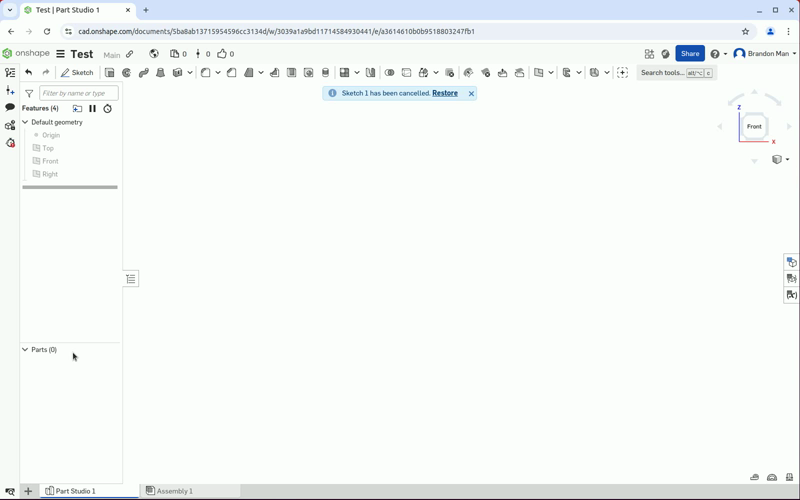
key_up(shift)
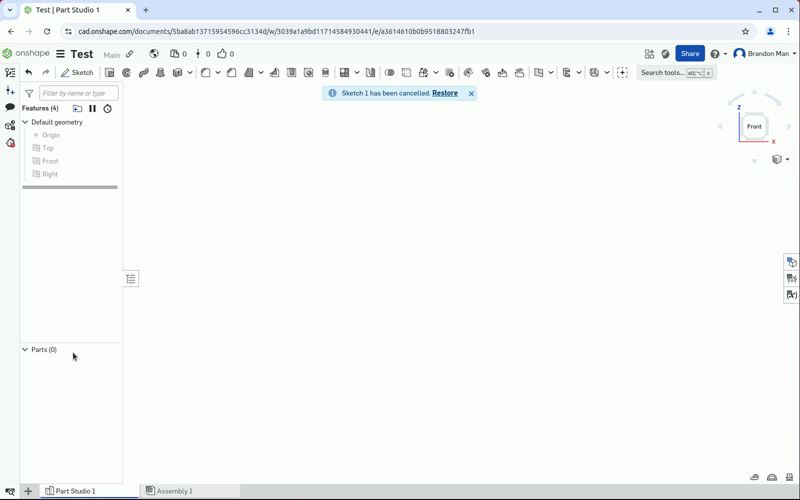
mouse_move(73, 352)
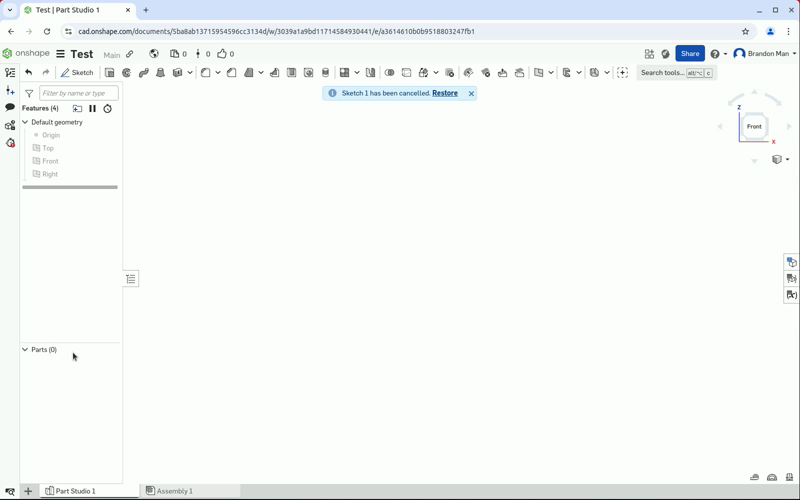
key(shift+y)
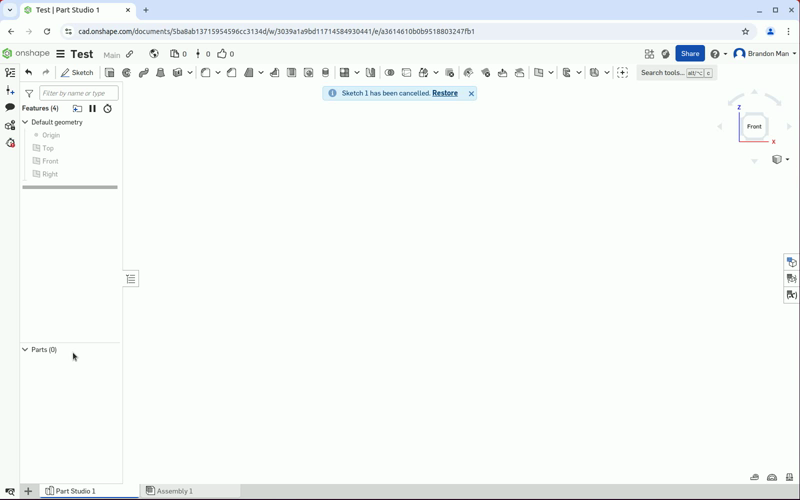
key(shift+s)
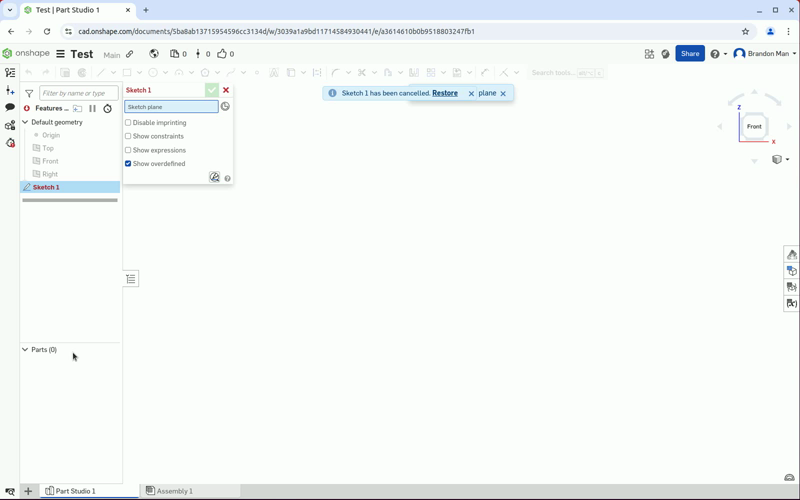
mouse_move(73, 163)
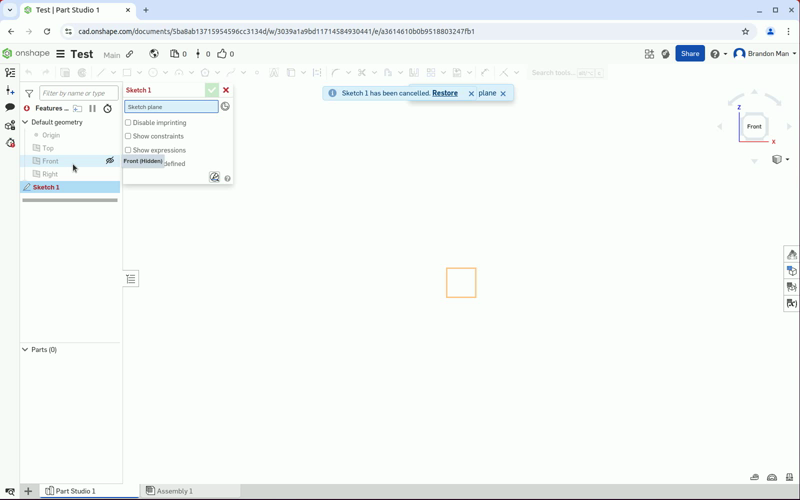
click(73, 163)
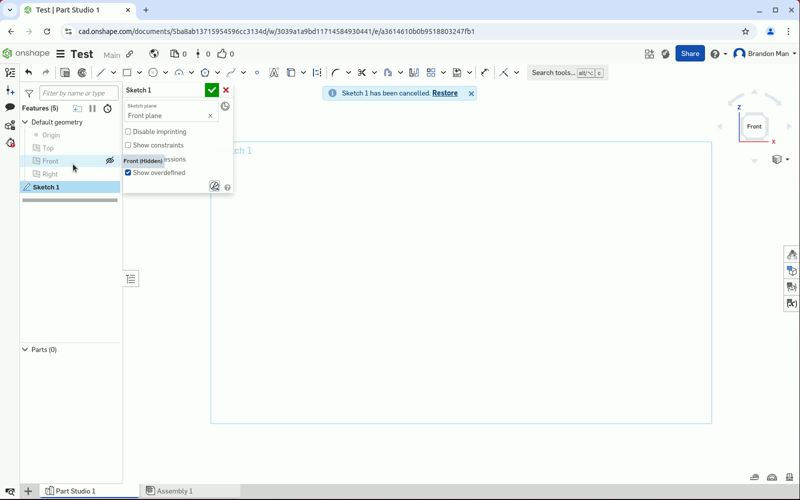
mouse_move(73, 352)
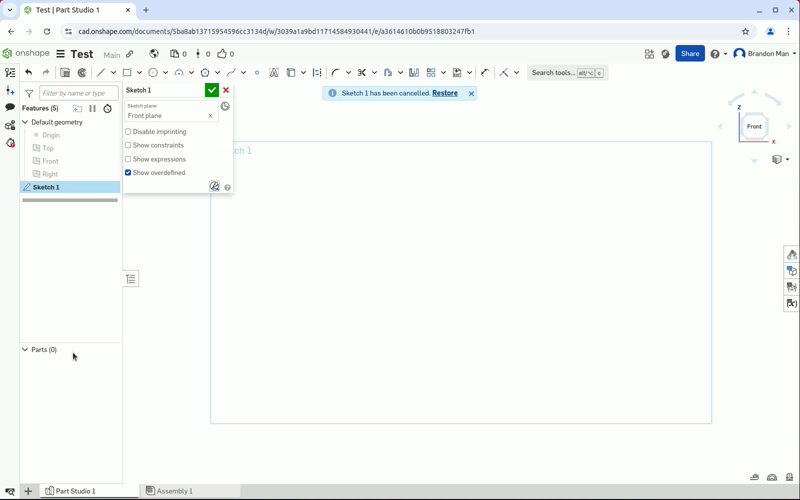
key(y)
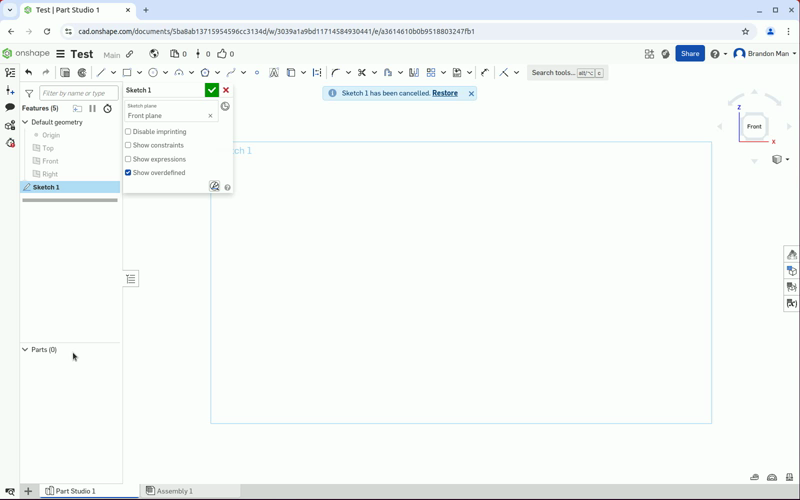
key(l)
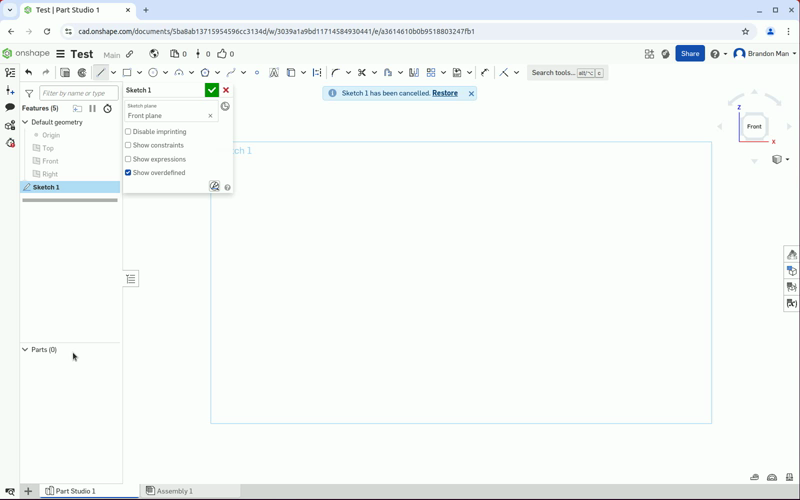
key_down(shift)
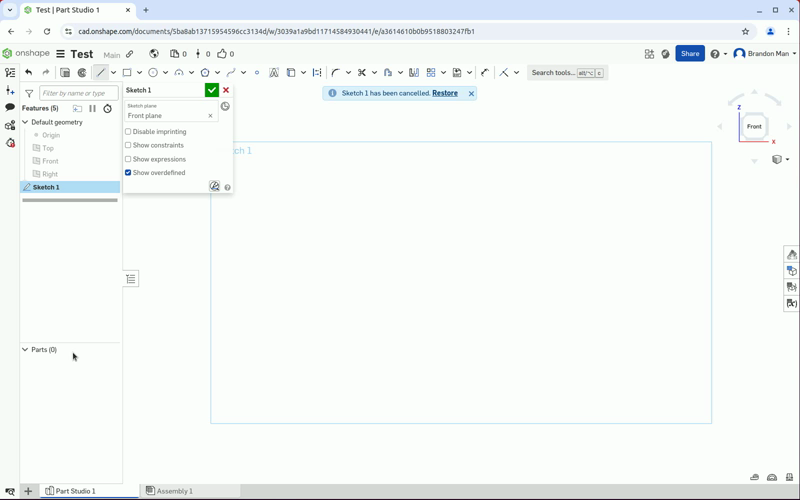
mouse_move(437, 298)
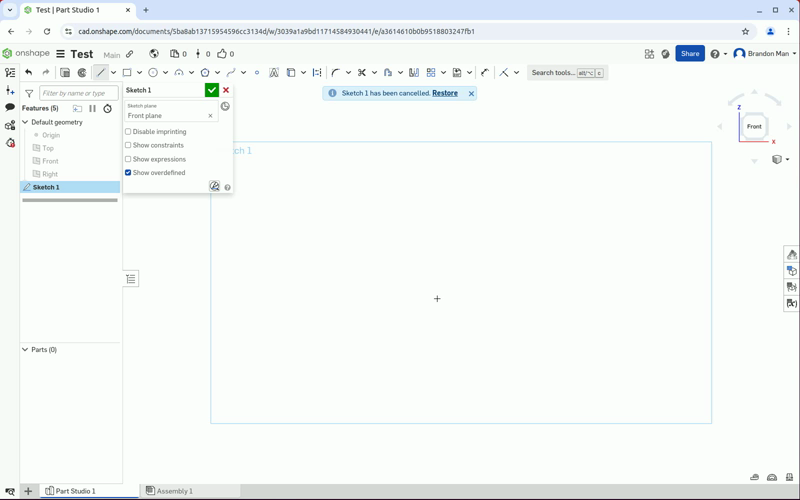
click(437, 298)
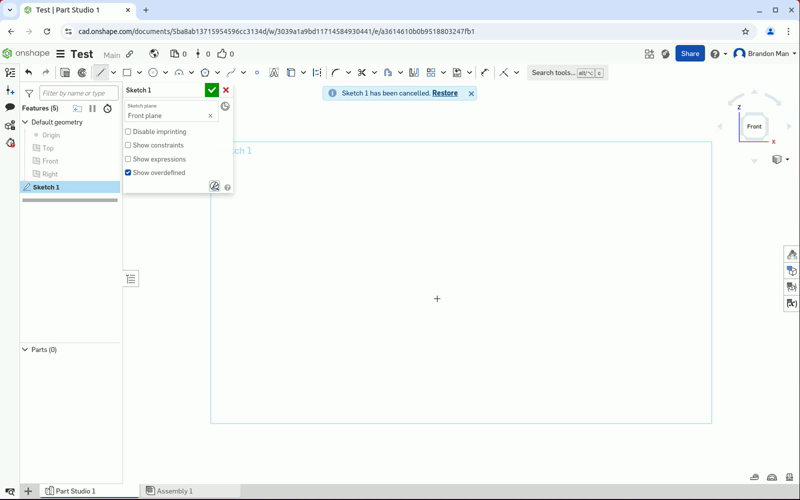
key_up(shift)
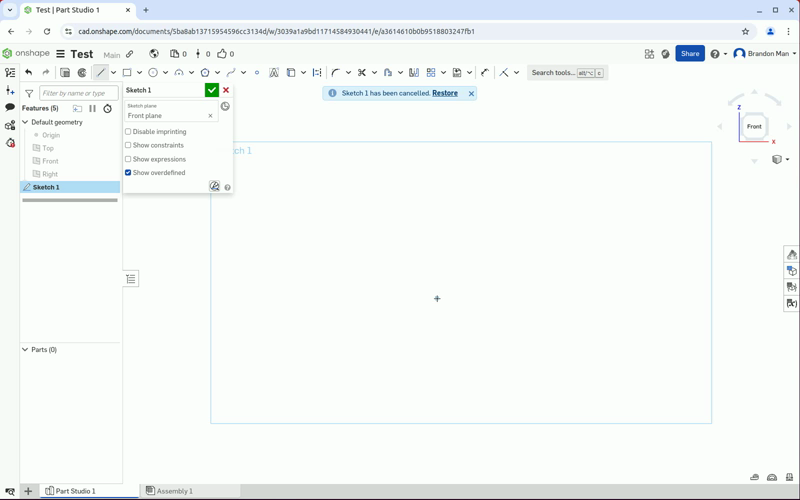
key_down(shift)
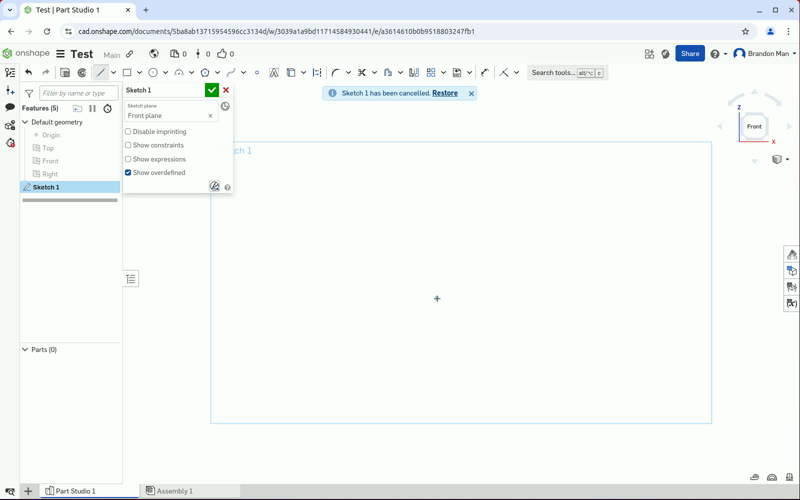
mouse_move(467, 298)
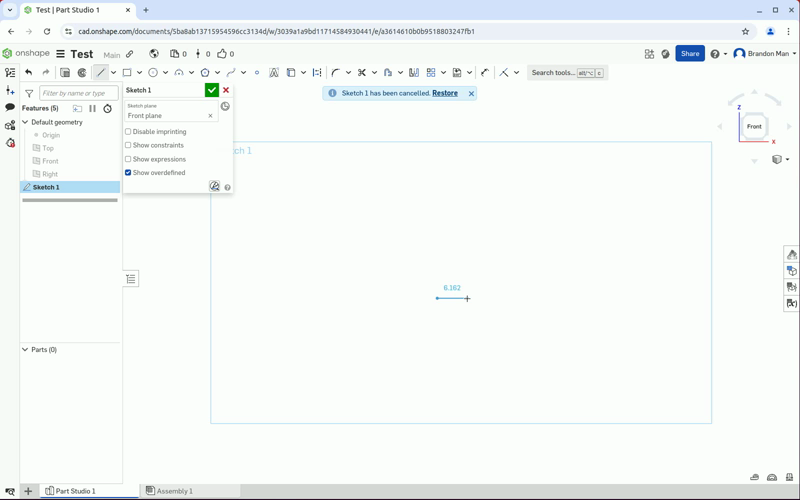
mouse_move(483, 298)
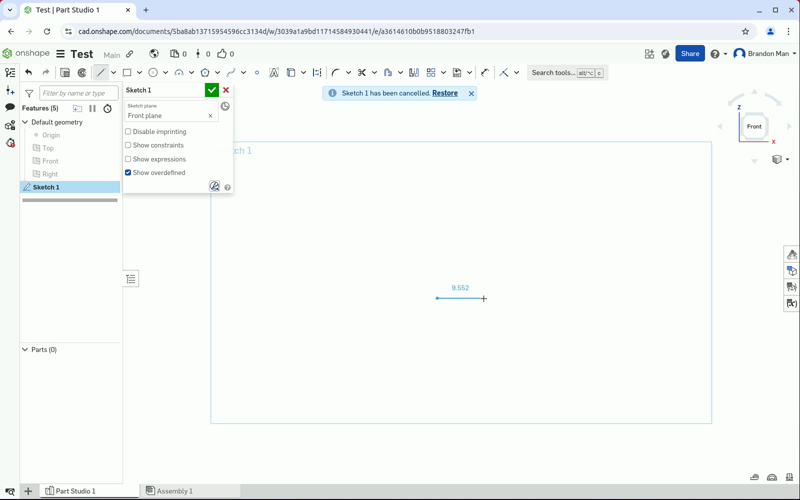
click(483, 298)
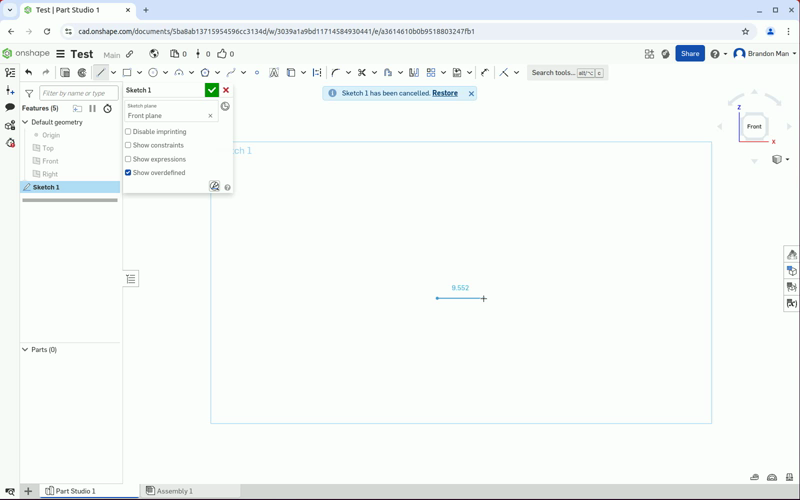
key_up(shift)
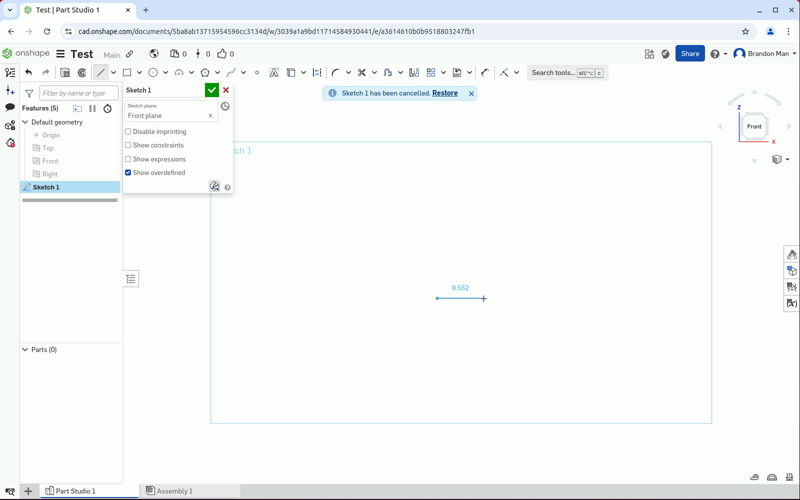
key_down(shift)
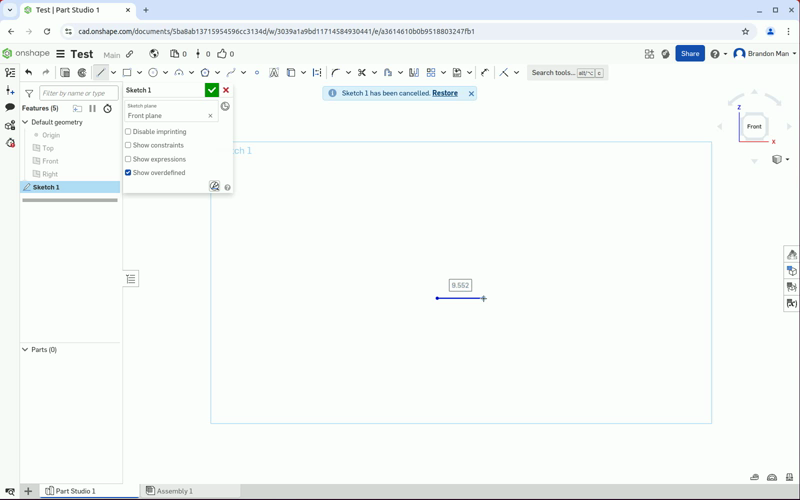
mouse_move(513, 298)
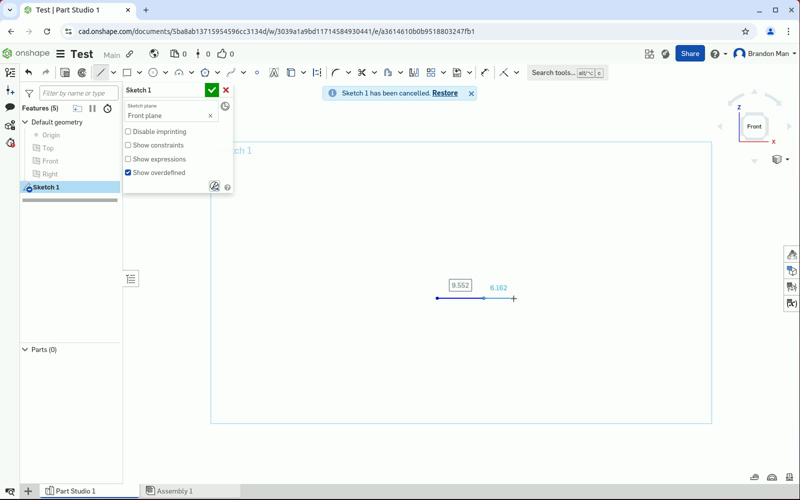
mouse_move(483, 242)
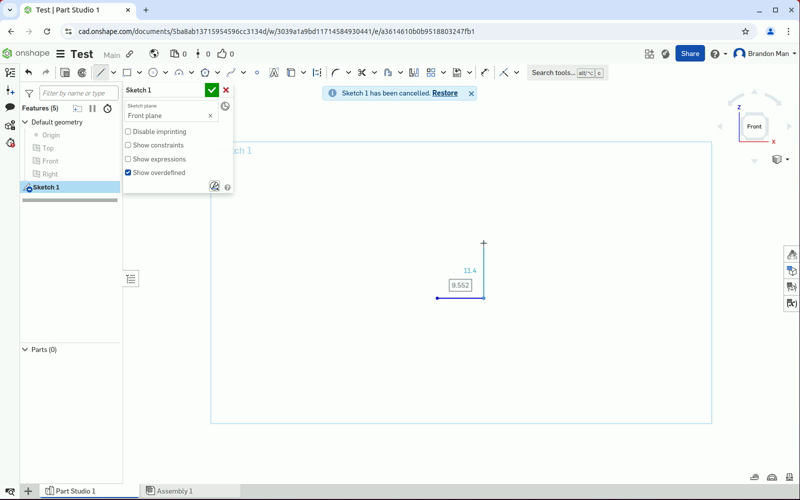
click(483, 242)
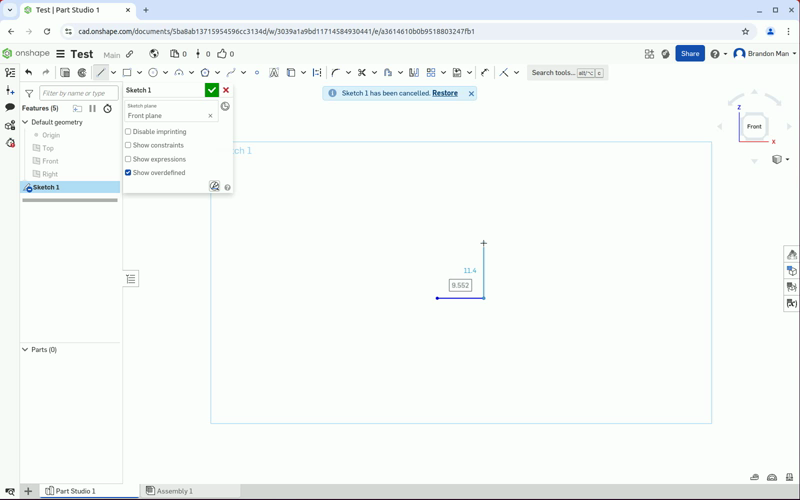
key_up(shift)
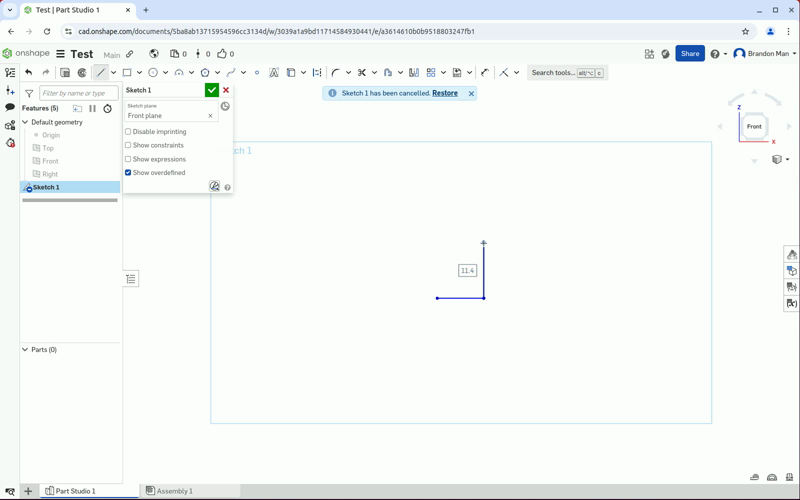
key(esc)
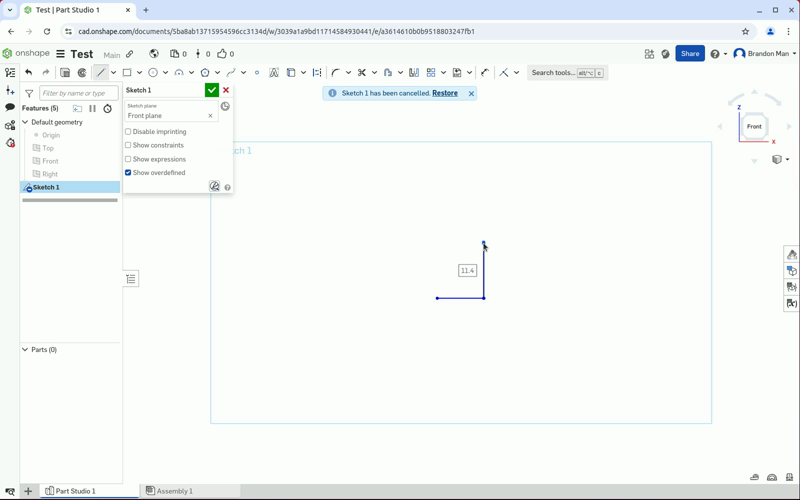
key(a)
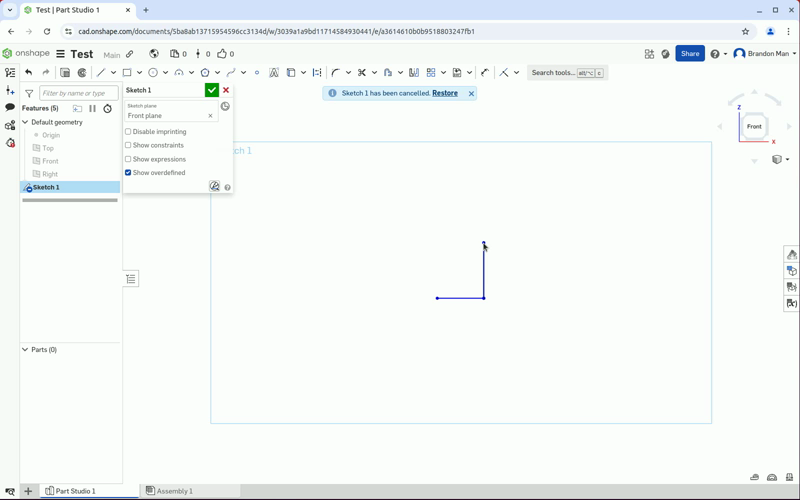
mouse_move(483, 242)
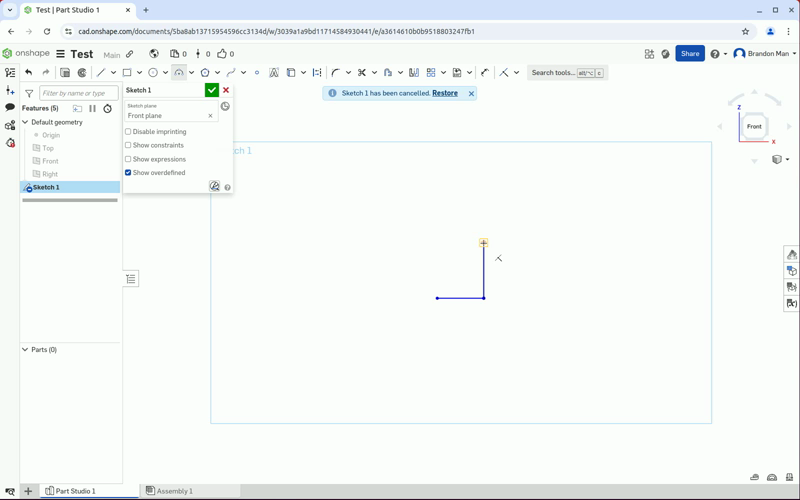
click(483, 242)
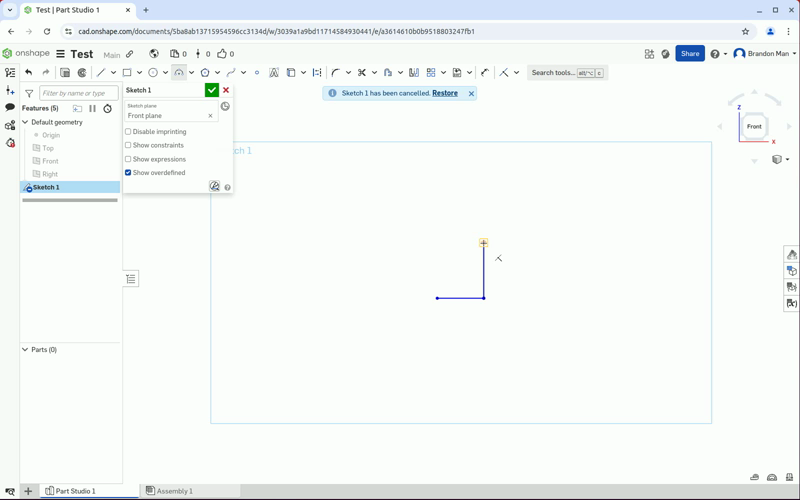
key_down(shift)
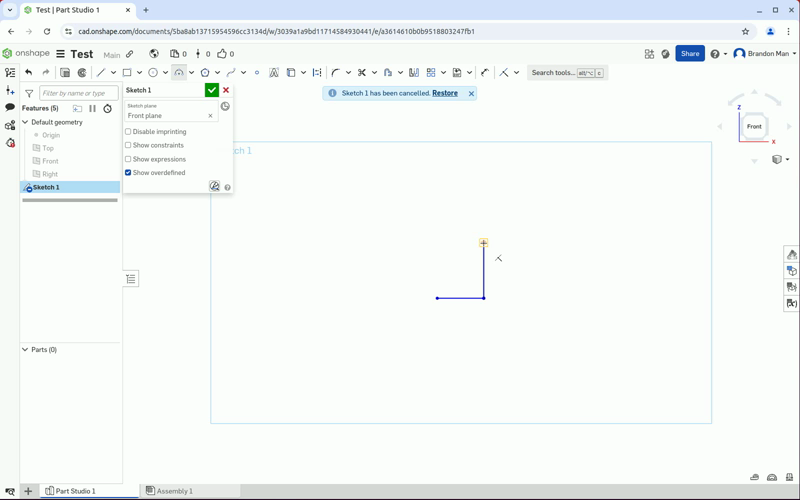
mouse_move(437, 242)
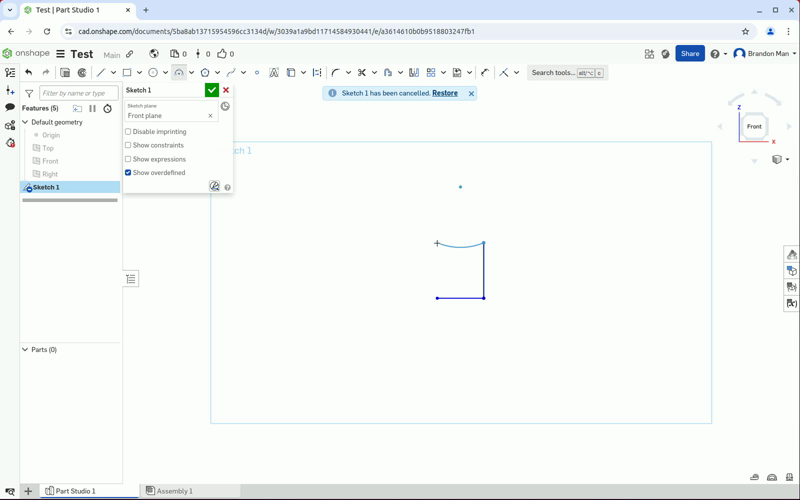
click(437, 242)
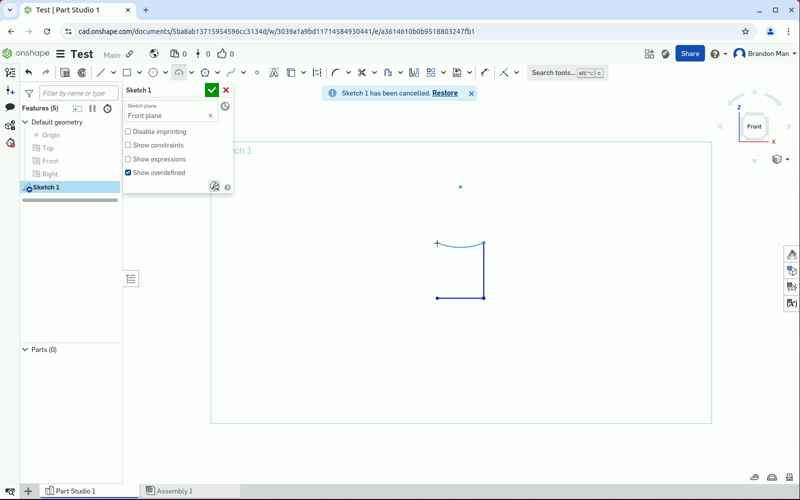
mouse_move(460, 219)
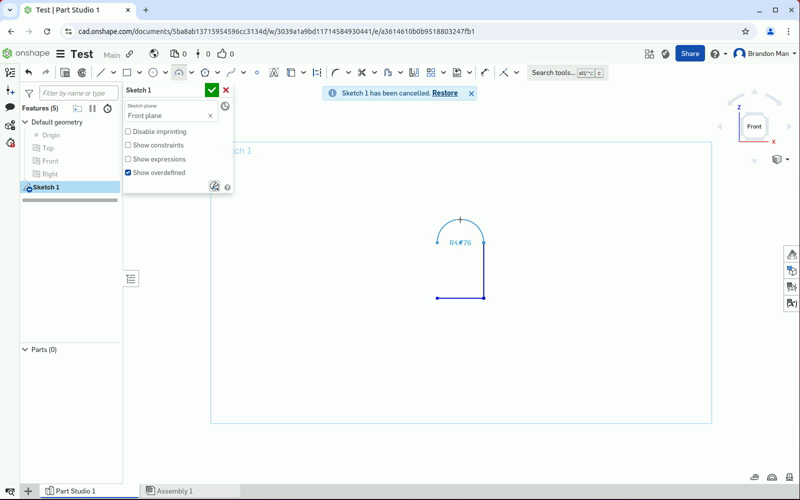
click(460, 219)
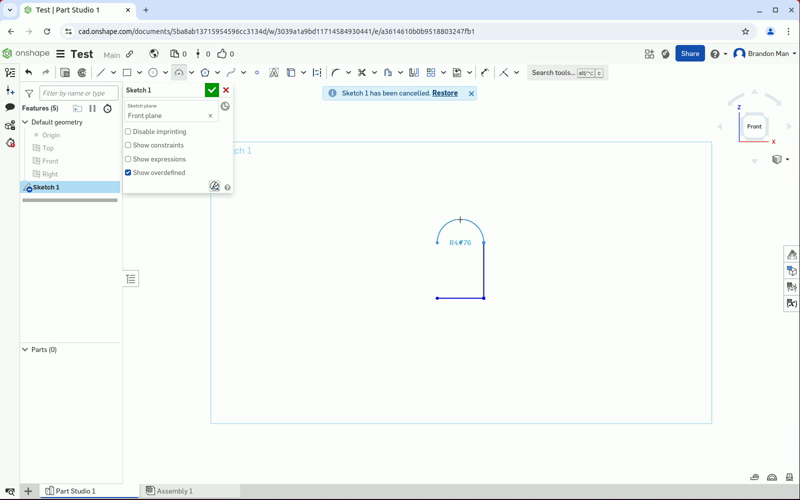
key_up(shift)
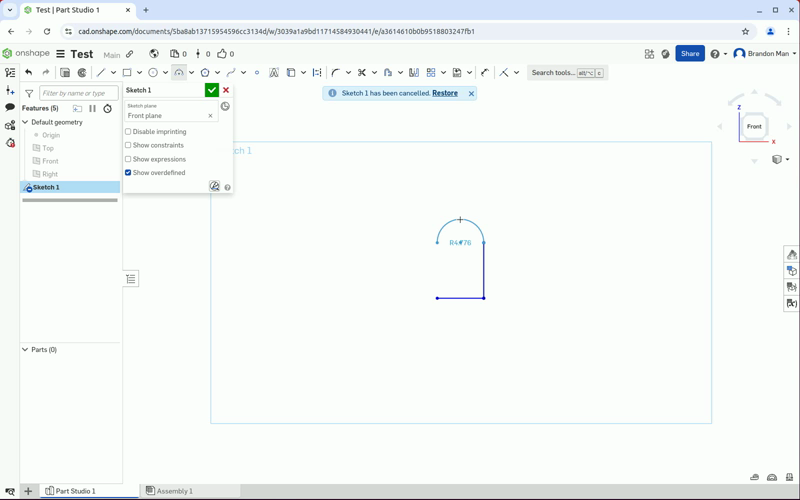
key(esc)
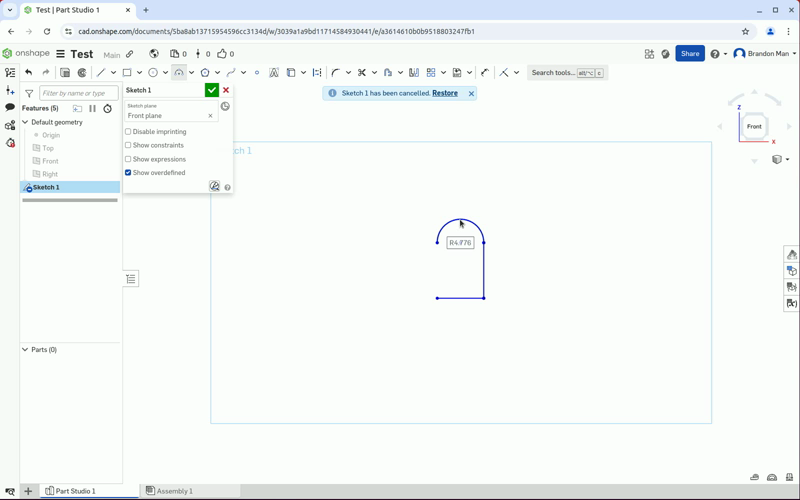
key(l)
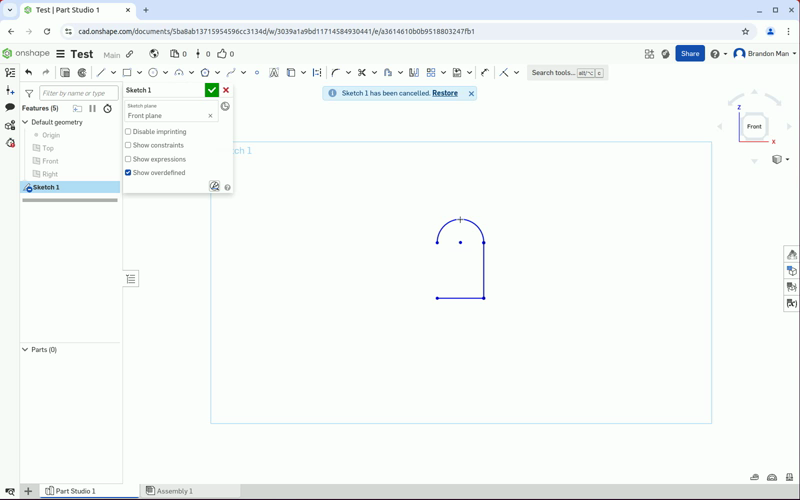
mouse_move(437, 242)
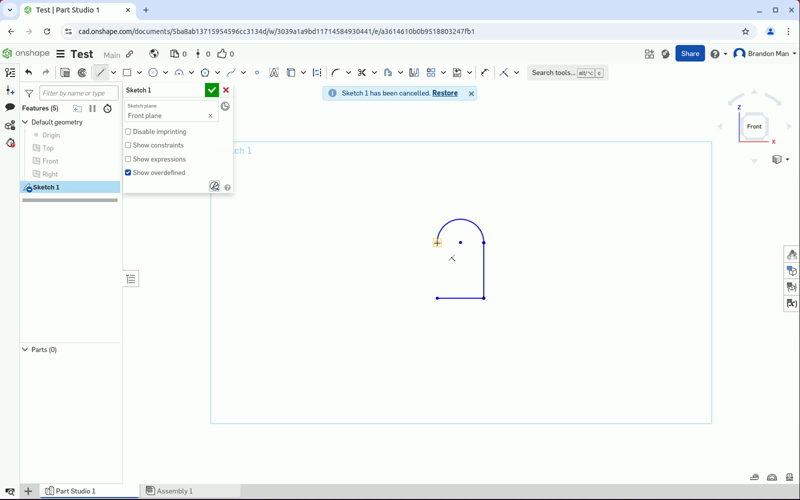
click(437, 242)
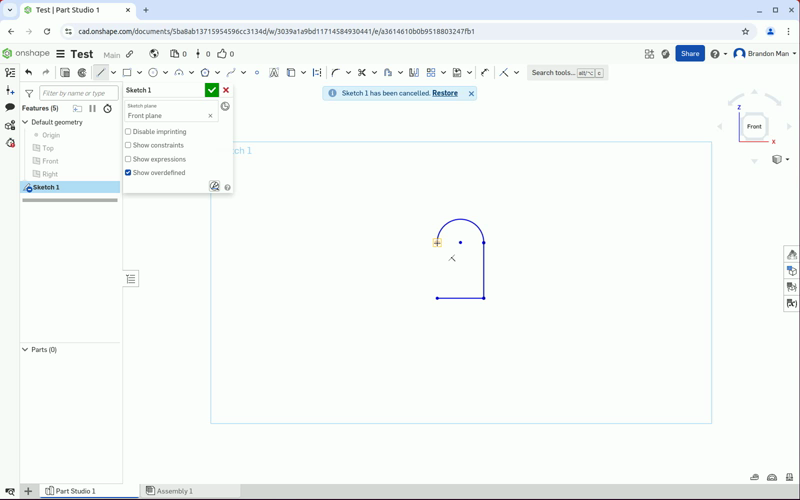
mouse_move(467, 242)
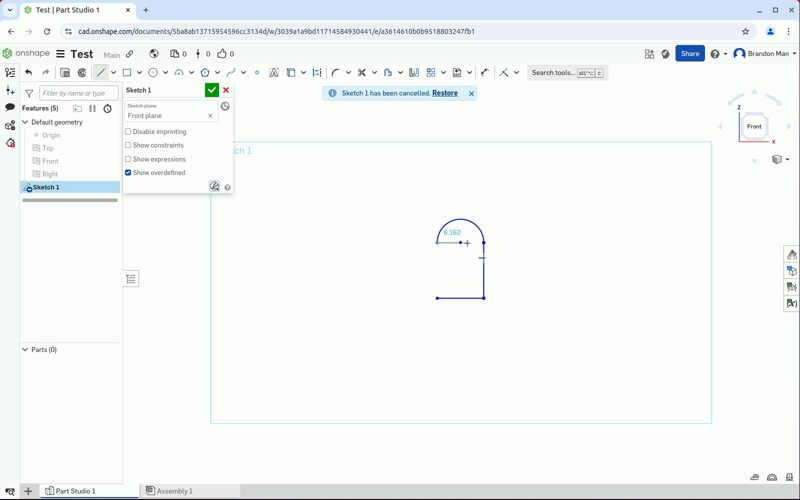
key_down(shift)
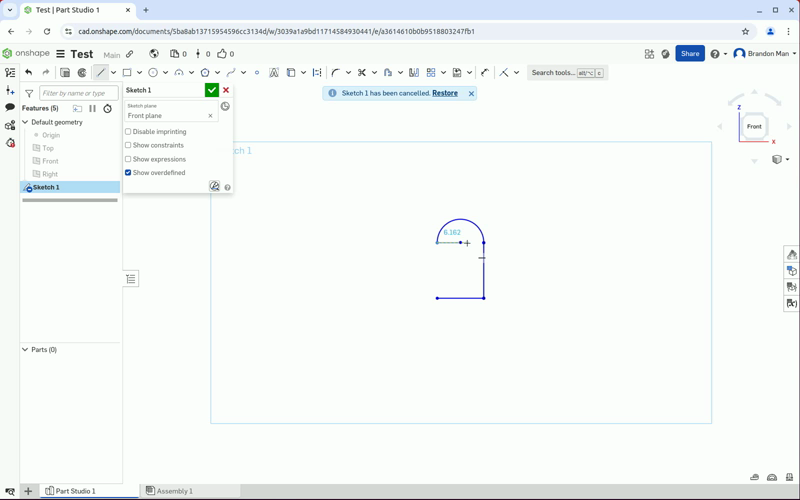
mouse_move(437, 298)
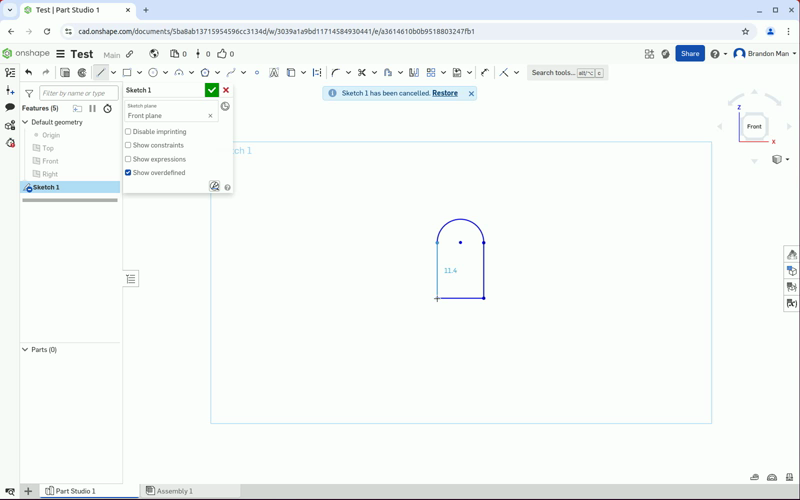
key_up(shift)
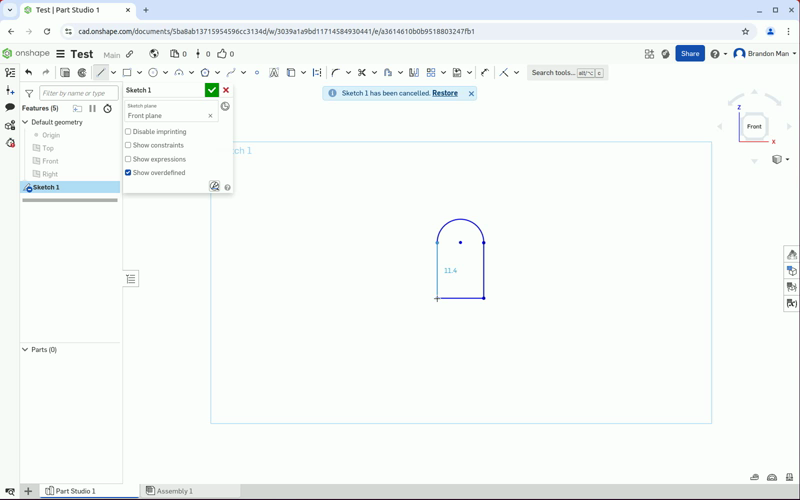
click(437, 298)
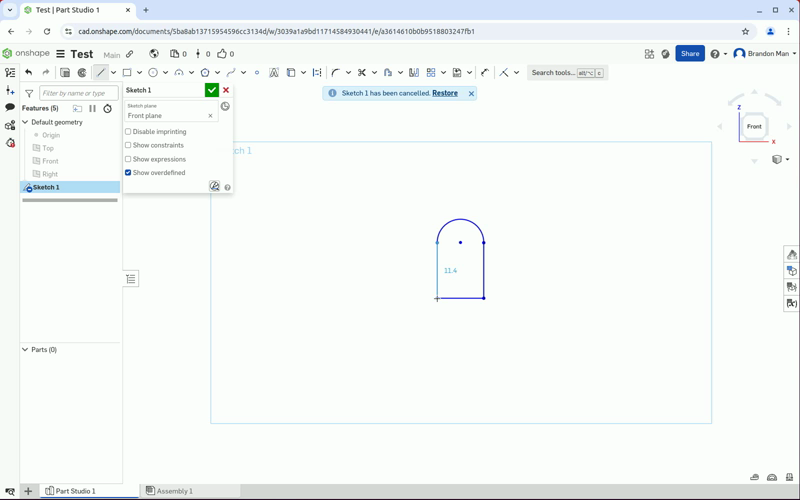
key(esc)
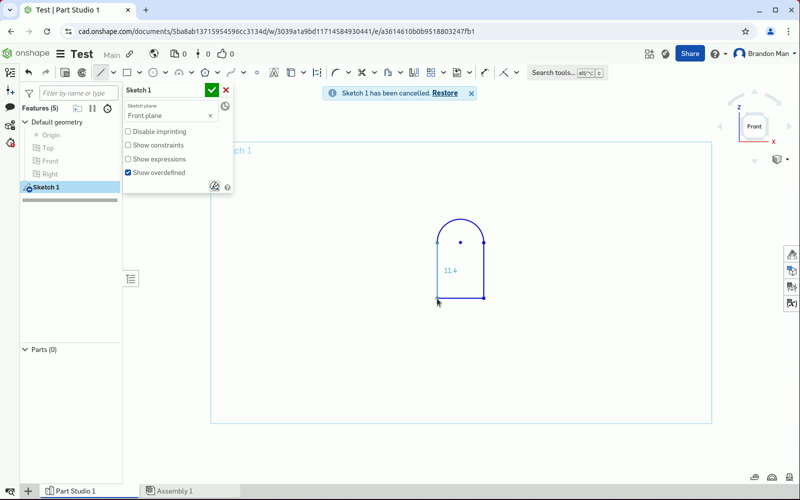
mouse_move(459, 225)
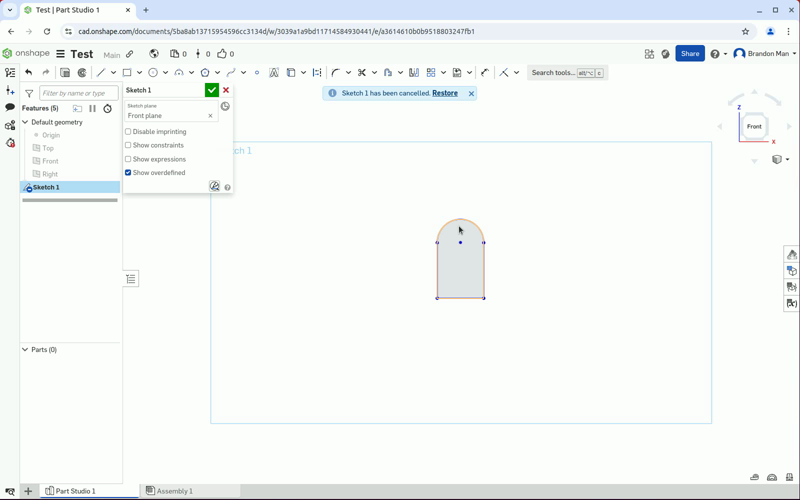
click(459, 225)
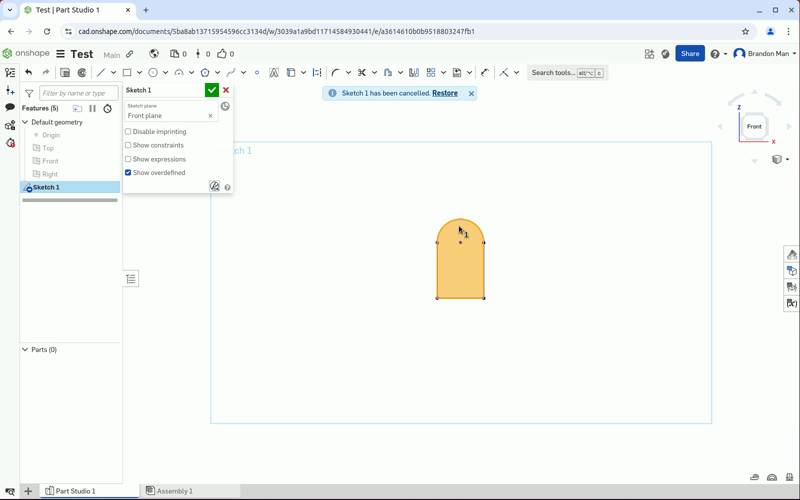
mouse_move(73, 352)
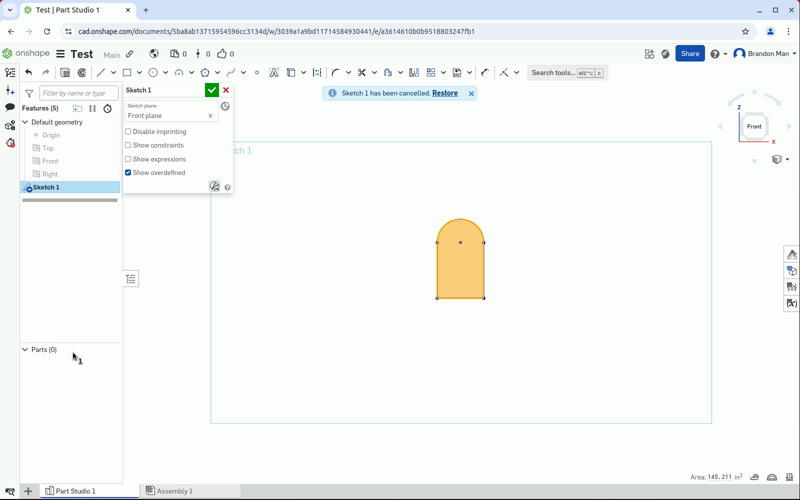
key(shift+y)
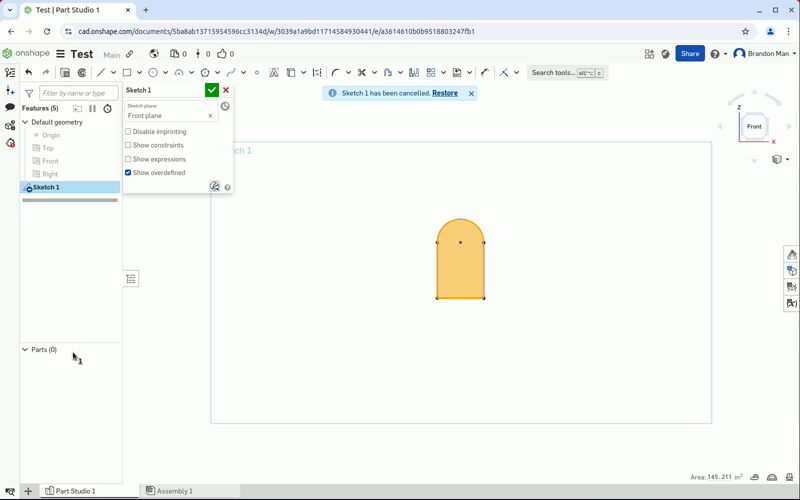
key(shift+e)
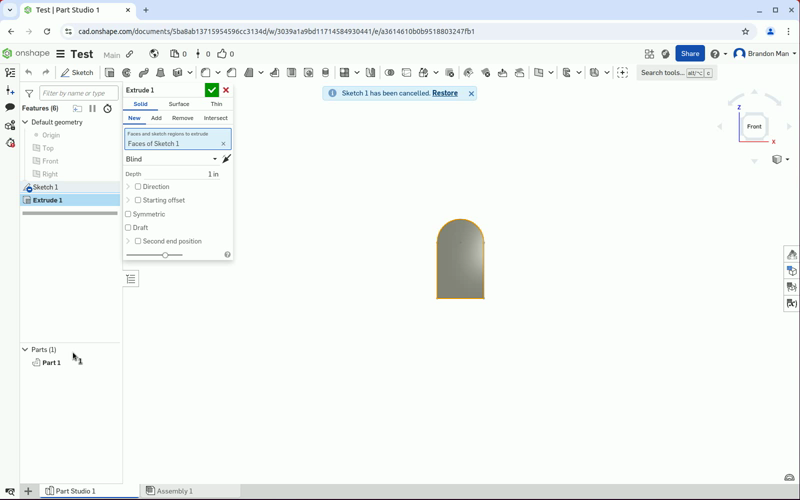
mouse_move(143, 106)
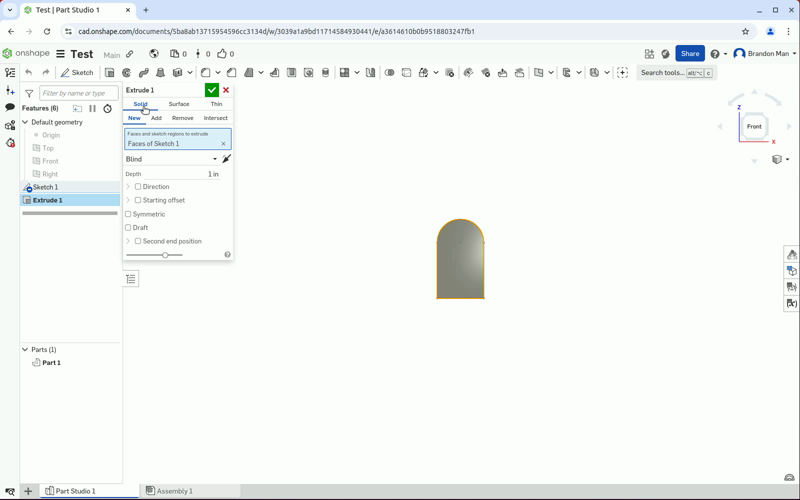
click(143, 106)
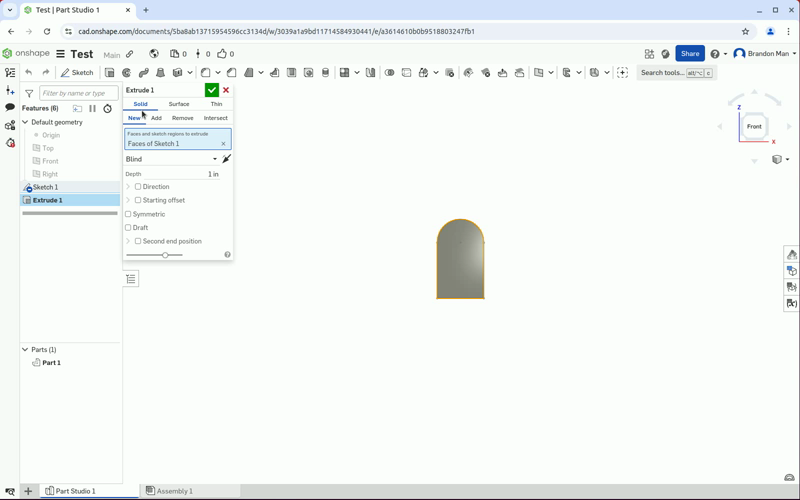
mouse_move(137, 120)
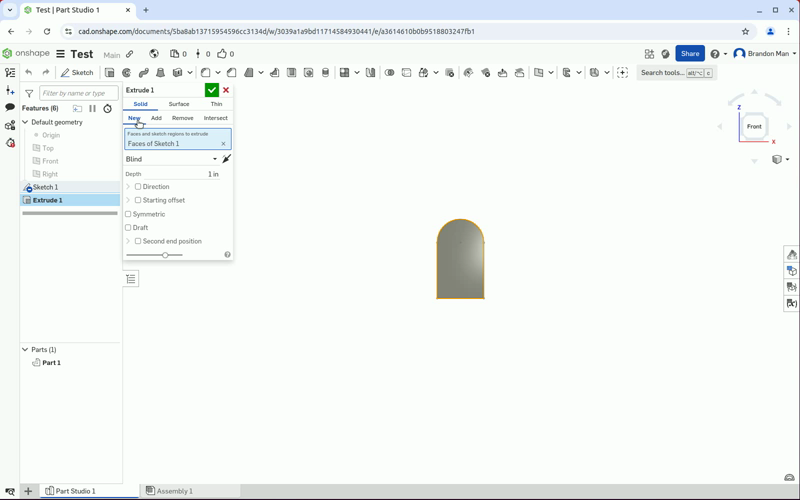
click(137, 120)
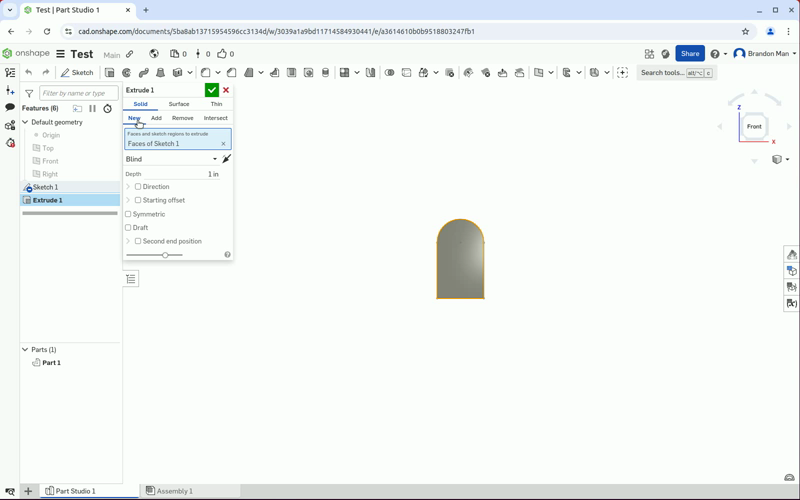
key(tab, 4)
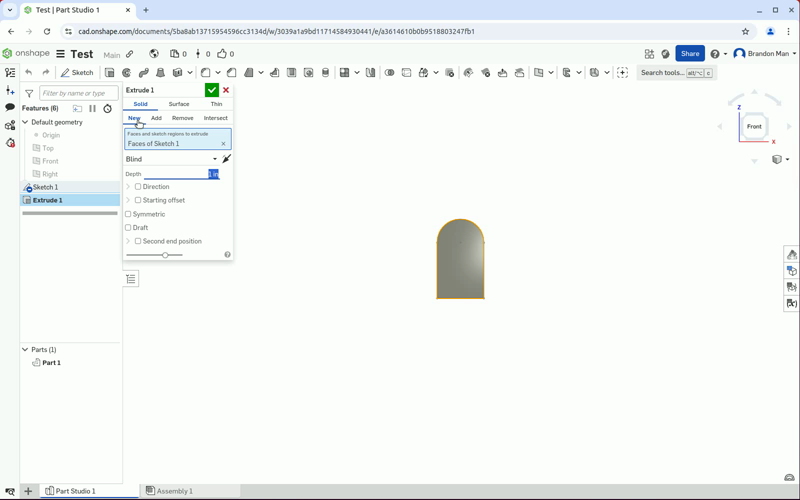
text(-7.943)
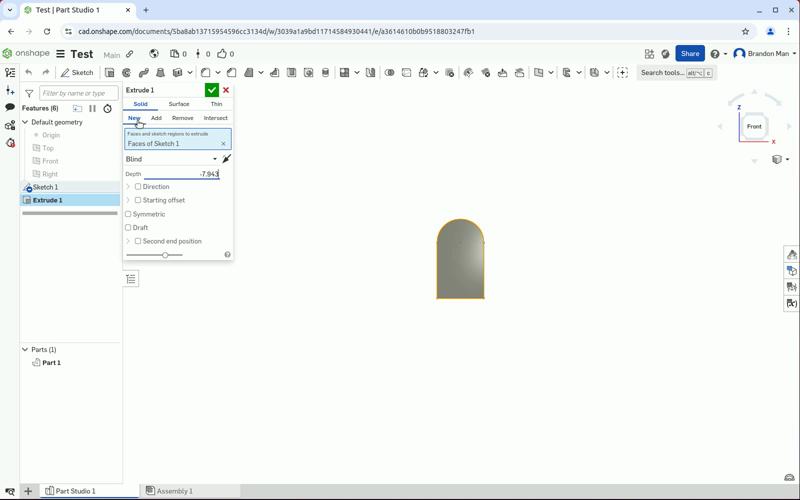
key(enter)
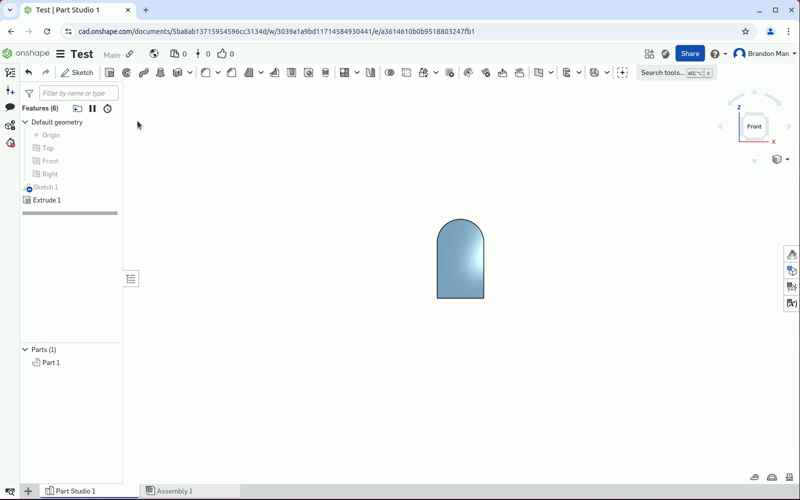
key(shift+h)
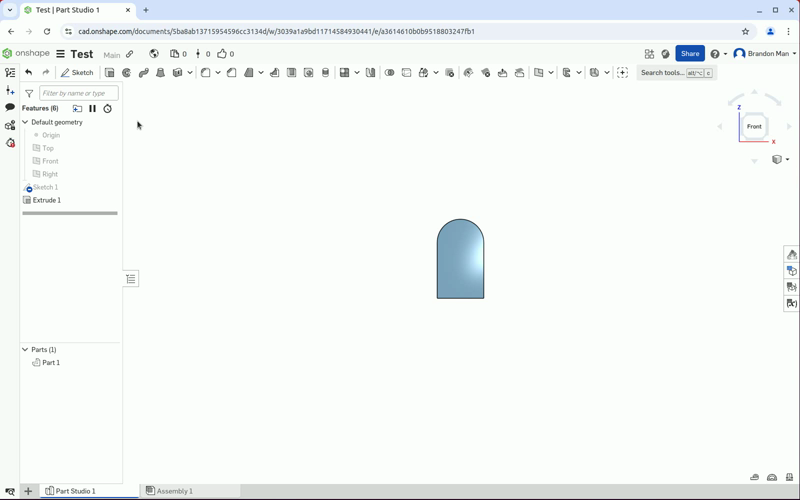
key(shift+h)
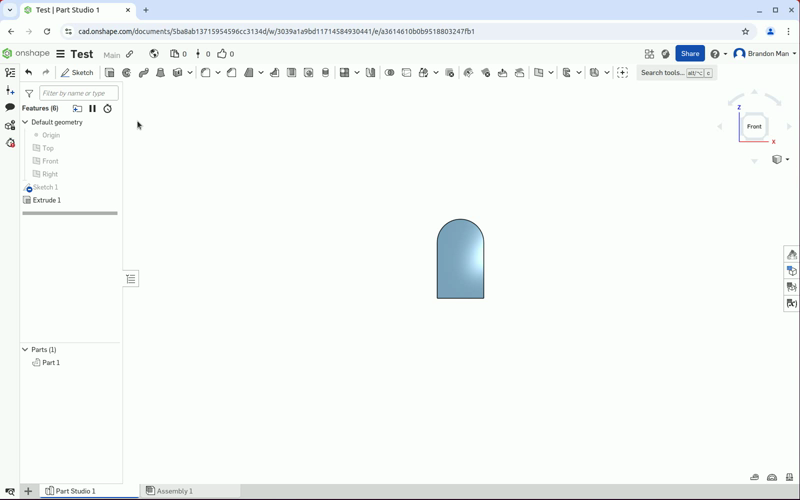
mouse_move(73, 189)
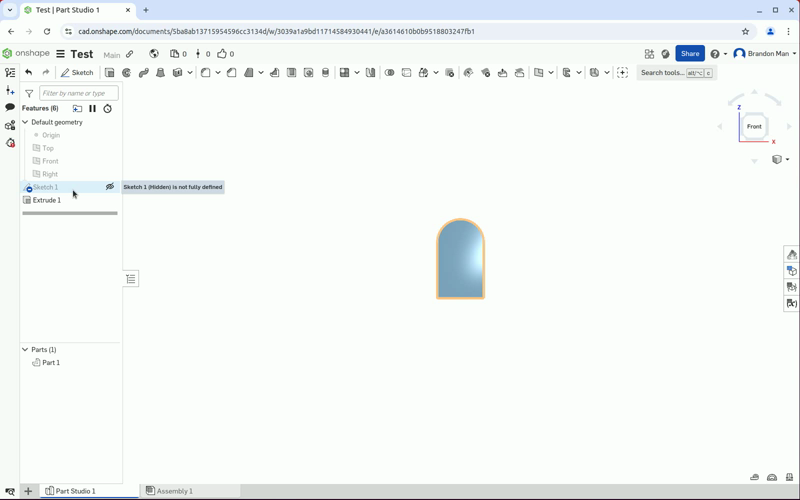
click(73, 189)
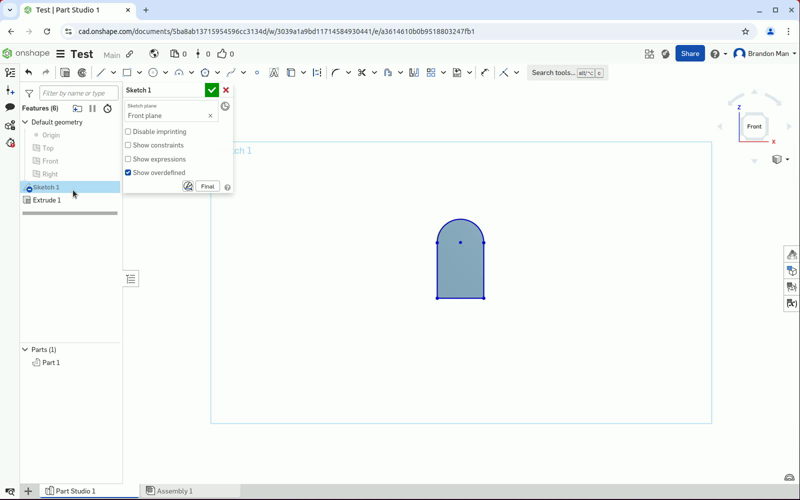
mouse_move(229, 92)
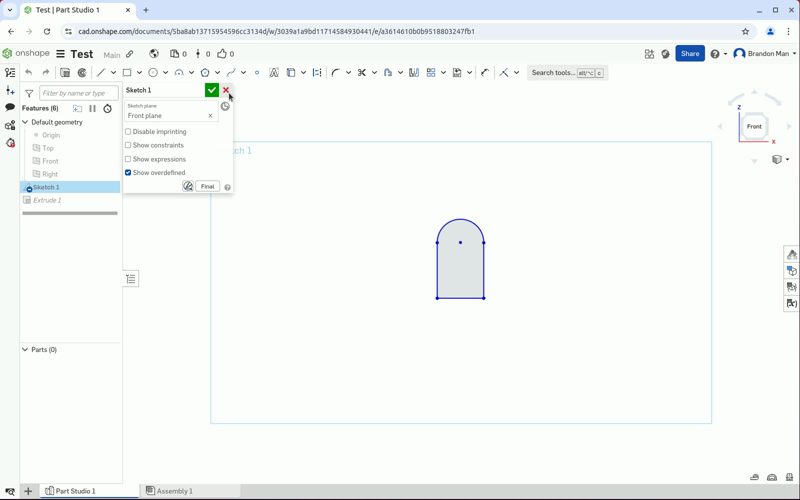
click(229, 92)
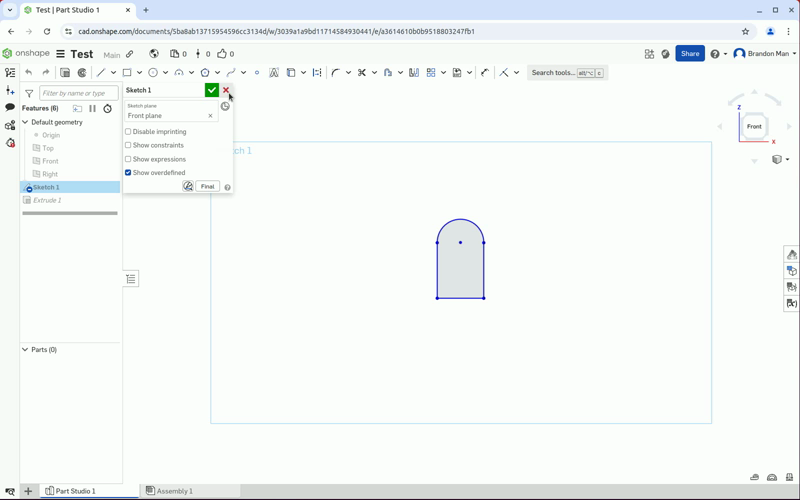
key(shift+s)
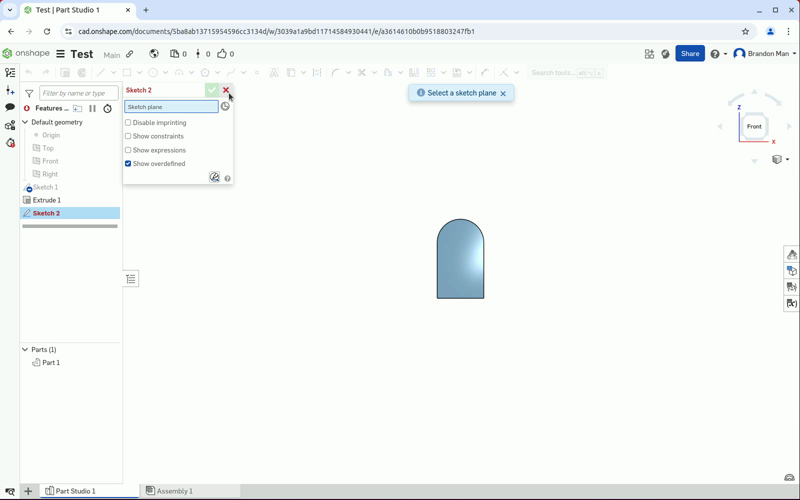
mouse_move(73, 163)
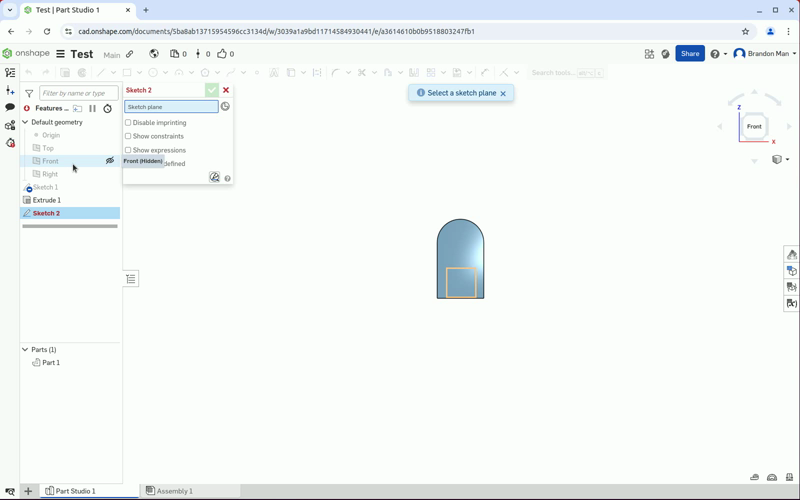
click(73, 163)
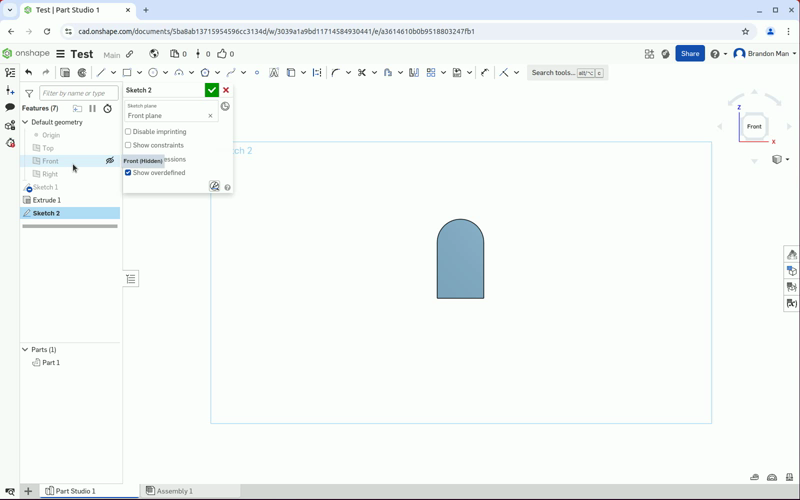
mouse_move(73, 352)
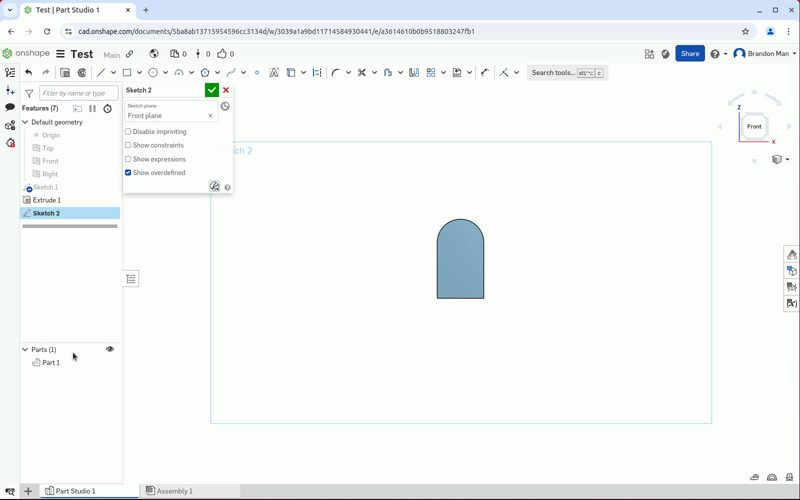
key(y)
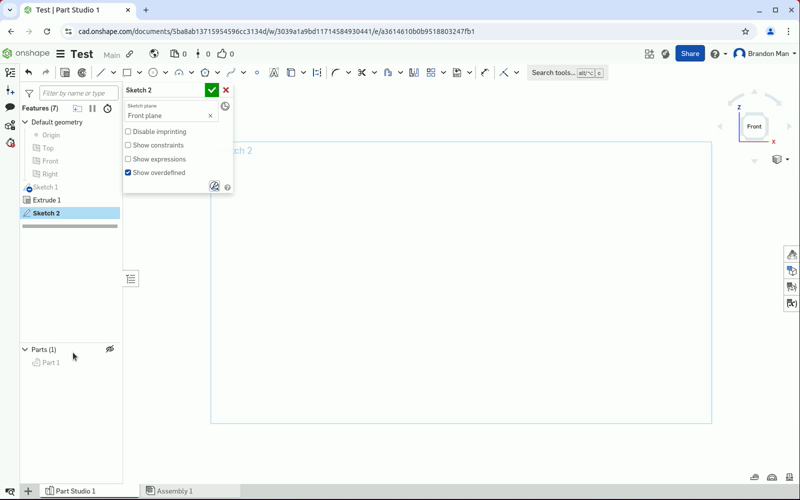
key(c)
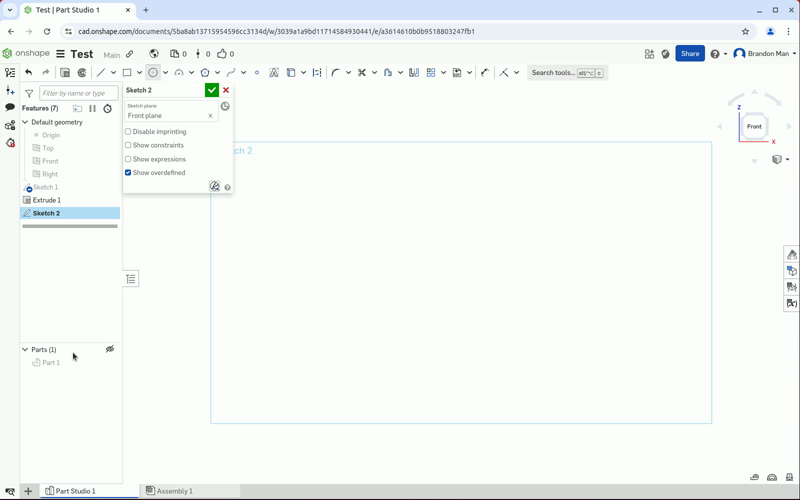
key_down(shift)
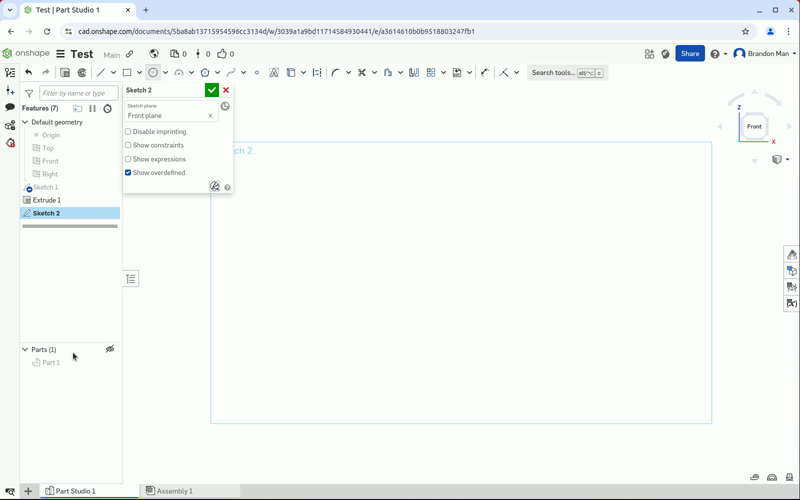
mouse_move(461, 243)
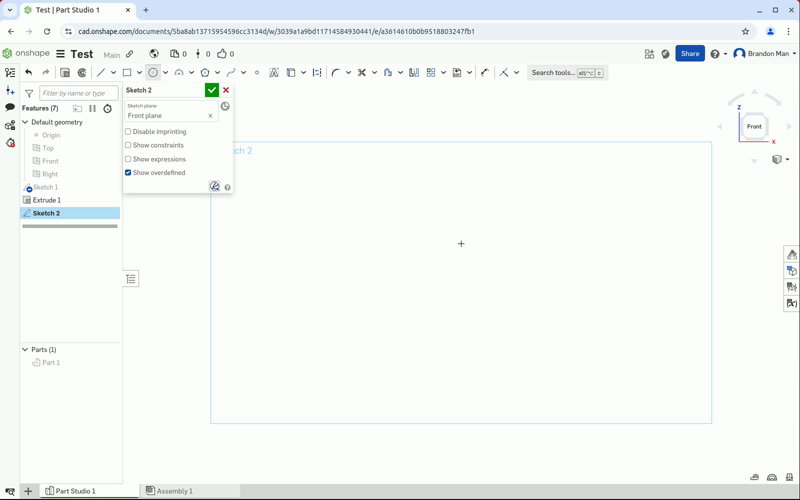
click(461, 243)
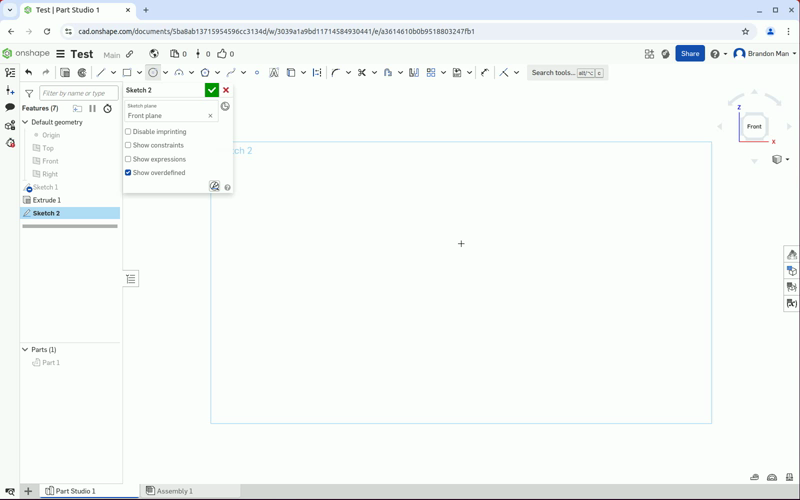
key_up(shift)
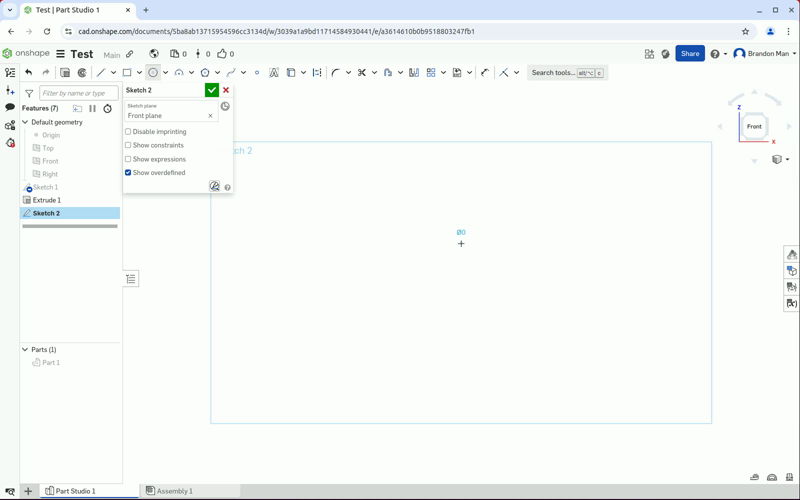
mouse_move(478, 243)
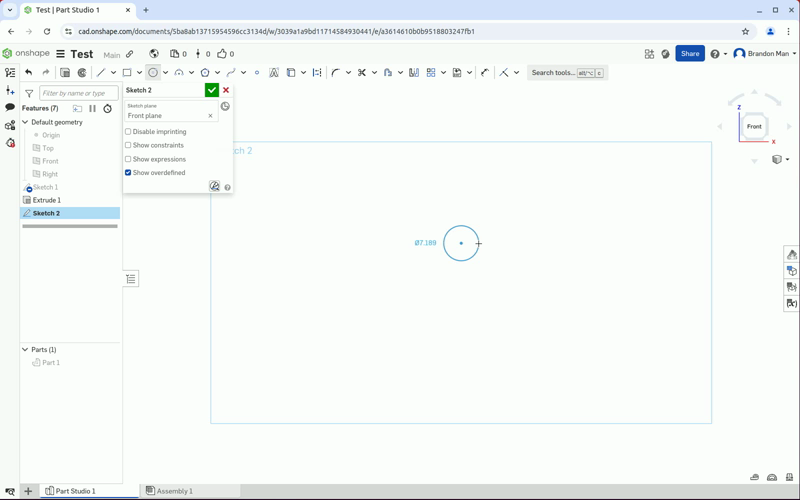
click(478, 243)
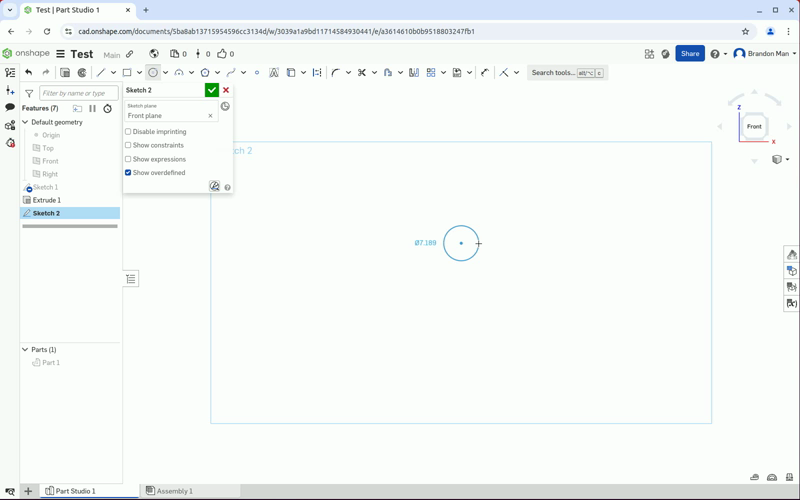
key(esc)
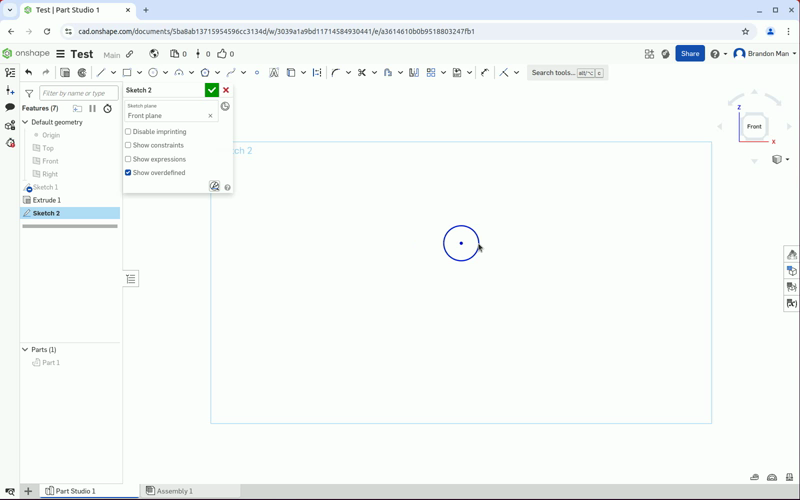
mouse_move(464, 253)
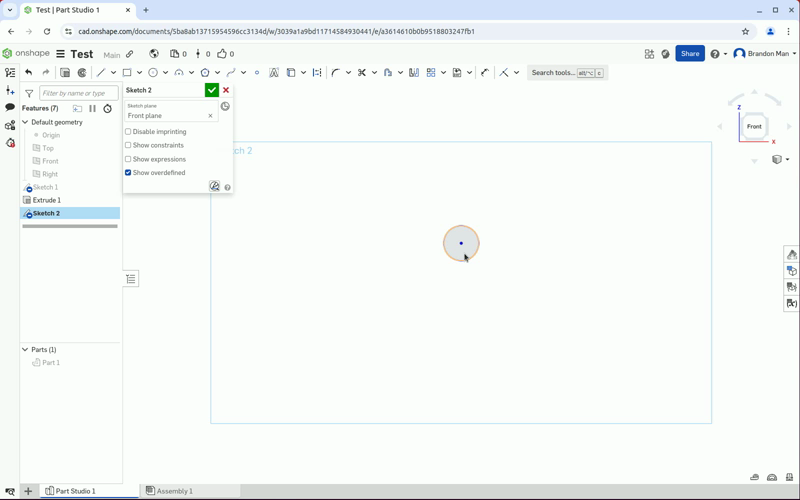
scroll(6)
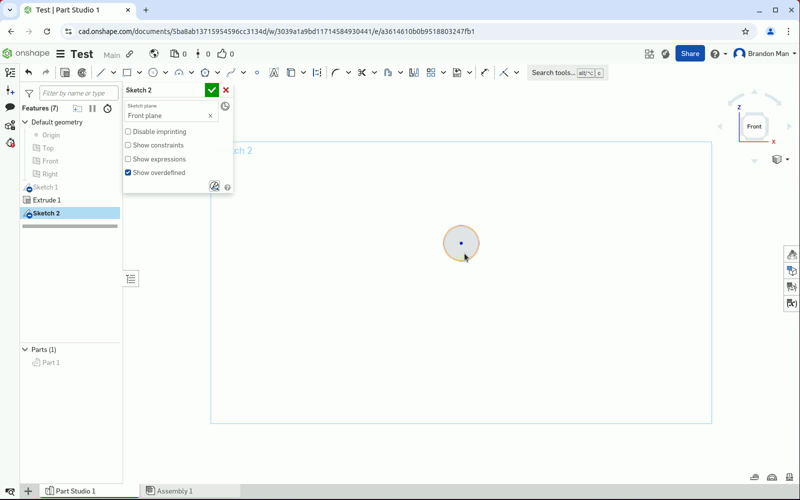
scroll(6)
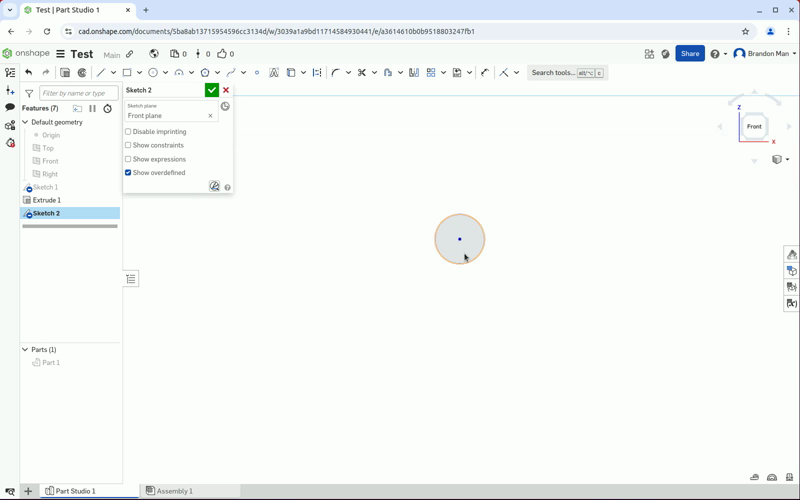
scroll(6)
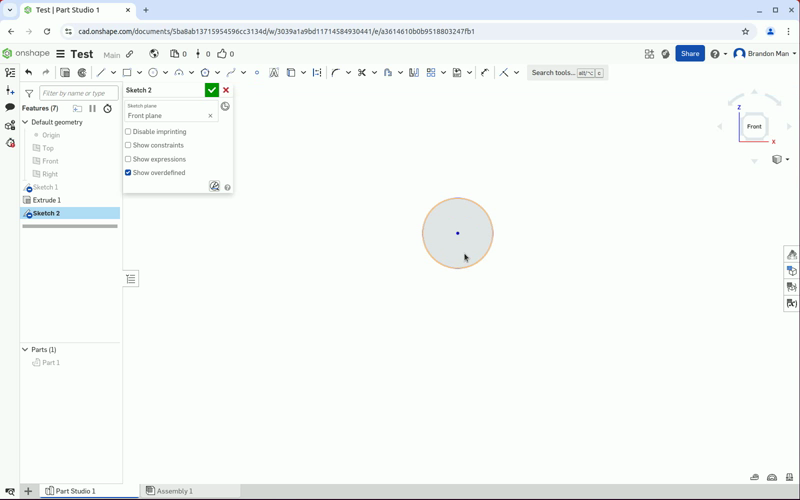
scroll(6)
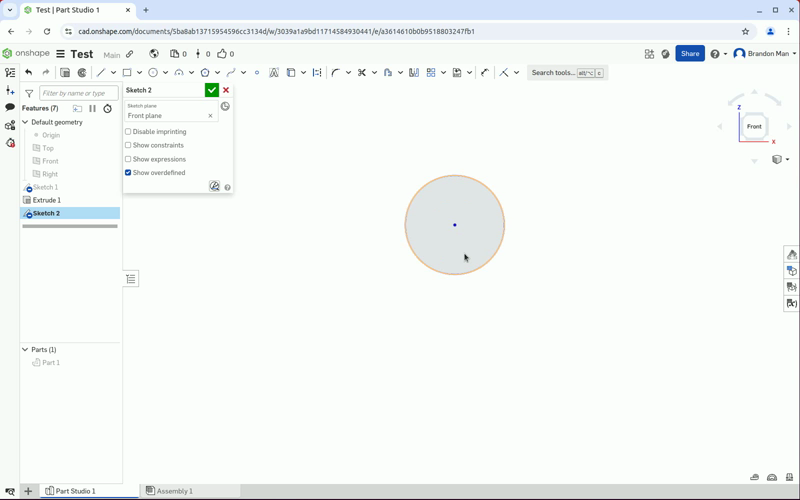
scroll(6)
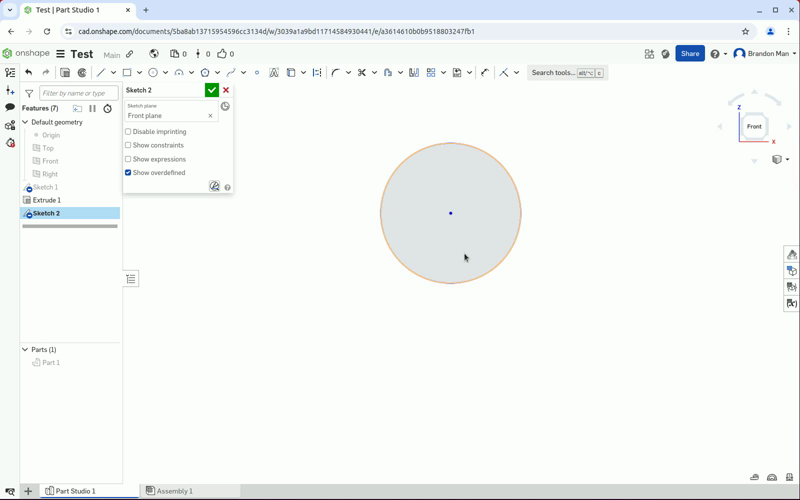
scroll(6)
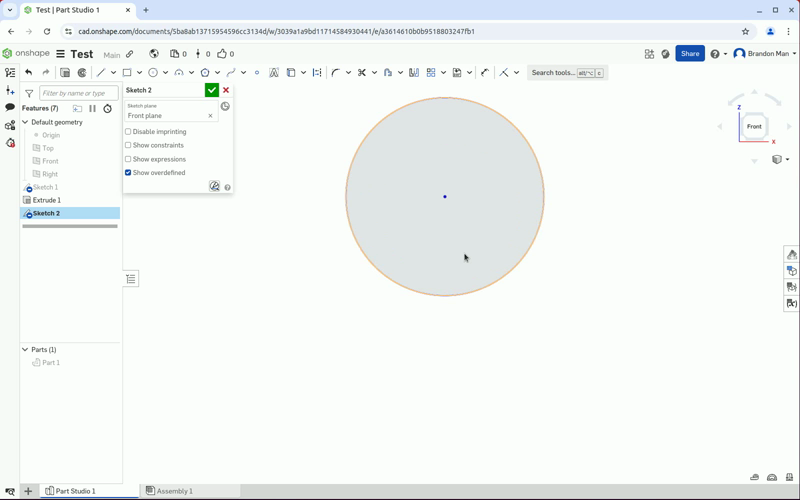
scroll(6)
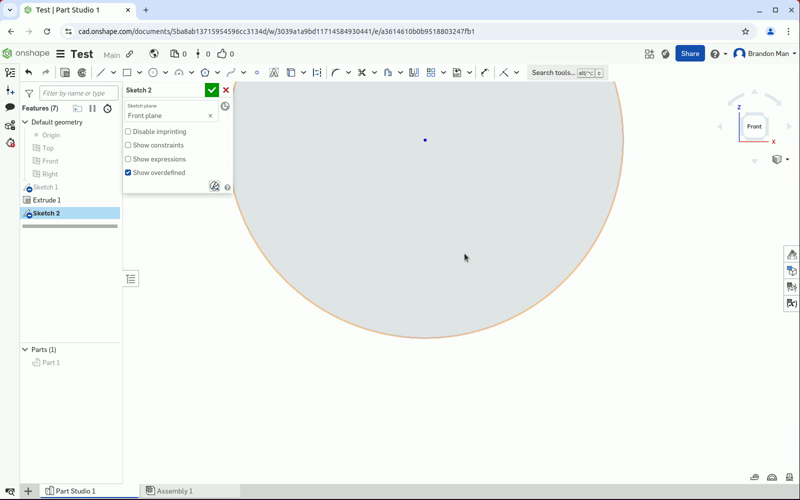
click(464, 253)
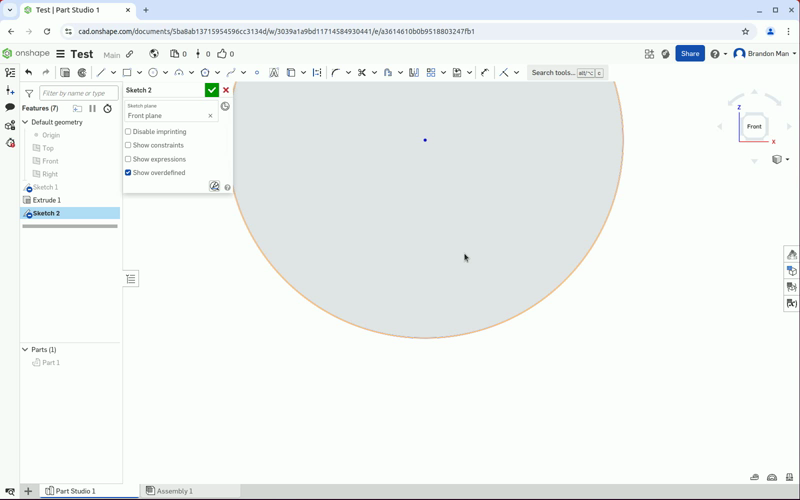
scroll(-6)
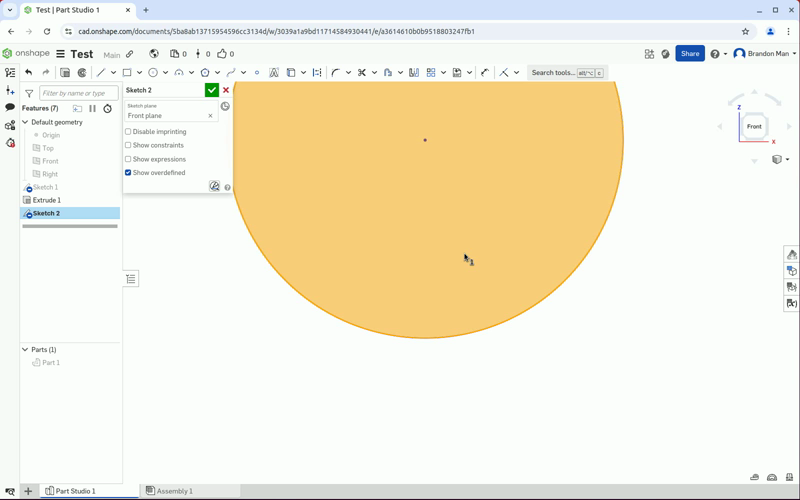
scroll(-6)
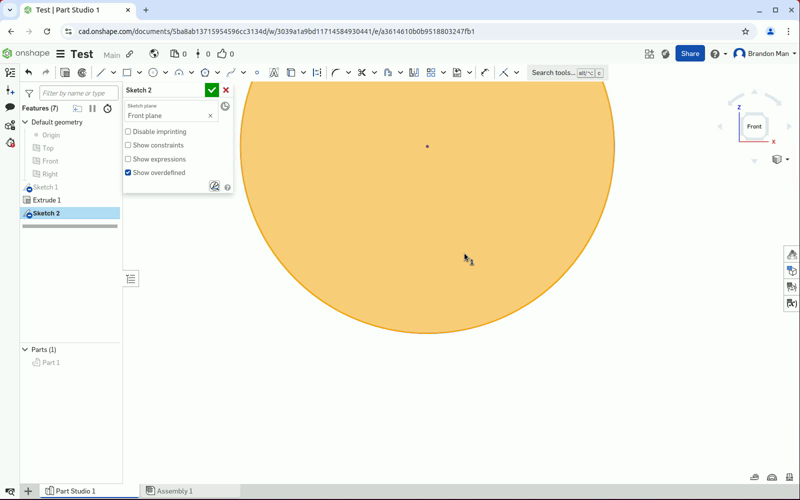
scroll(-6)
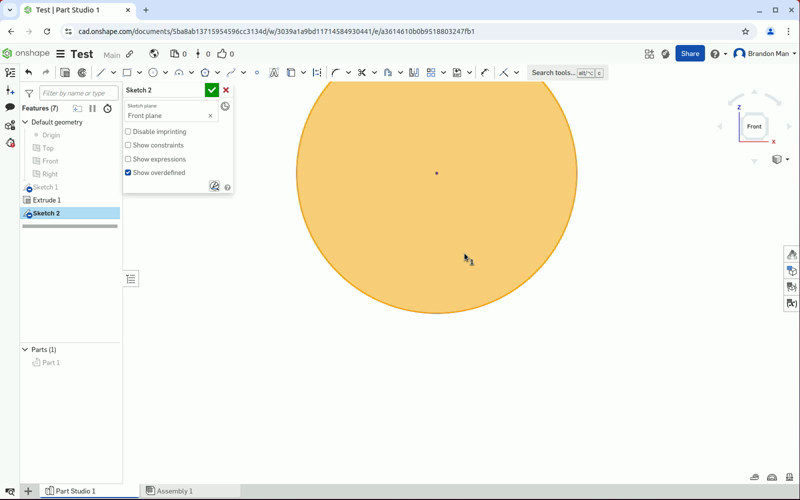
scroll(-6)
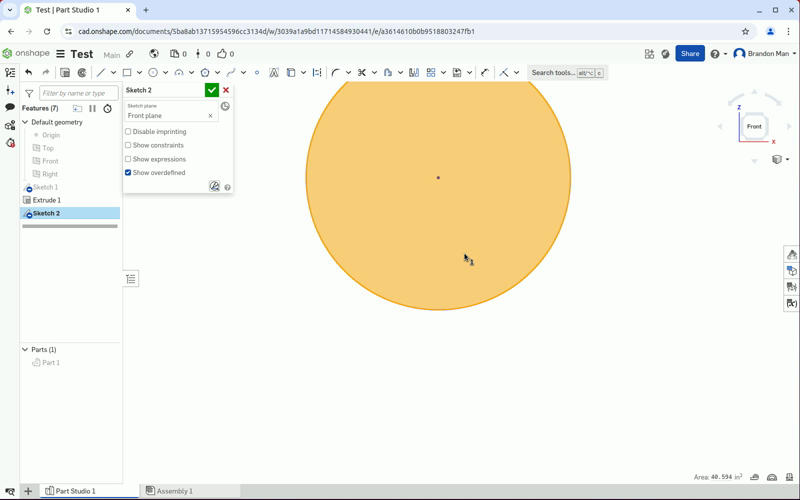
scroll(-6)
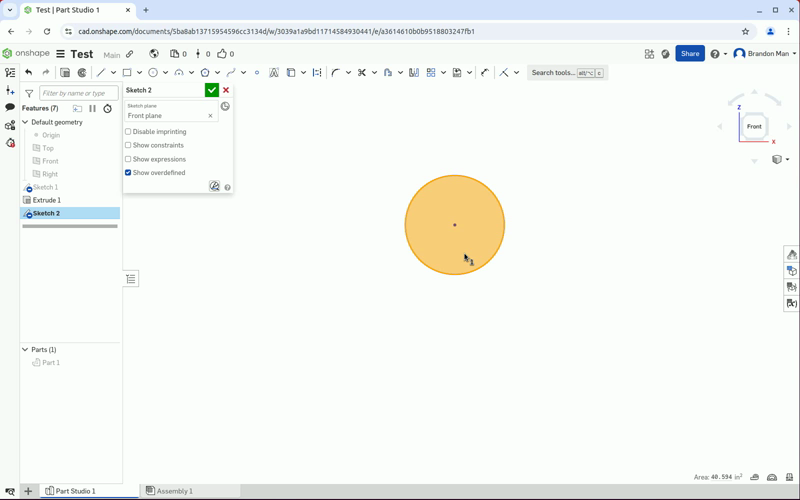
scroll(-6)
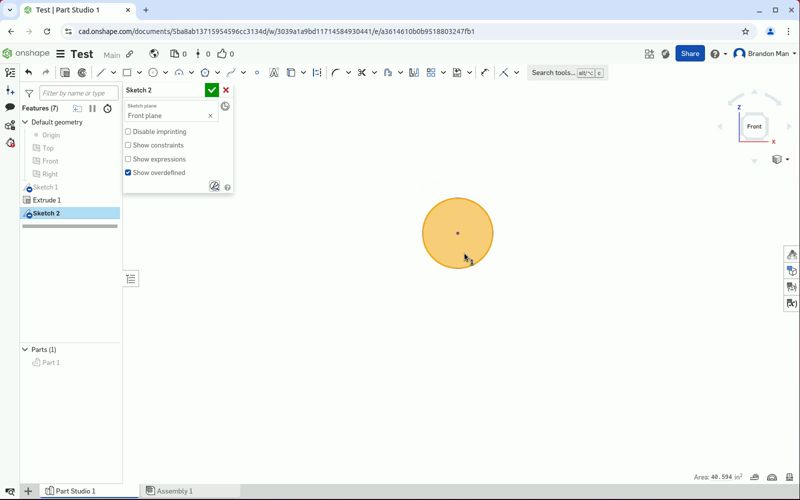
scroll(-6)
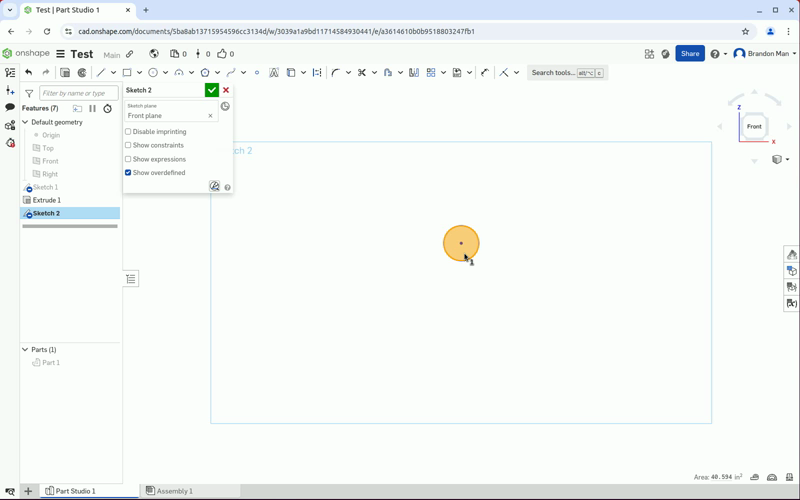
mouse_move(73, 352)
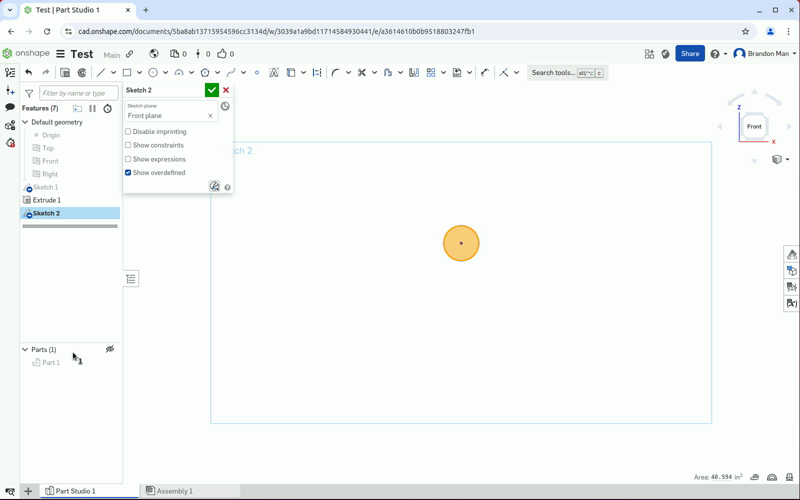
key(shift+y)
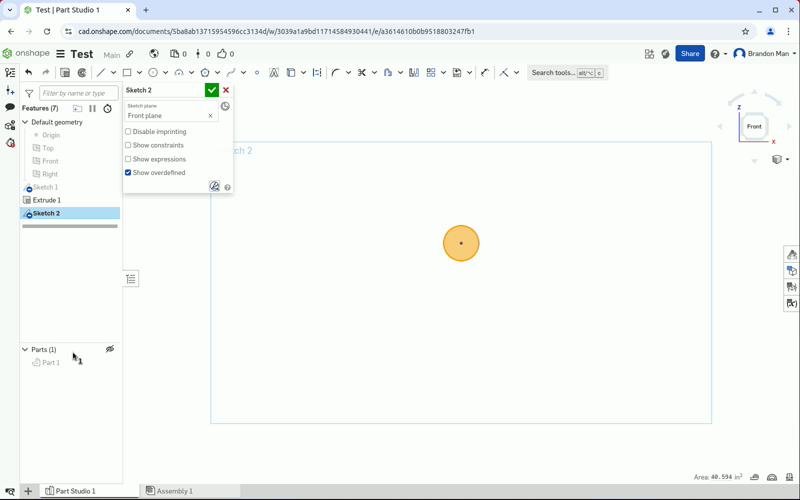
key(shift+e)
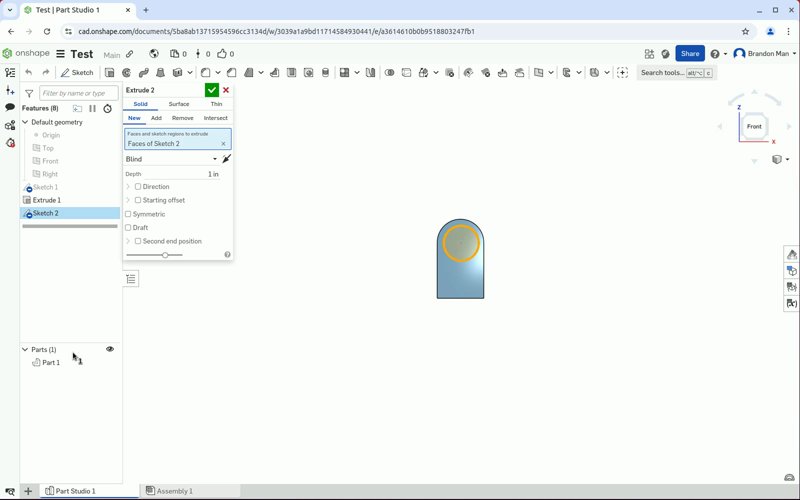
mouse_move(143, 106)
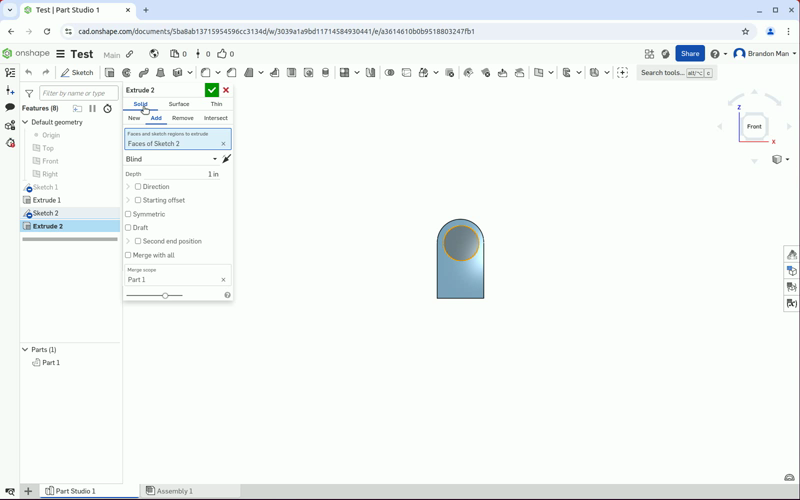
click(143, 106)
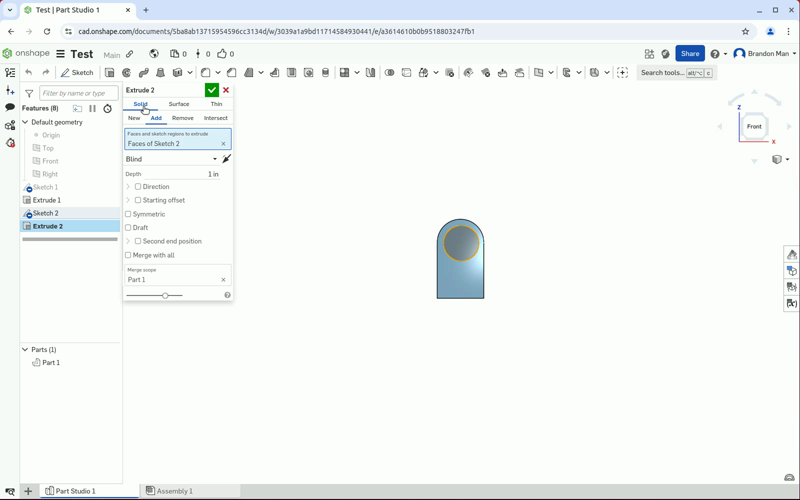
mouse_move(137, 120)
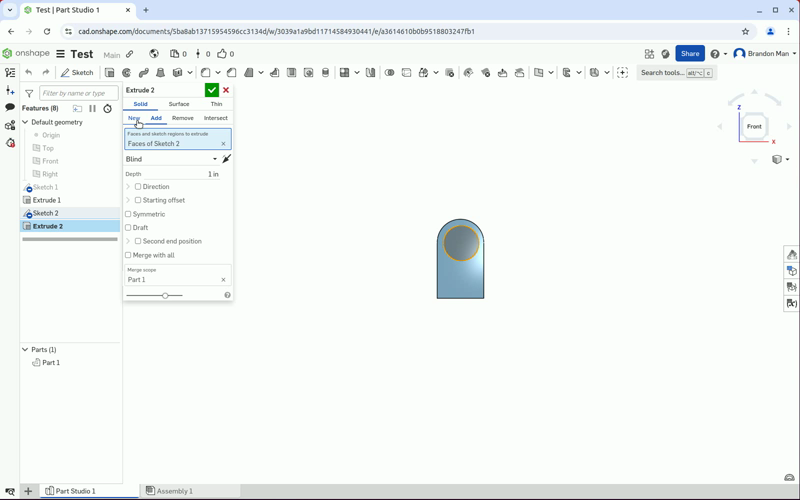
click(137, 120)
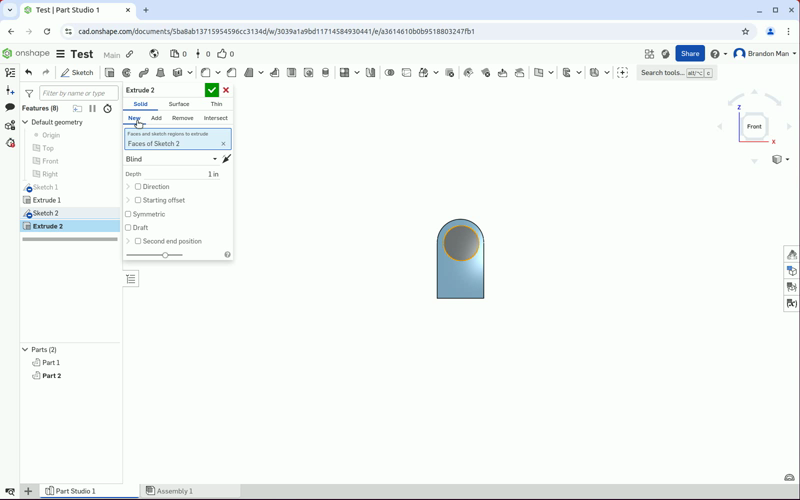
key(tab, 4)
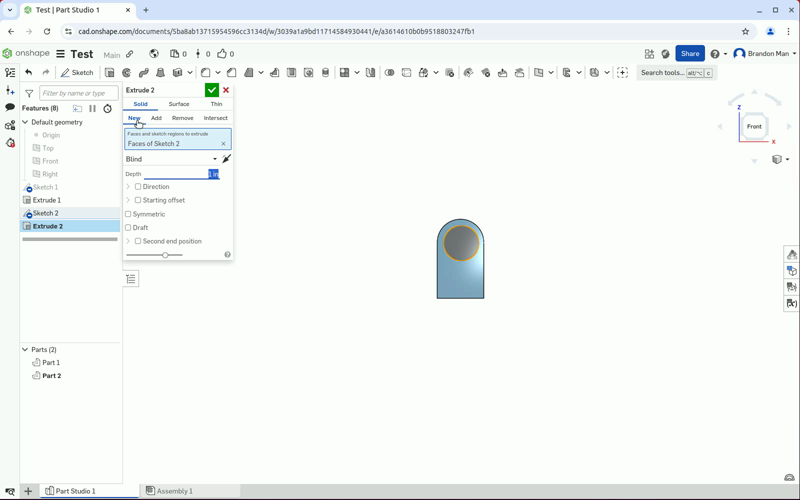
text(4.092)
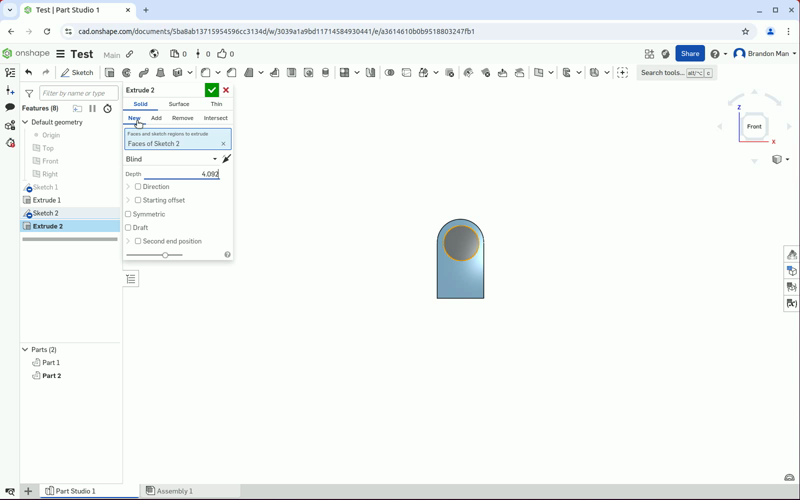
key(enter)
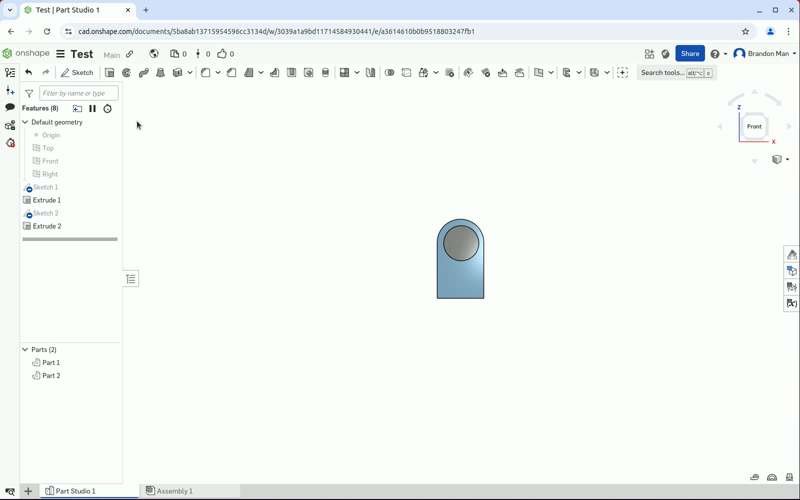
key(shift+h)
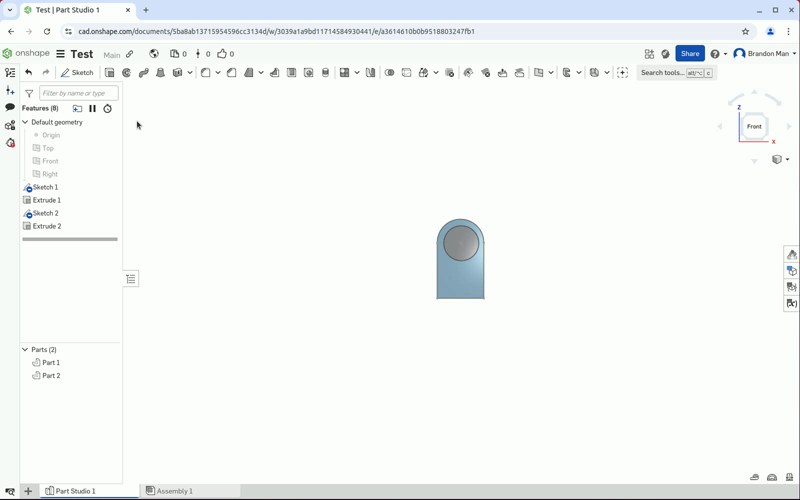
key(shift+h)
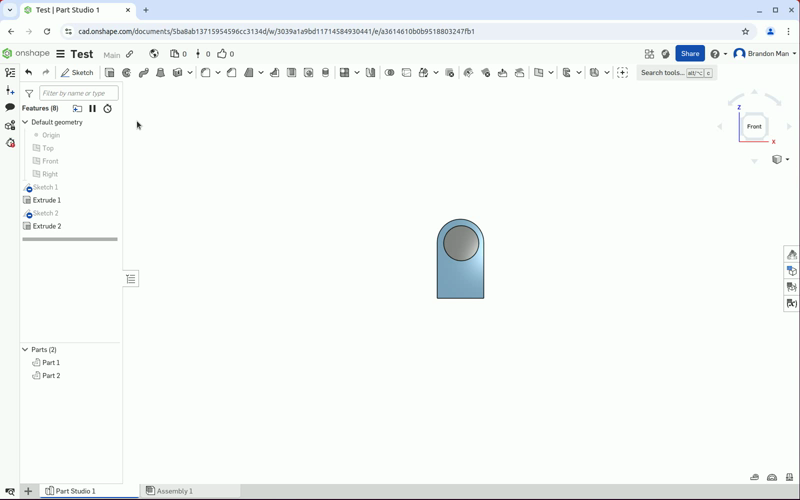
mouse_move(73, 189)
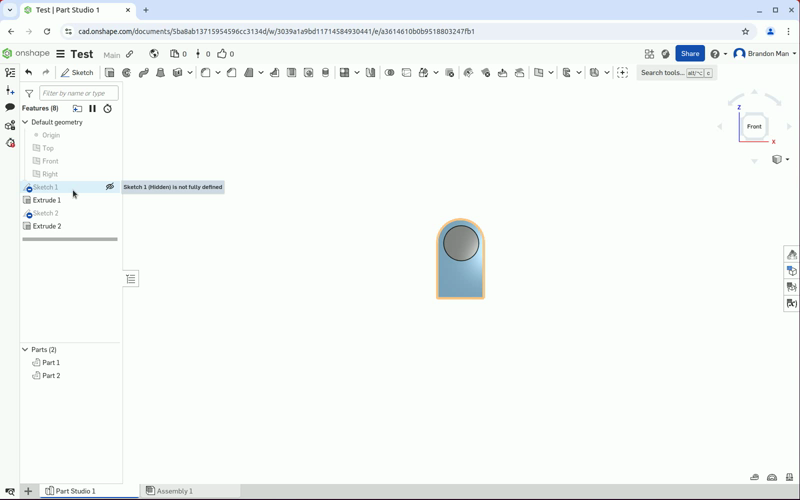
click(73, 189)
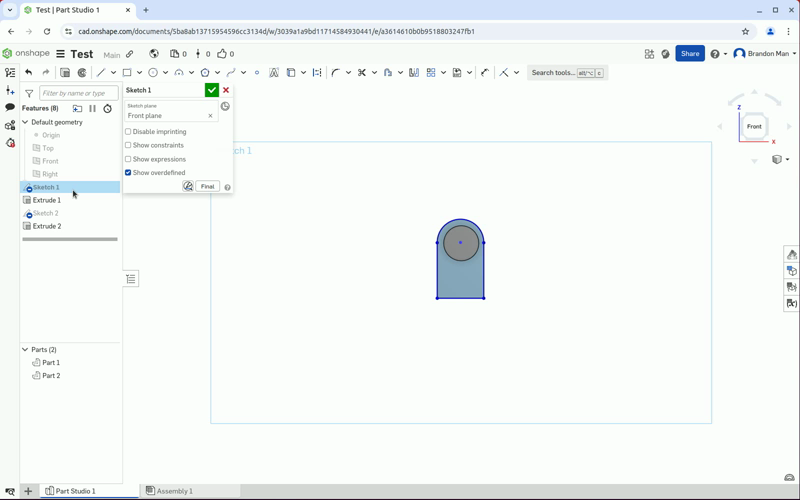
mouse_move(229, 92)
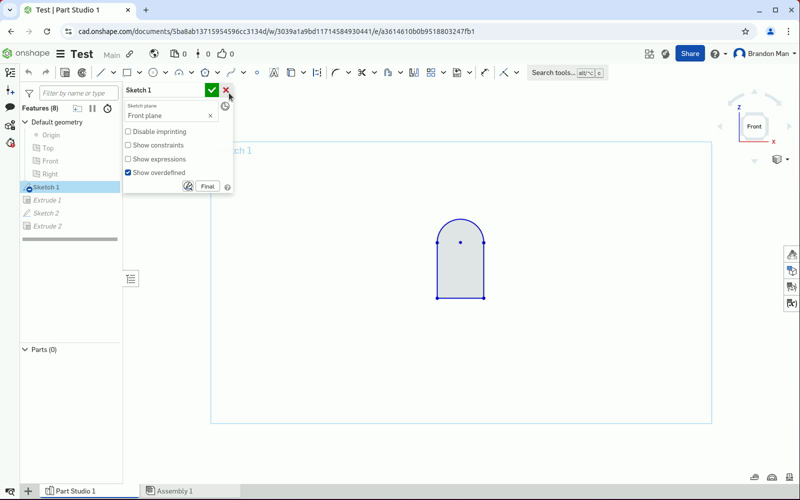
click(229, 92)
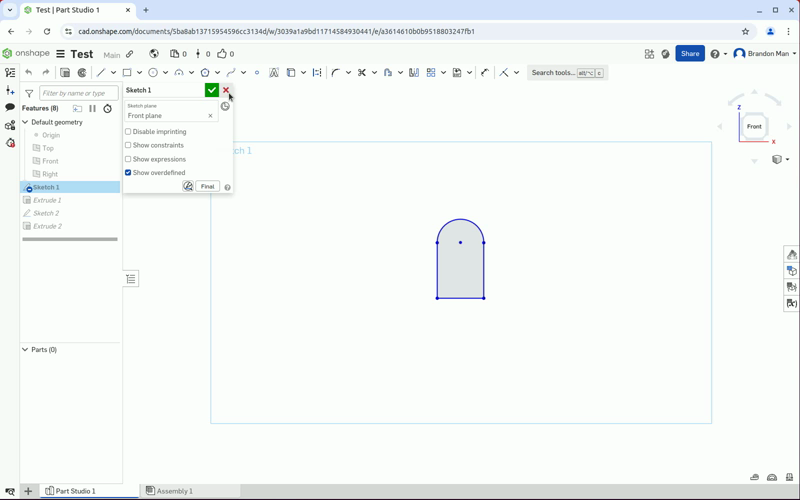
key(shift+s)
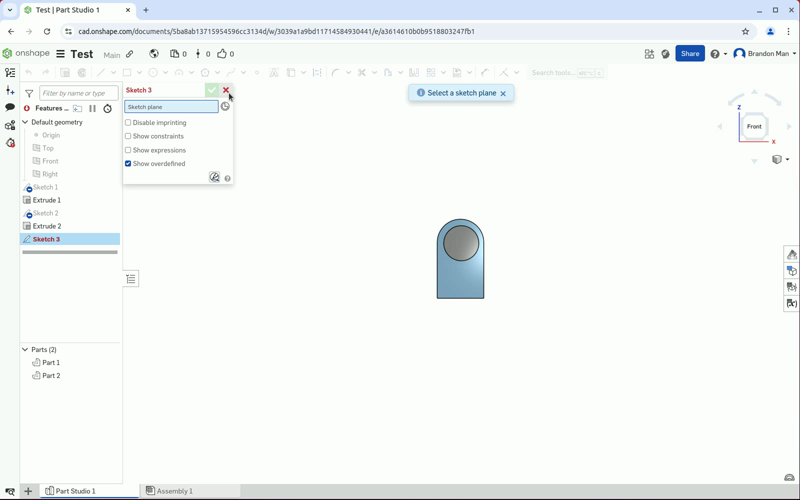
mouse_move(73, 163)
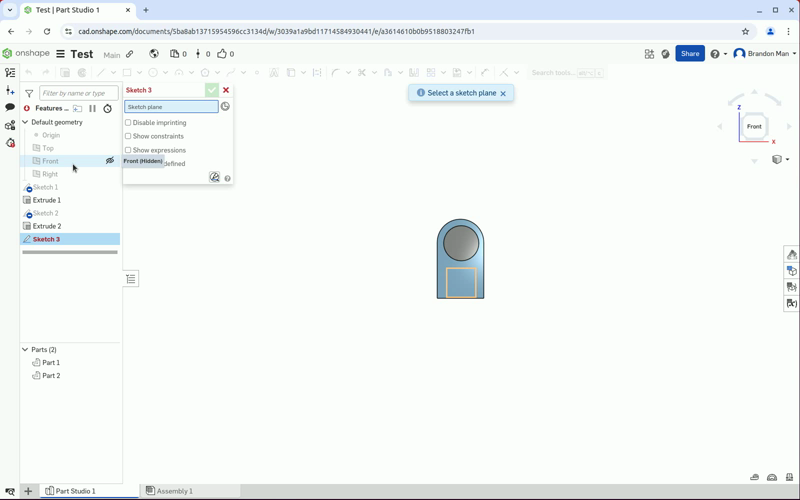
click(73, 163)
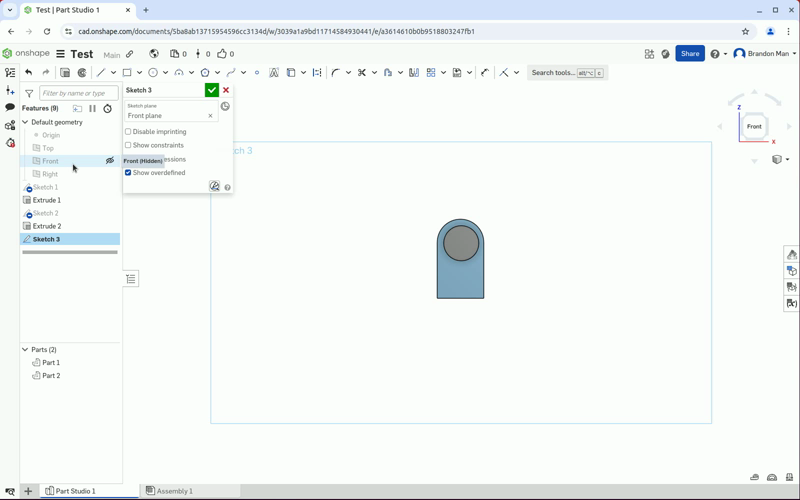
mouse_move(73, 352)
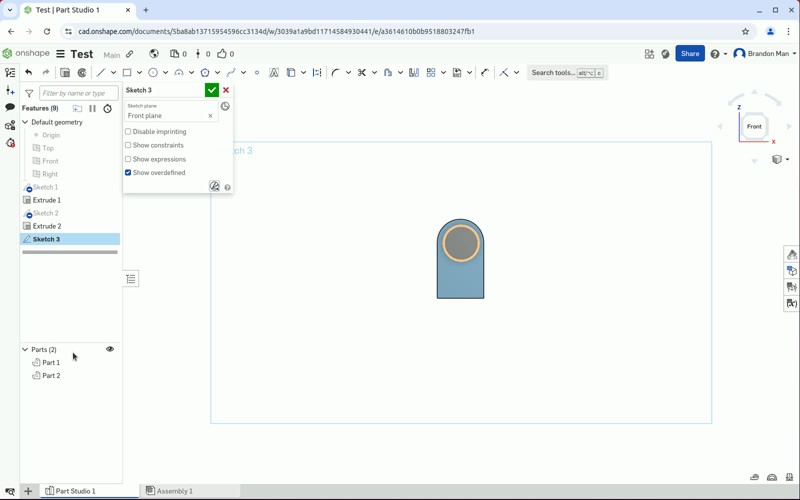
key(y)
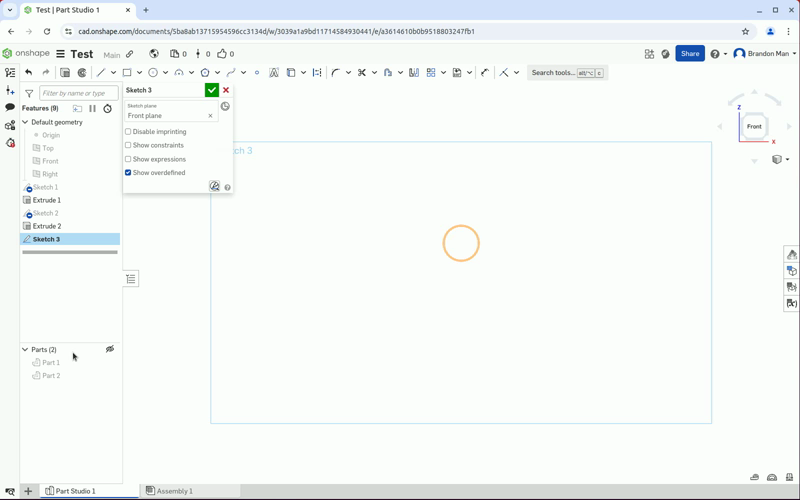
key(c)
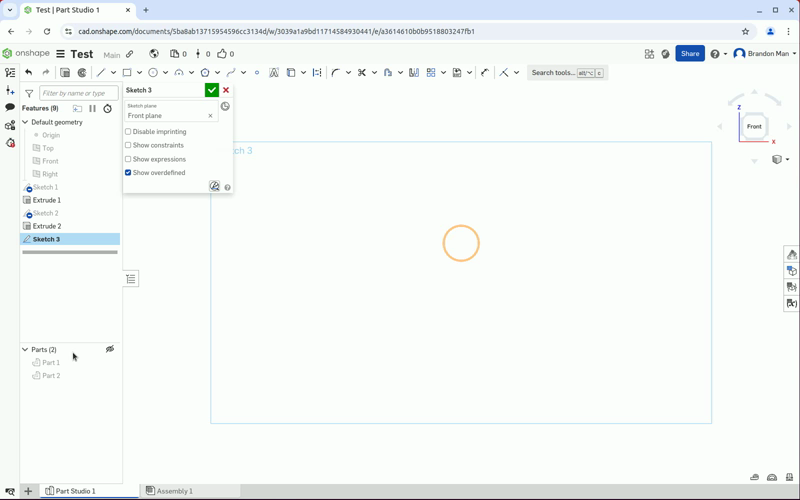
key_down(shift)
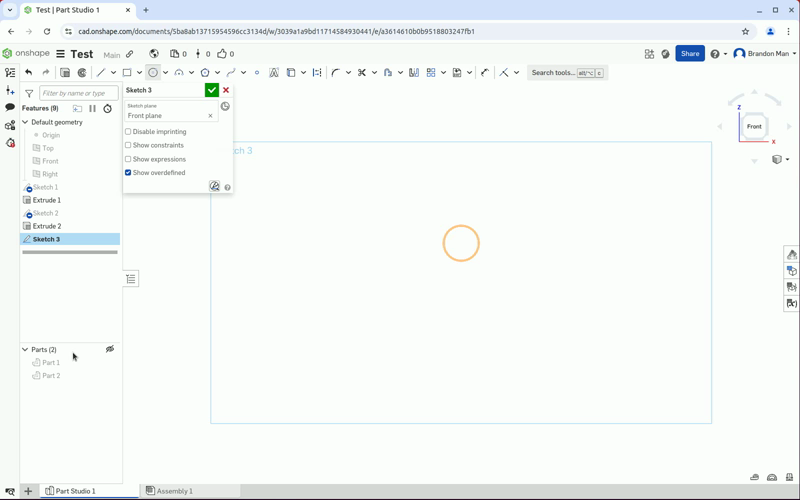
mouse_move(461, 243)
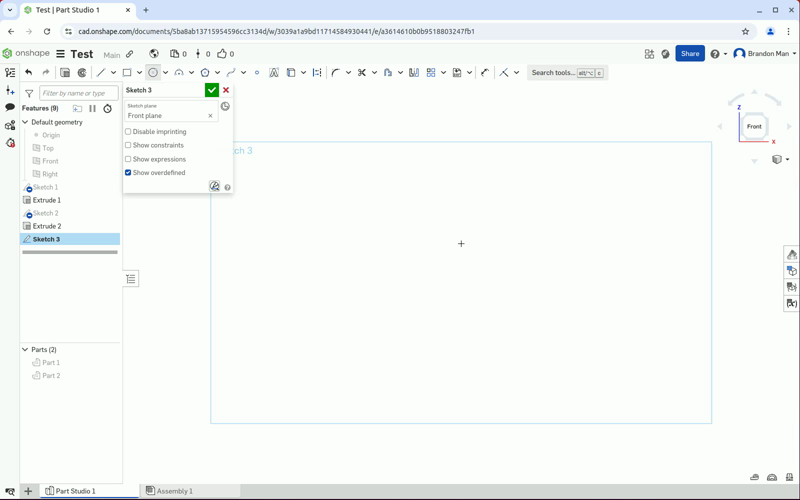
click(461, 243)
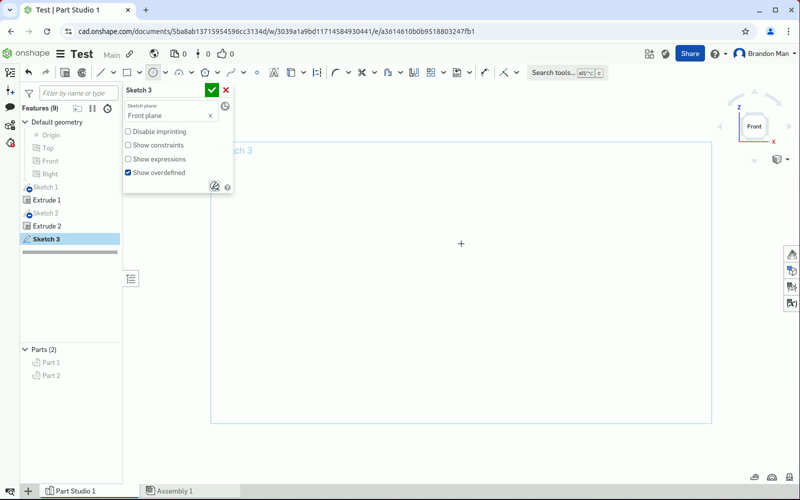
key_up(shift)
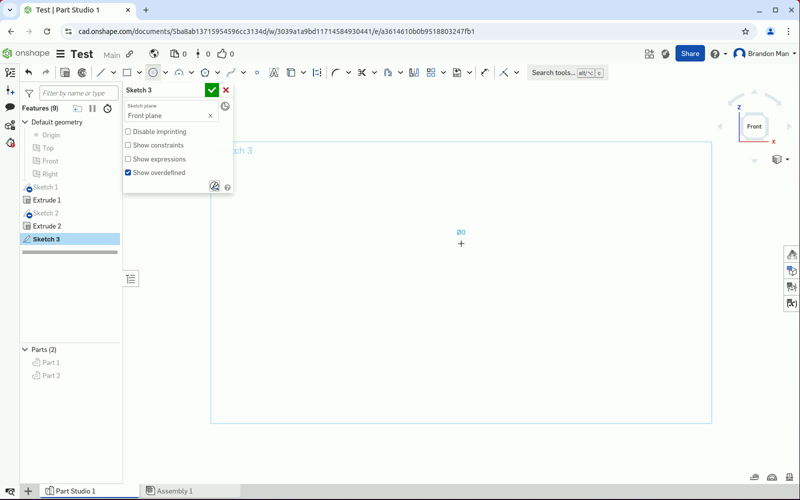
mouse_move(476, 243)
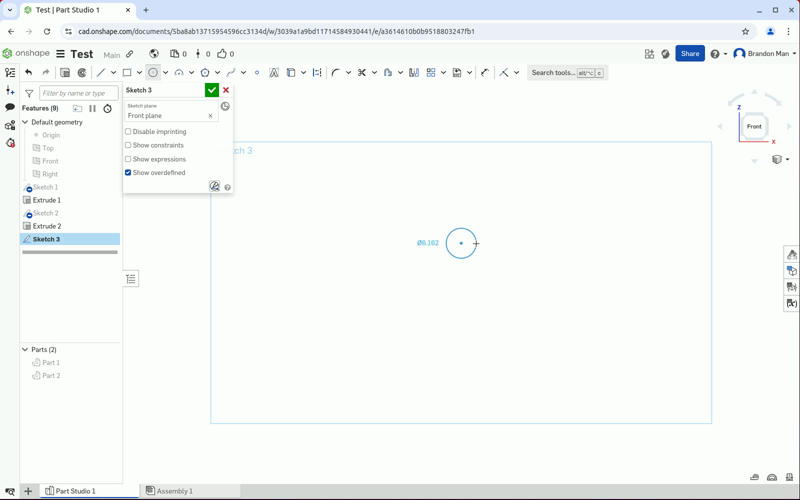
click(476, 243)
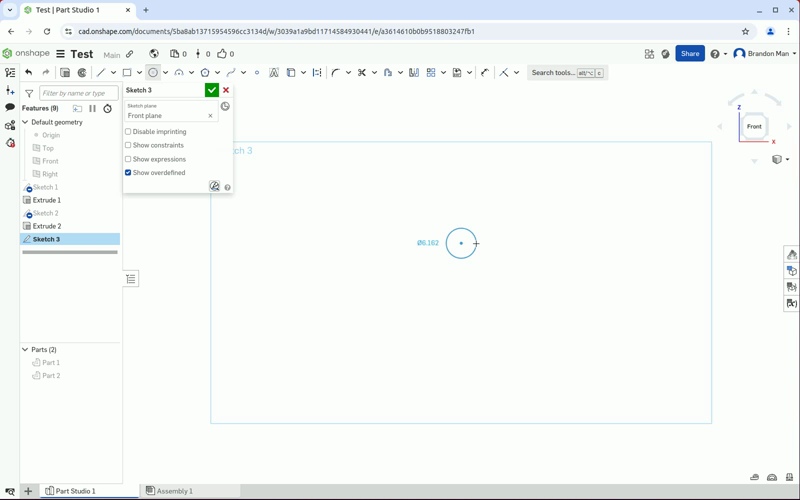
key(esc)
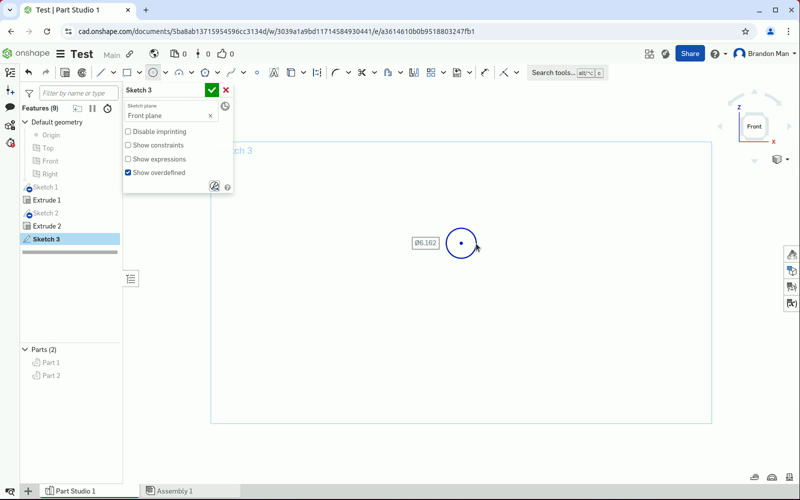
mouse_move(452, 246)
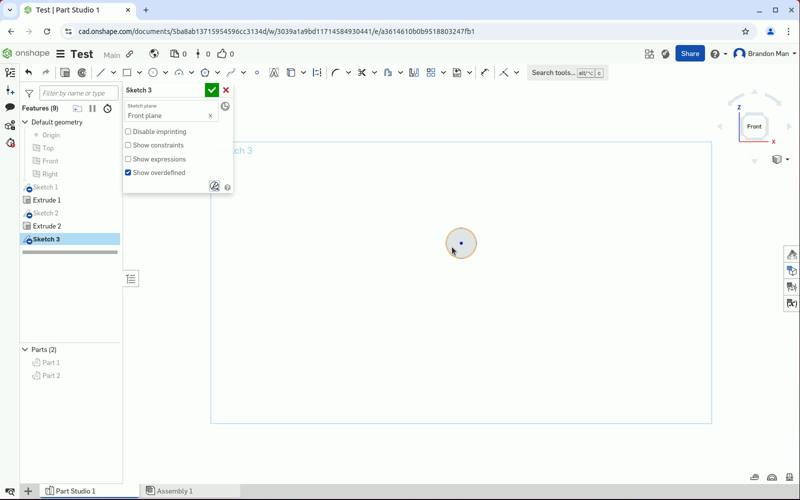
scroll(6)
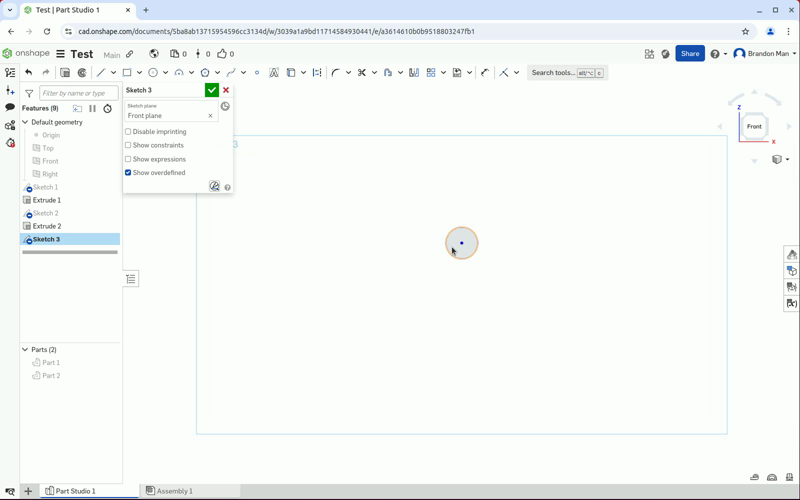
scroll(6)
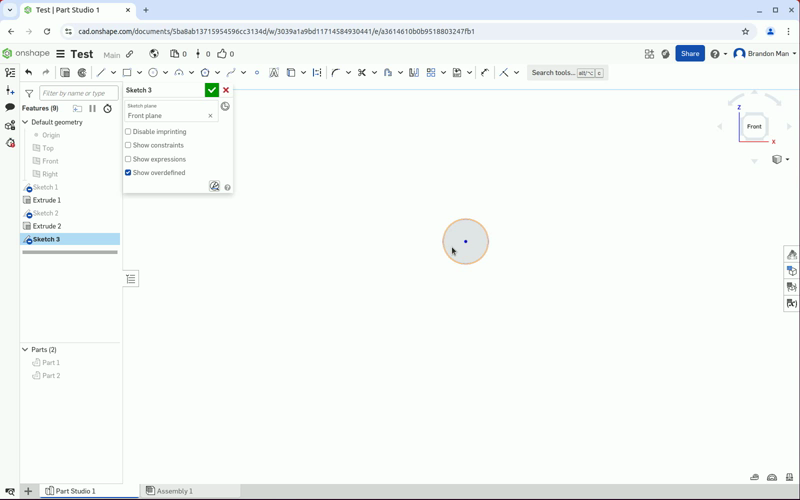
scroll(6)
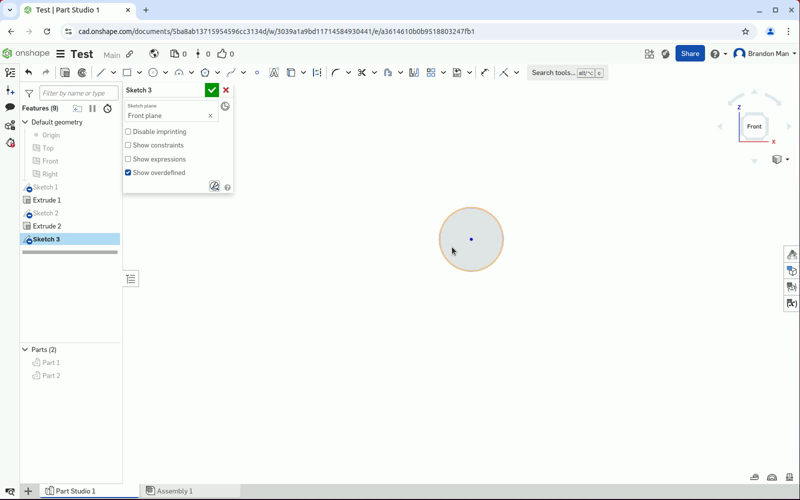
scroll(6)
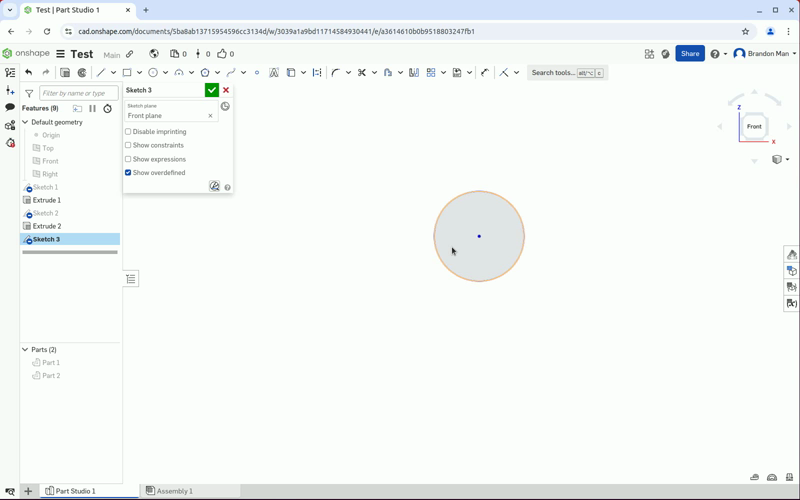
scroll(6)
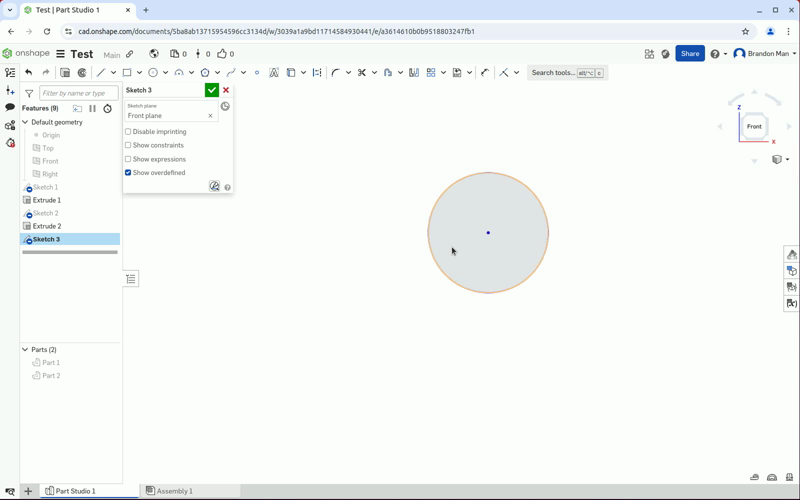
scroll(6)
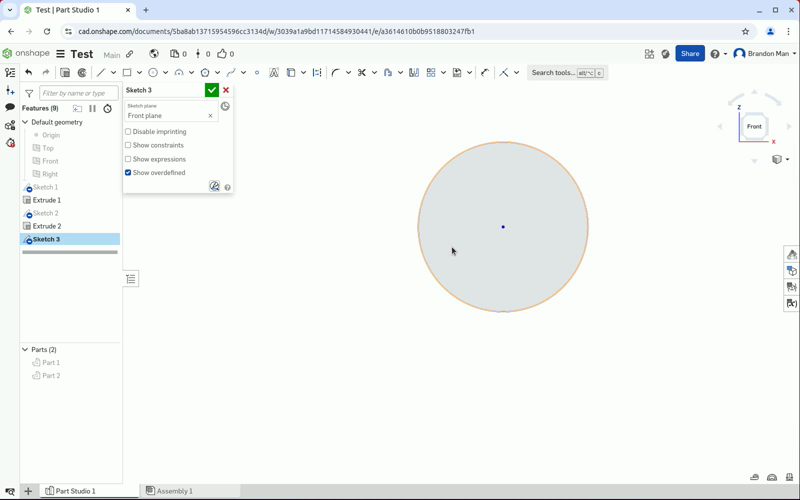
scroll(6)
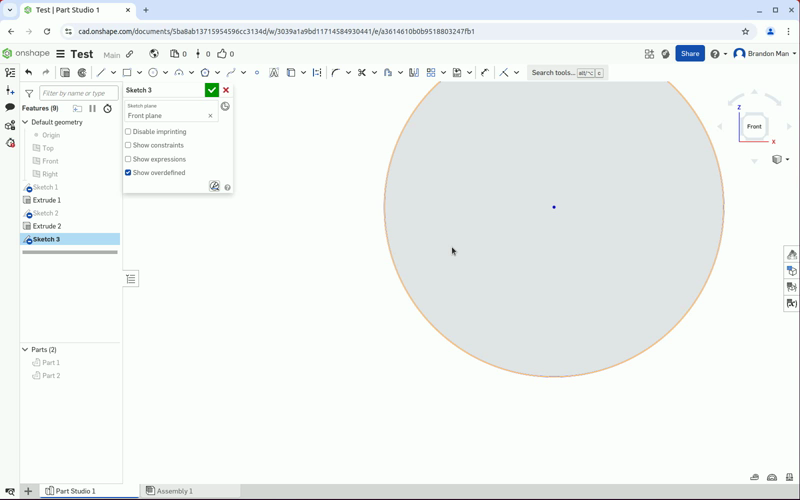
click(452, 246)
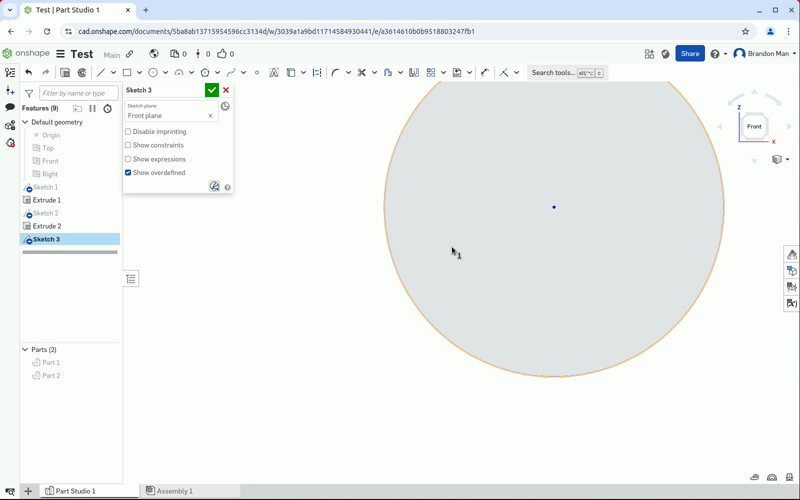
scroll(-6)
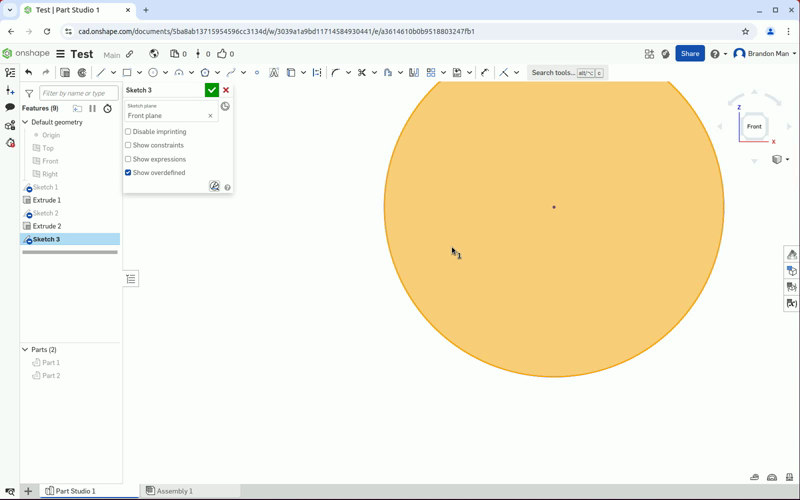
scroll(-6)
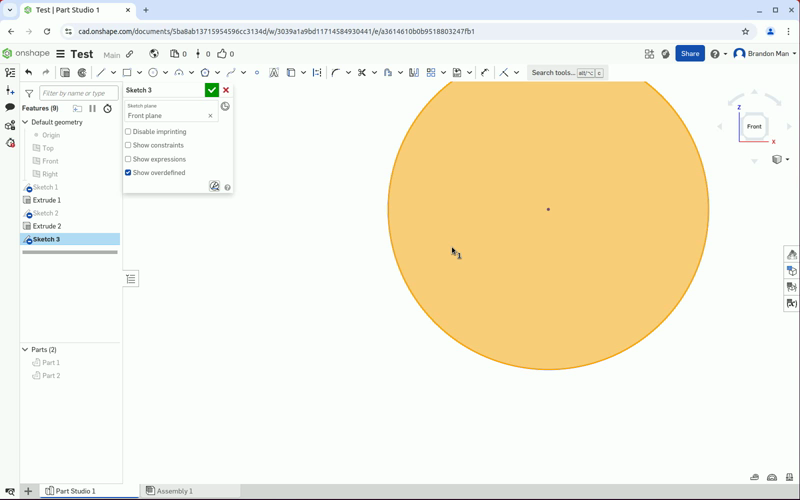
scroll(-6)
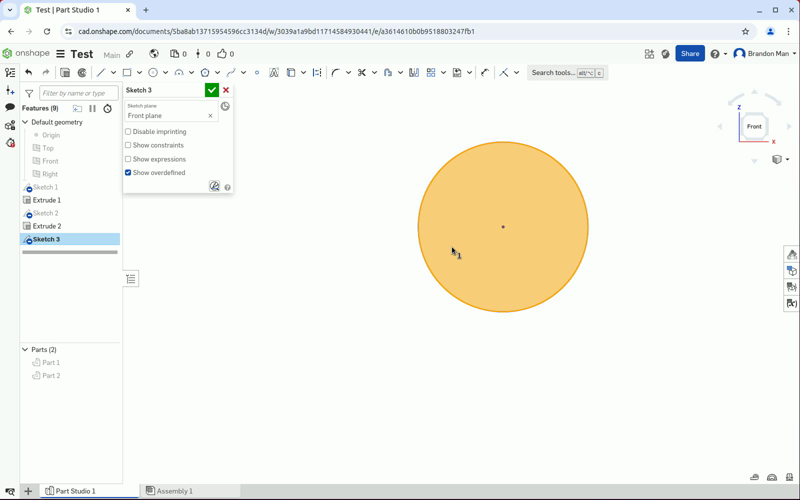
scroll(-6)
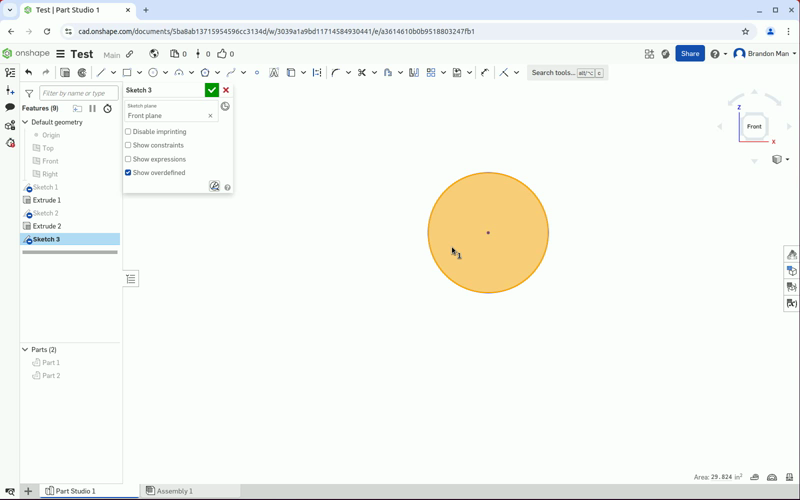
scroll(-6)
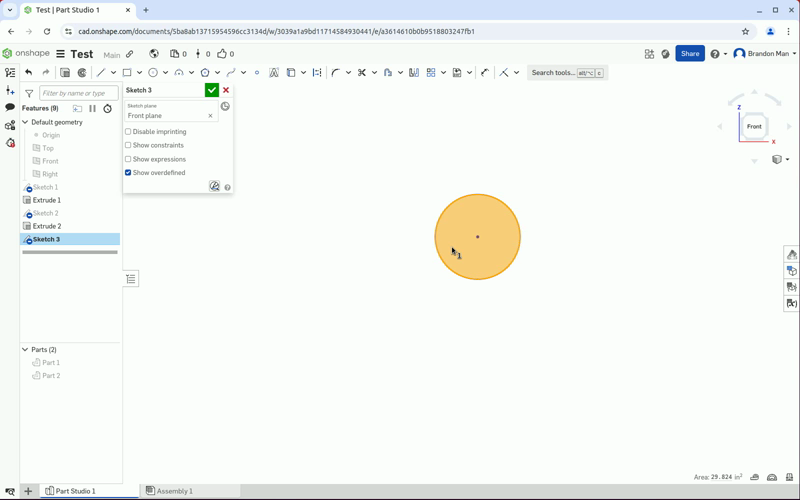
scroll(-6)
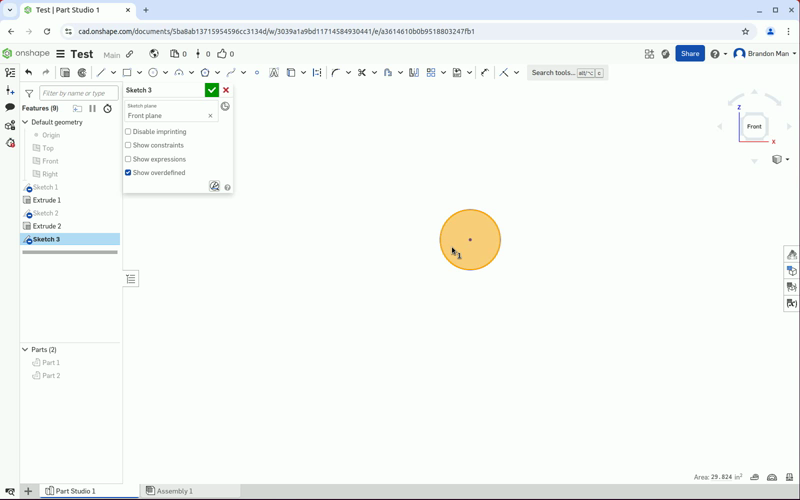
scroll(-6)
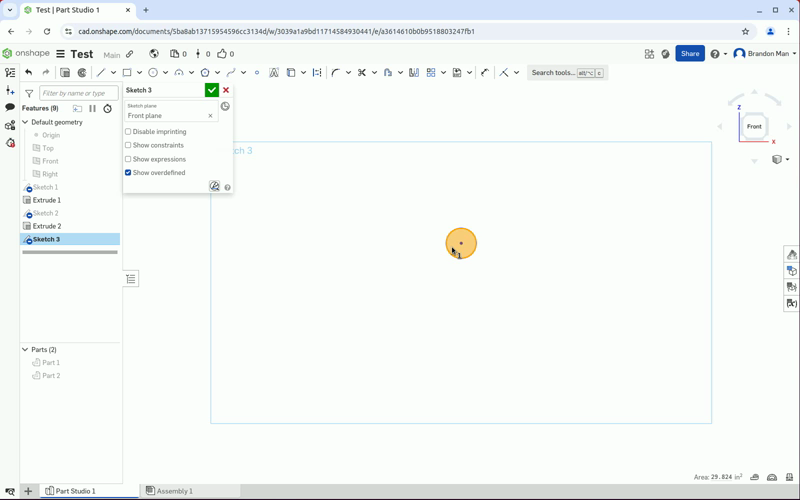
mouse_move(73, 352)
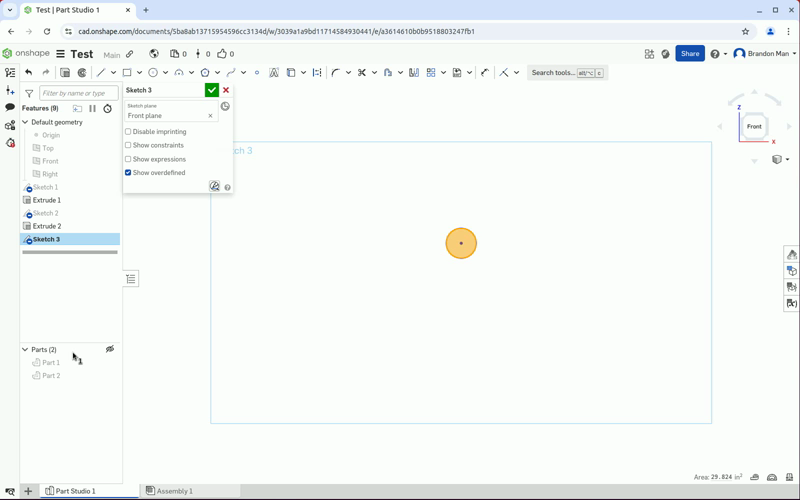
key(shift+y)
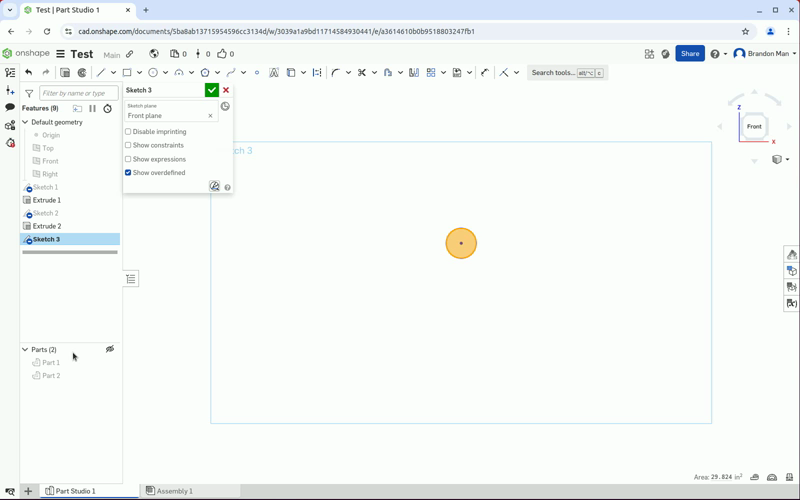
key(shift+e)
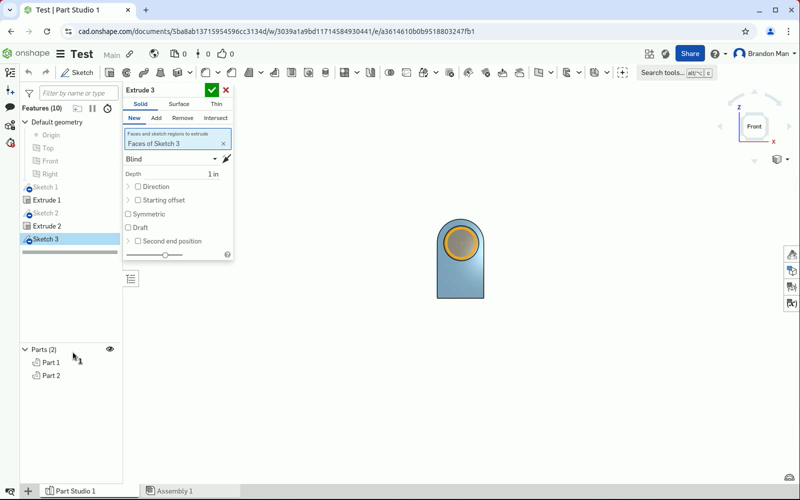
mouse_move(143, 106)
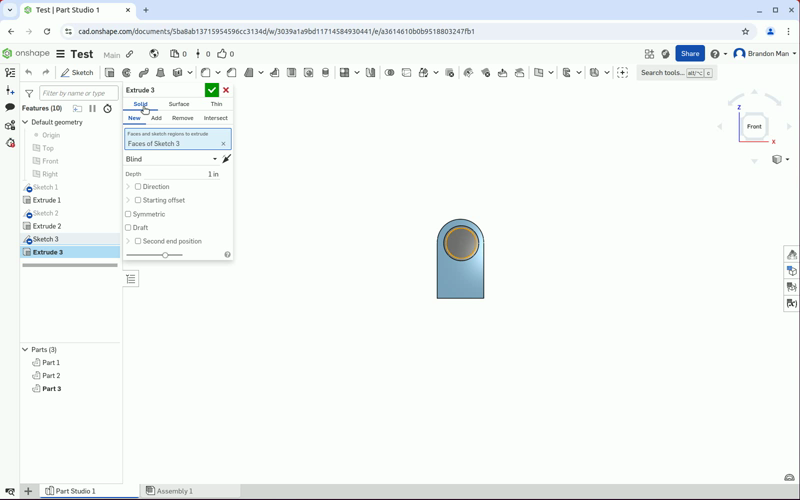
click(143, 106)
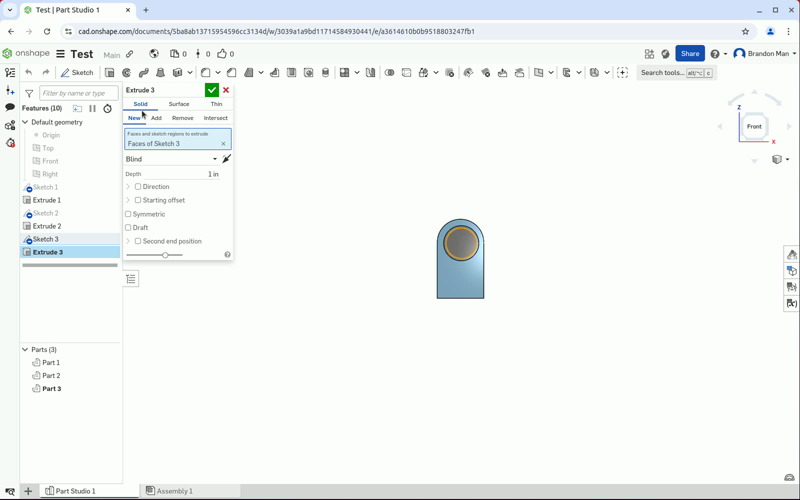
mouse_move(137, 120)
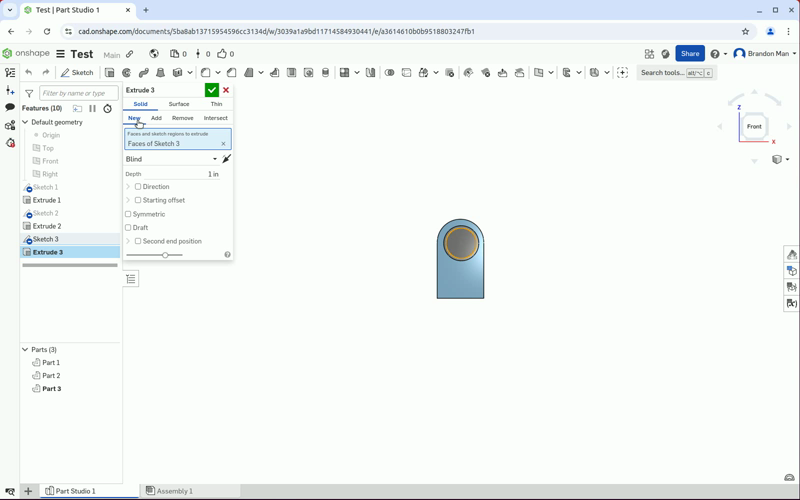
click(137, 120)
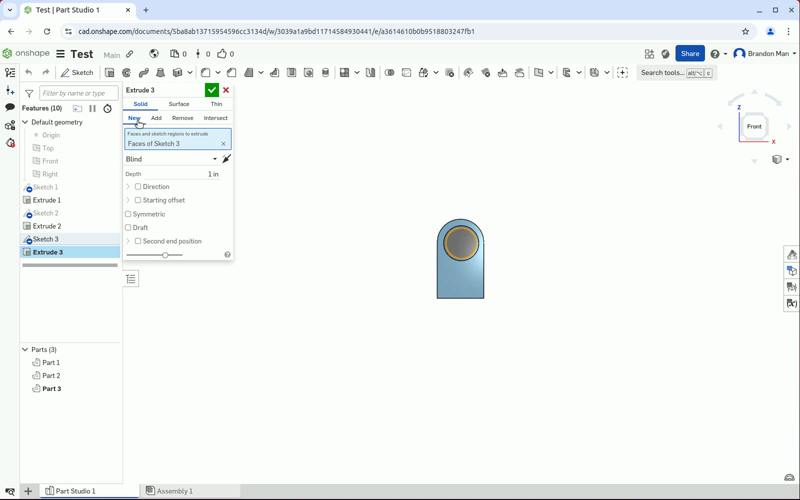
key(tab, 4)
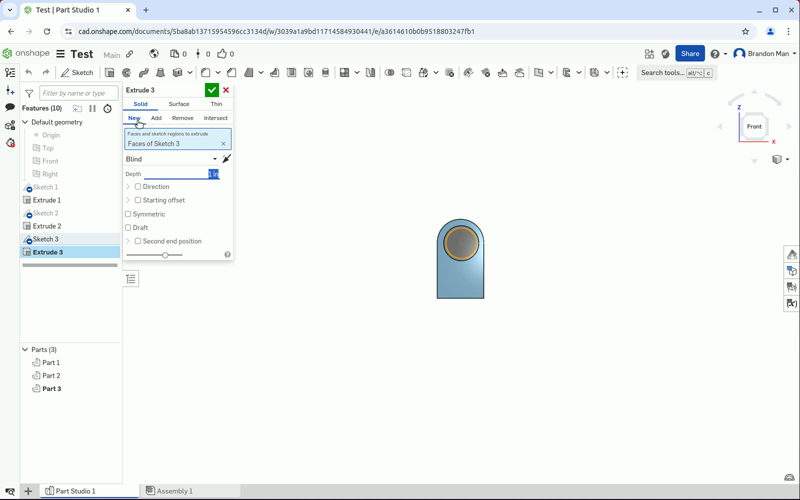
text(8.906)
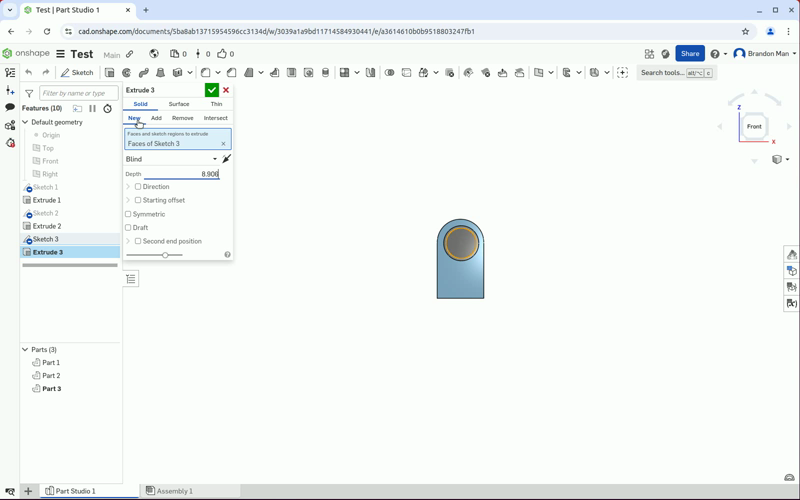
key(enter)
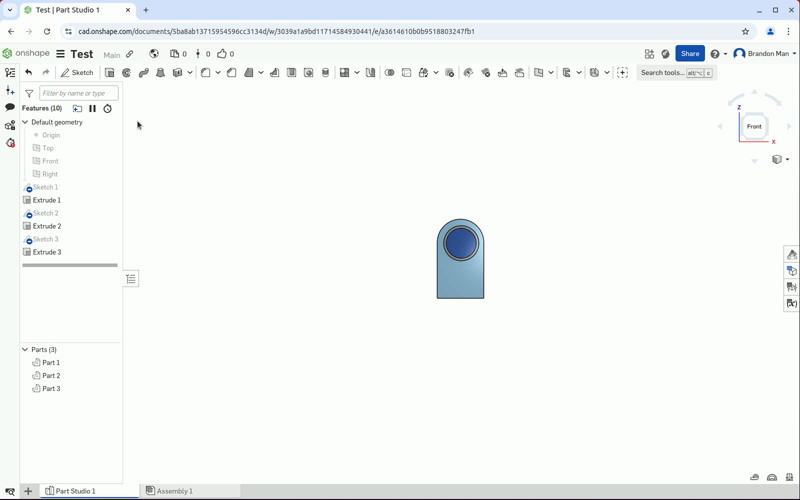
key(shift+h)
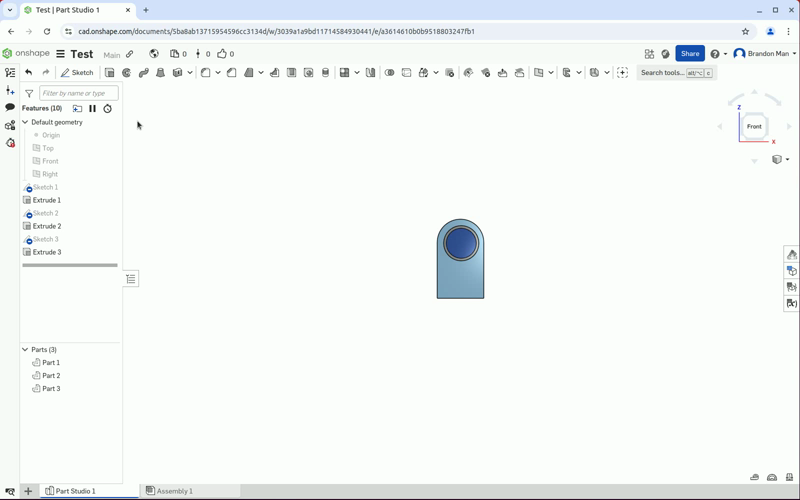
key(shift+h)
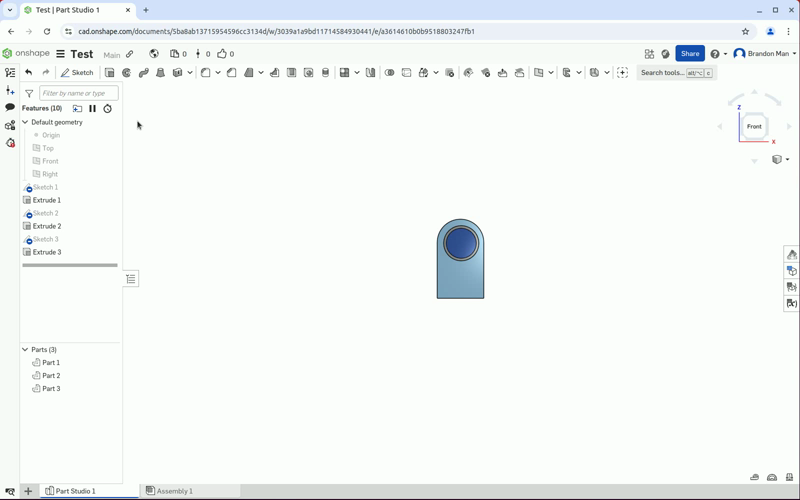
mouse_move(73, 189)
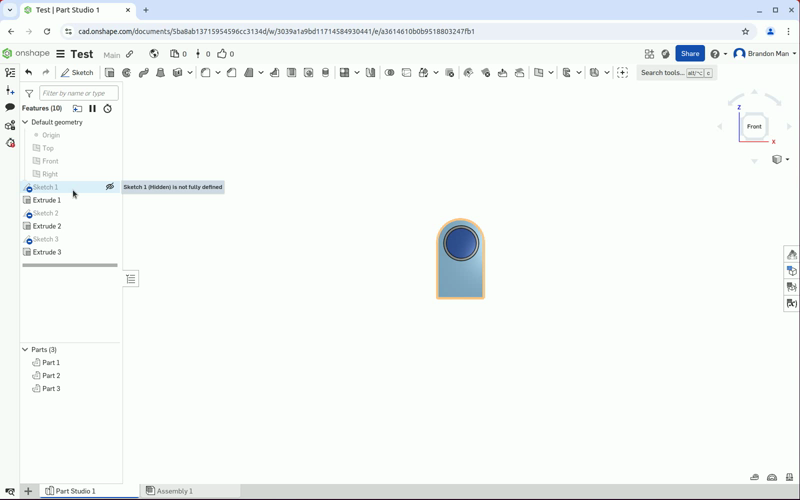
click(73, 189)
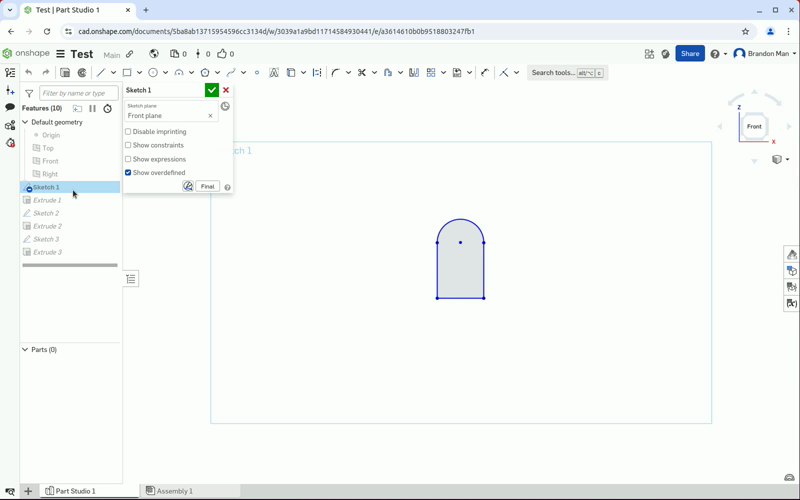
mouse_move(229, 92)
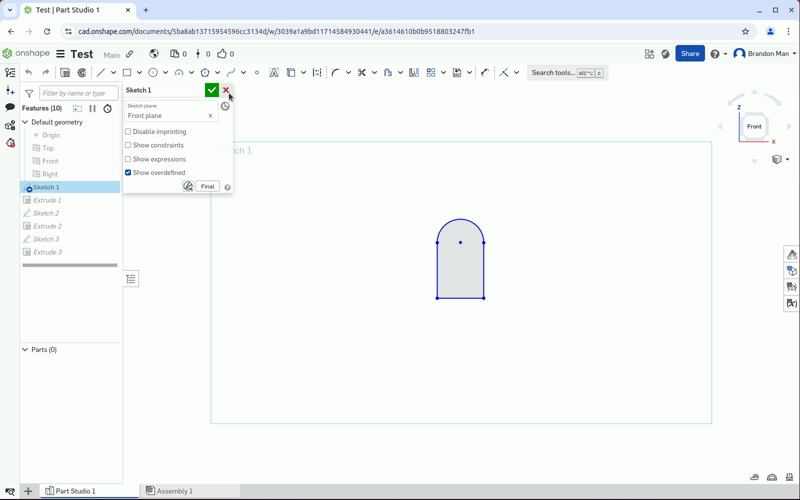
click(229, 92)
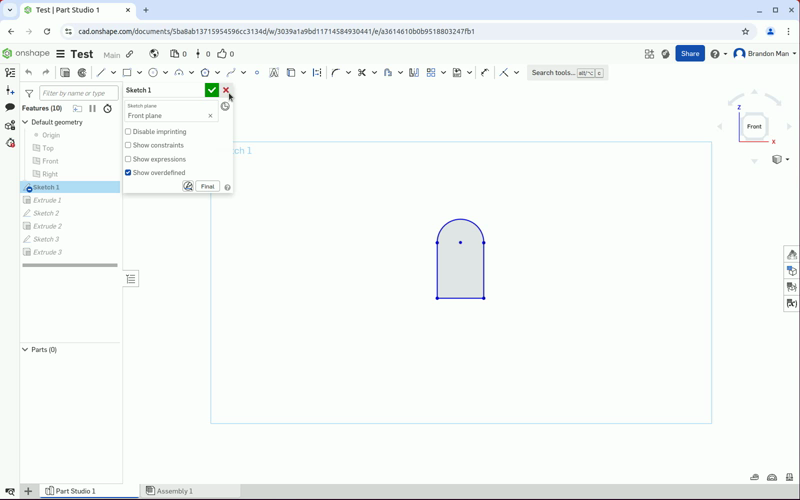
key(shift+s)
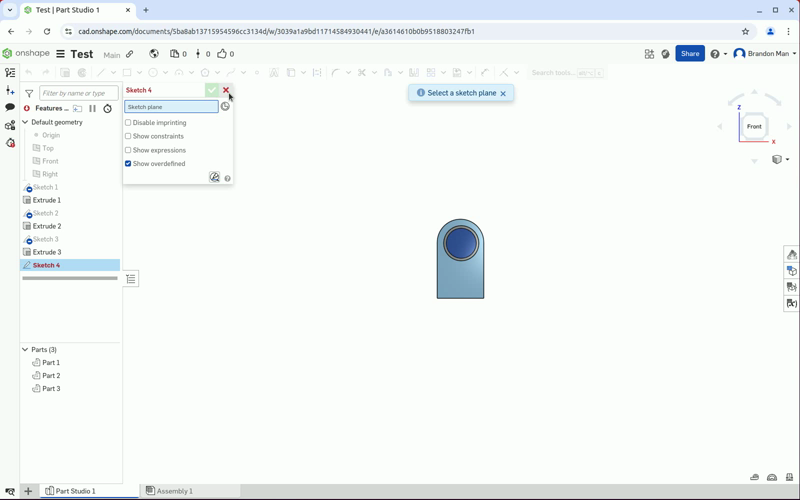
mouse_move(73, 163)
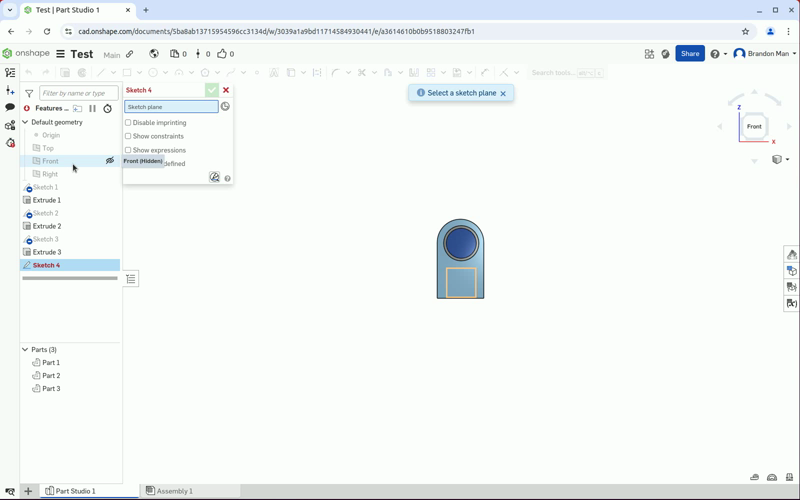
click(73, 163)
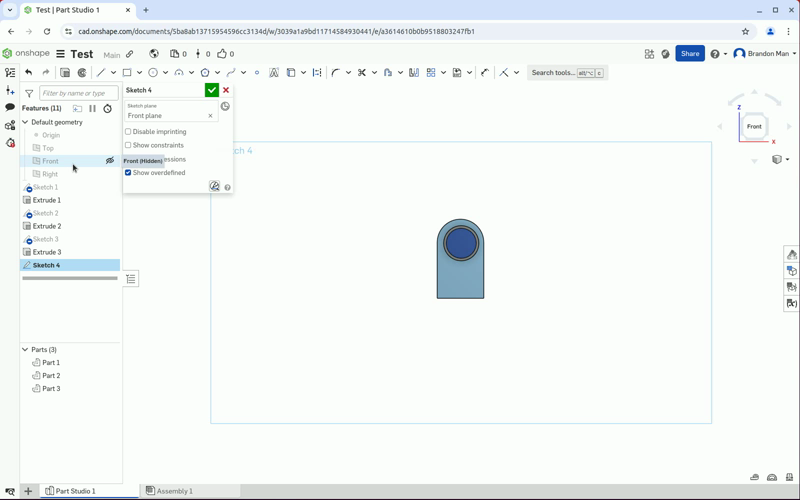
mouse_move(73, 352)
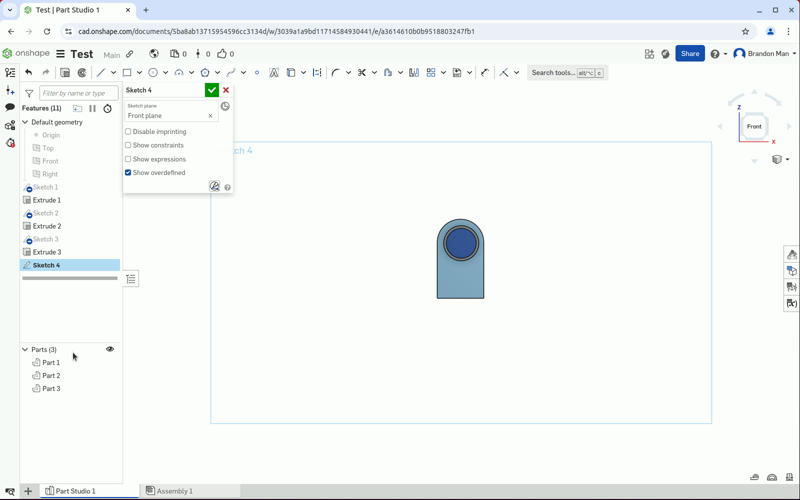
key(y)
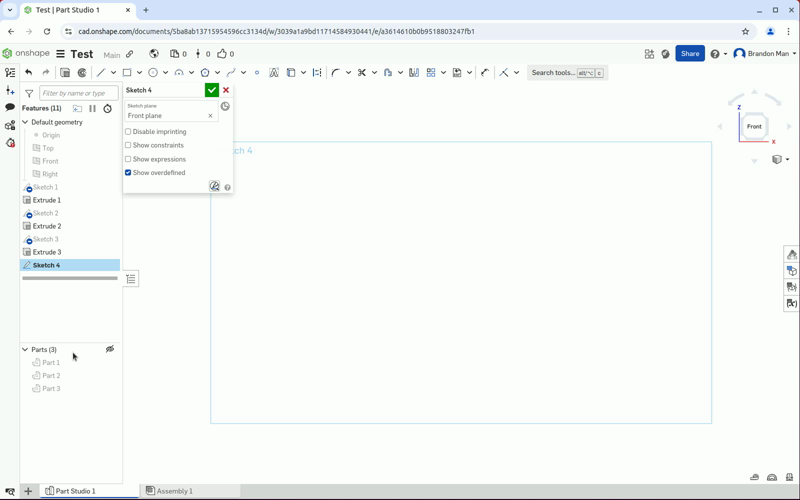
key(c)
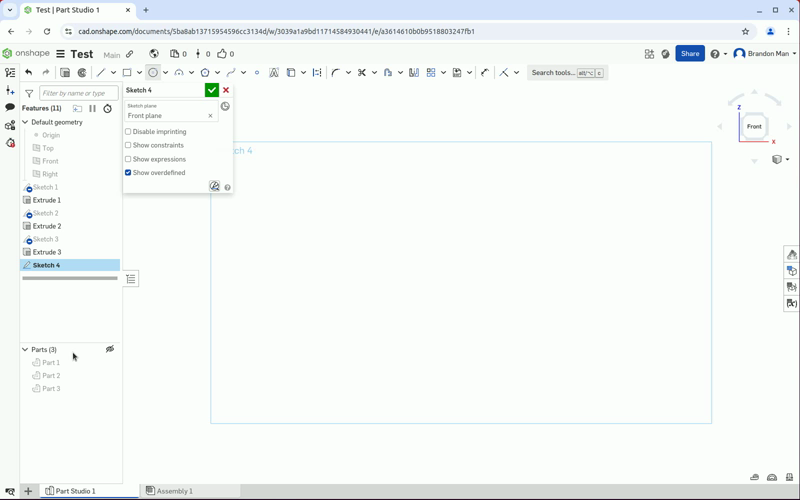
key_down(shift)
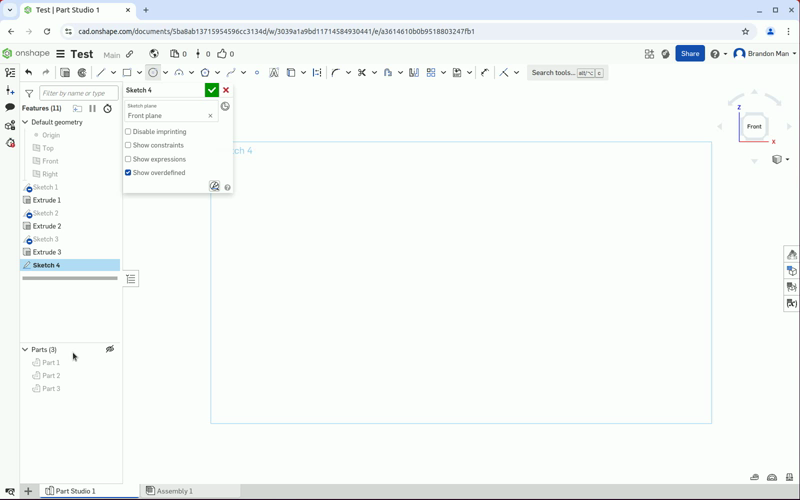
mouse_move(461, 243)
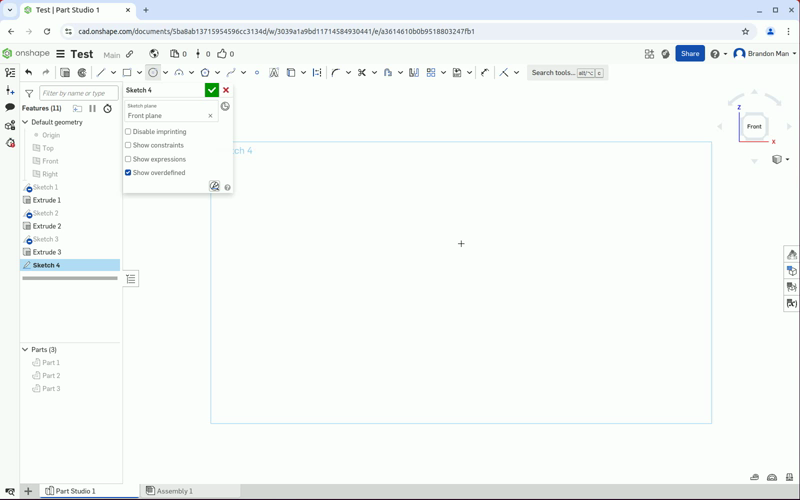
click(461, 243)
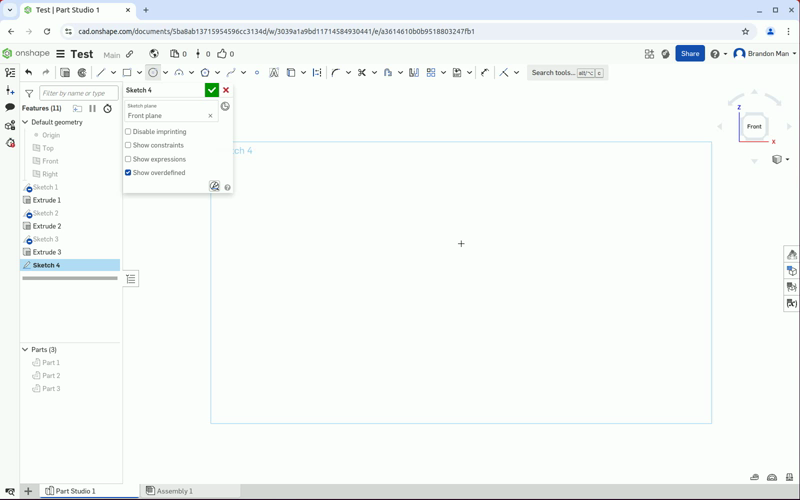
key_up(shift)
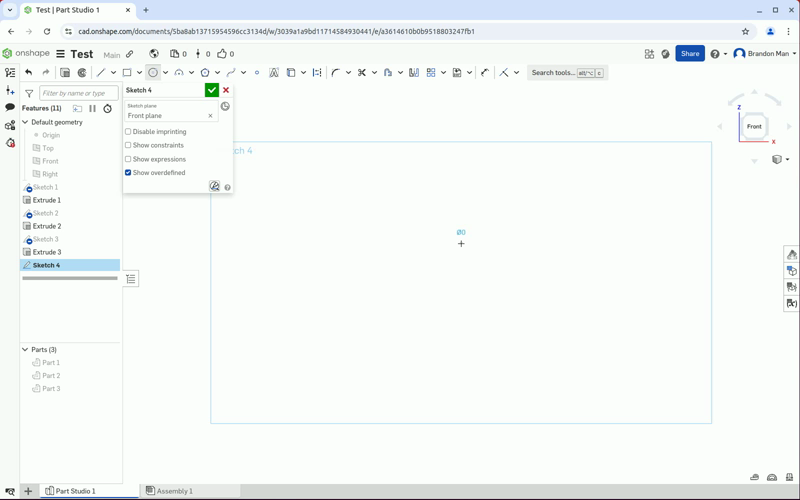
mouse_move(472, 243)
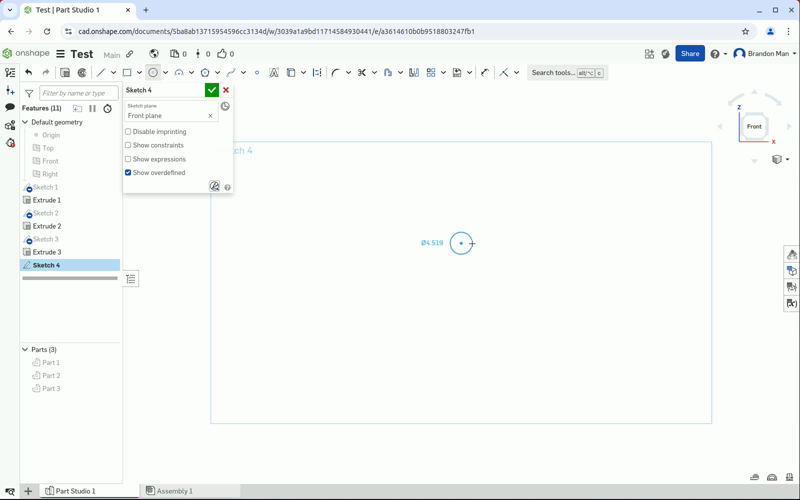
click(472, 243)
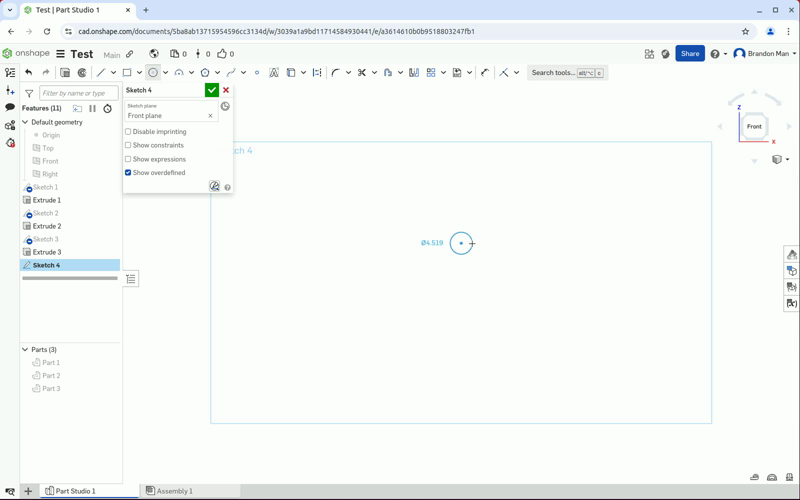
key(esc)
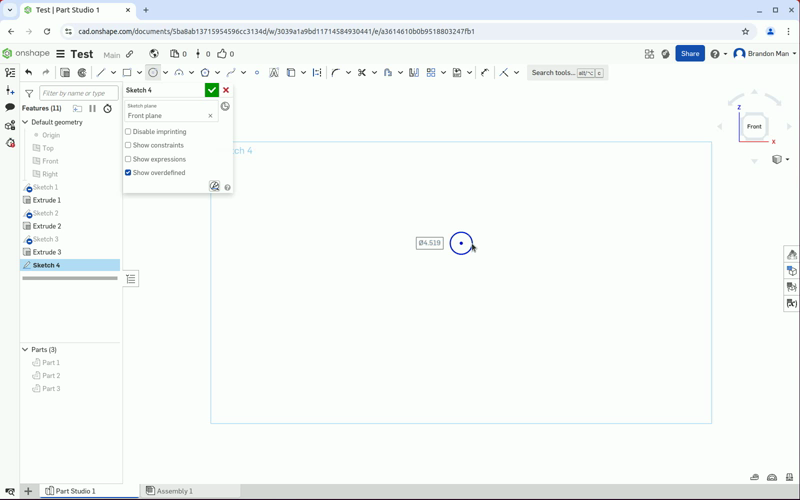
mouse_move(461, 243)
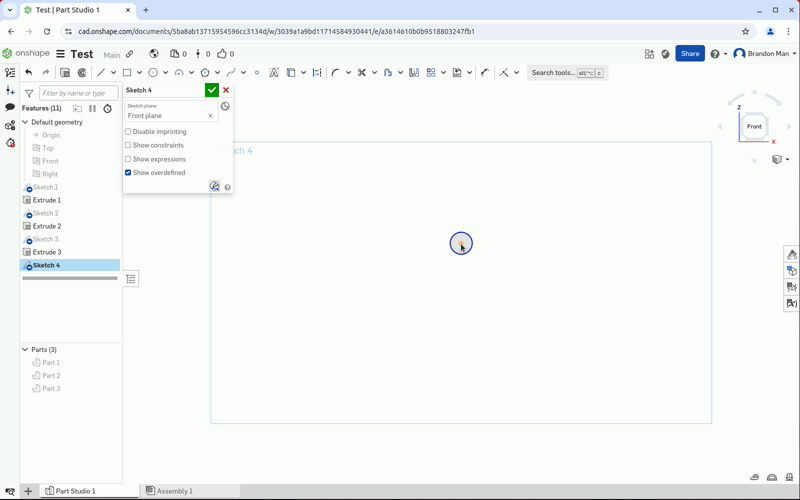
scroll(6)
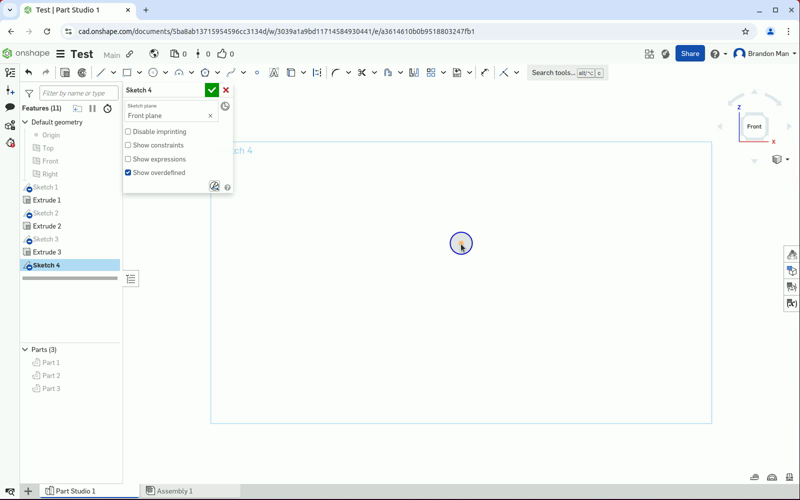
scroll(6)
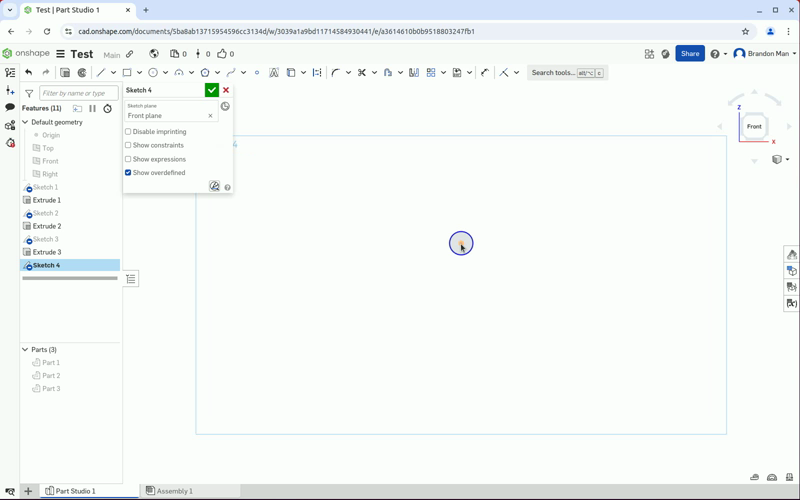
scroll(6)
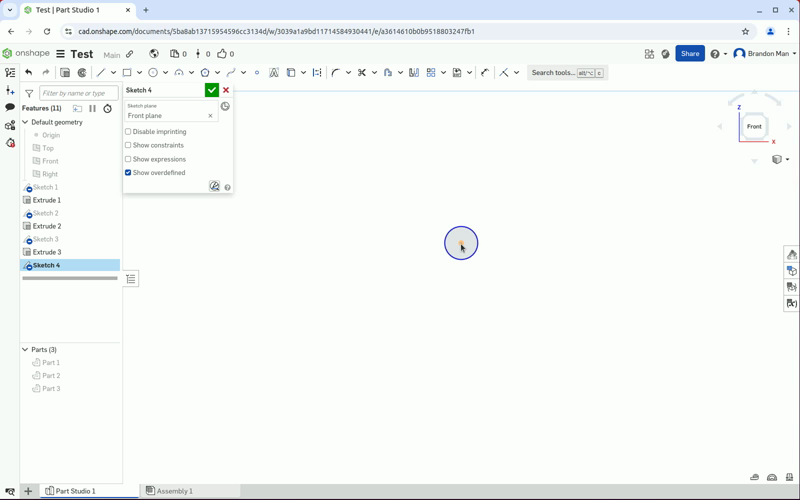
scroll(6)
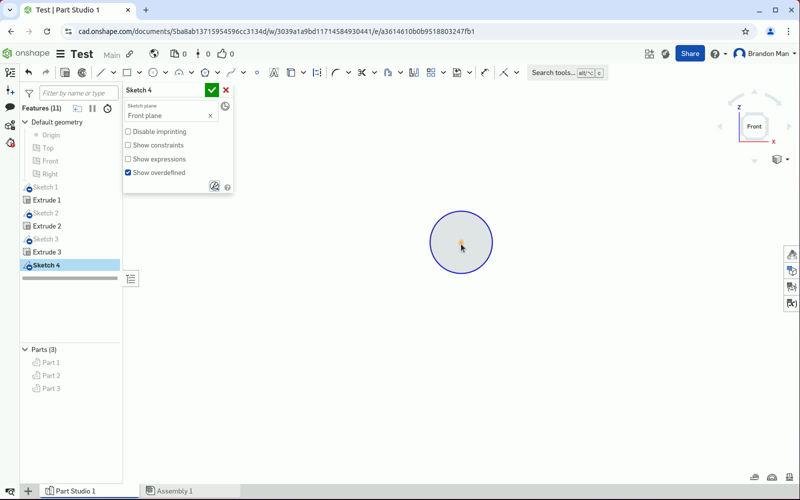
scroll(6)
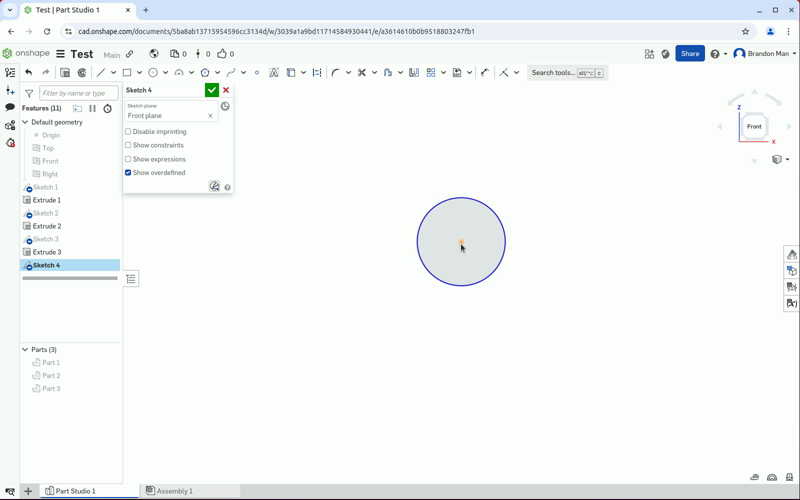
scroll(6)
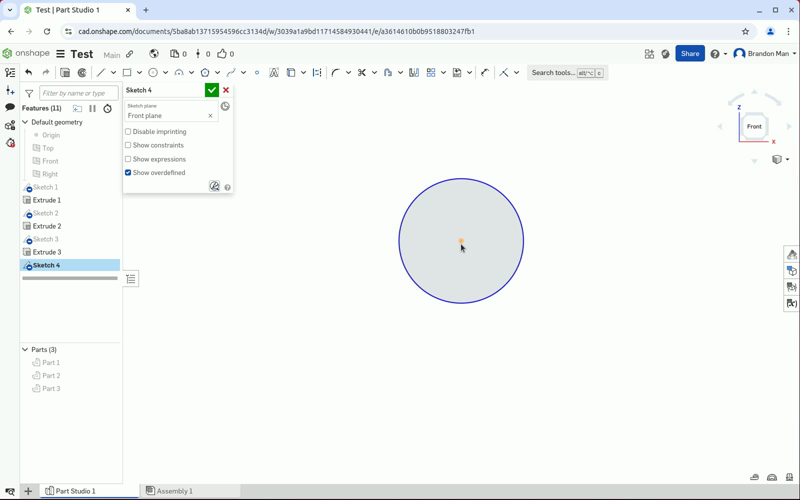
scroll(6)
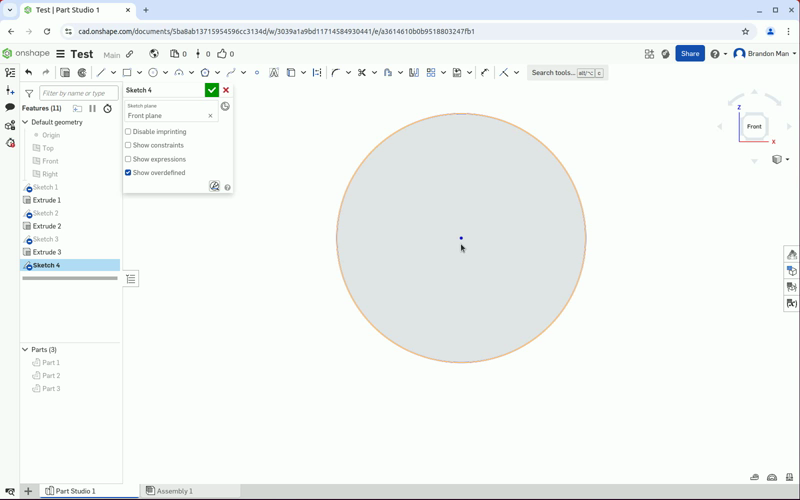
click(461, 243)
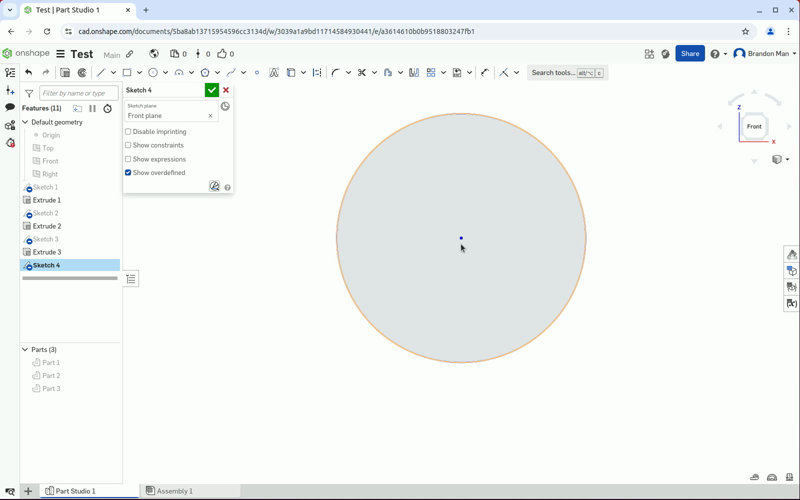
scroll(-6)
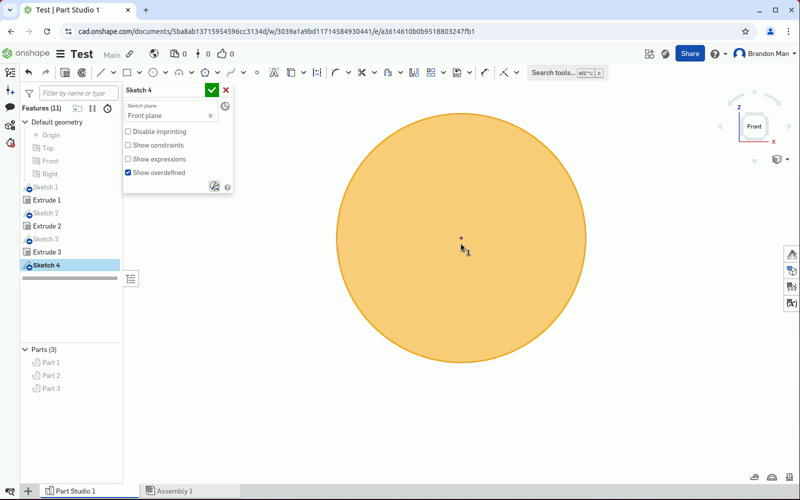
scroll(-6)
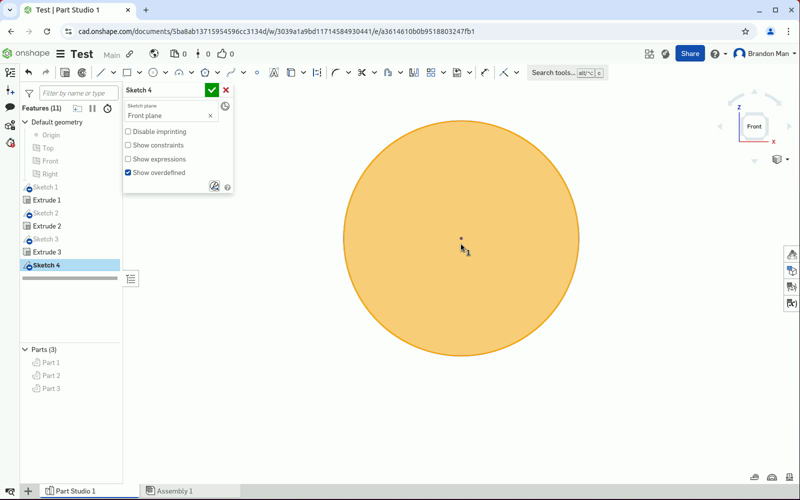
scroll(-6)
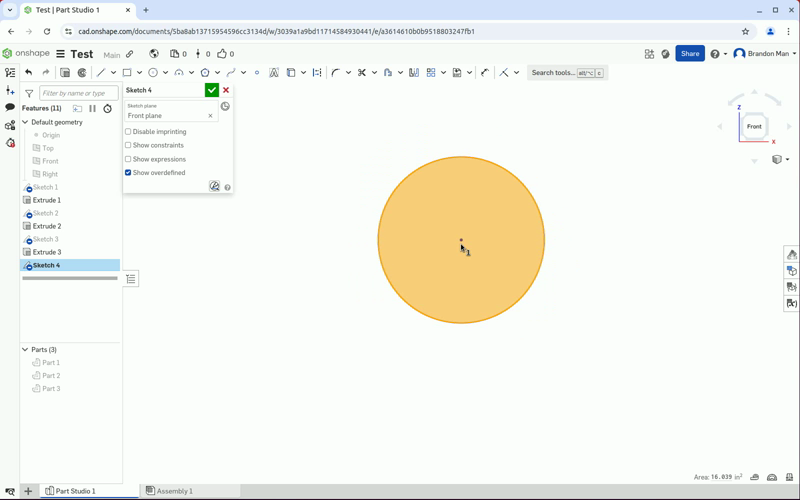
scroll(-6)
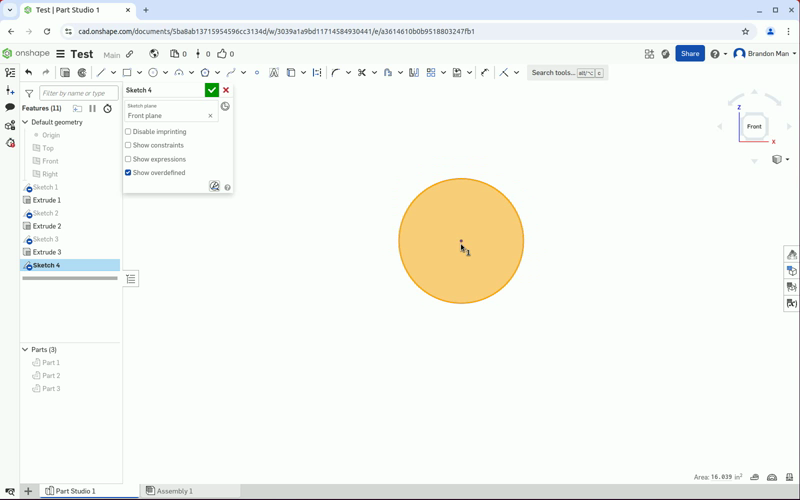
scroll(-6)
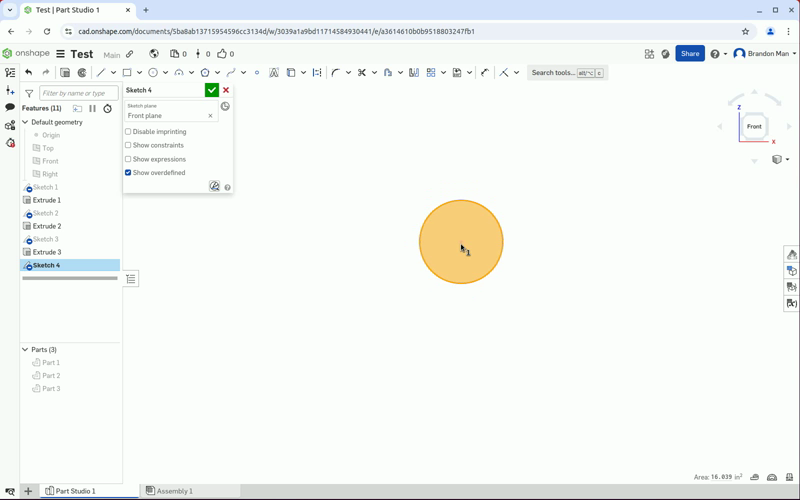
scroll(-6)
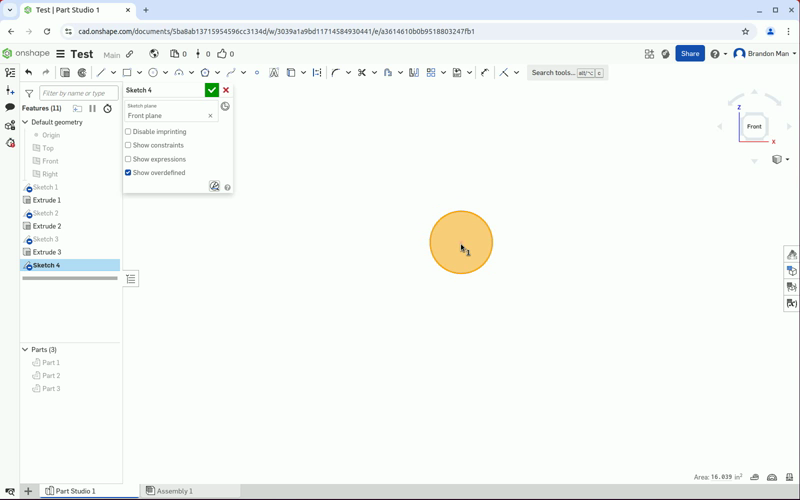
scroll(-6)
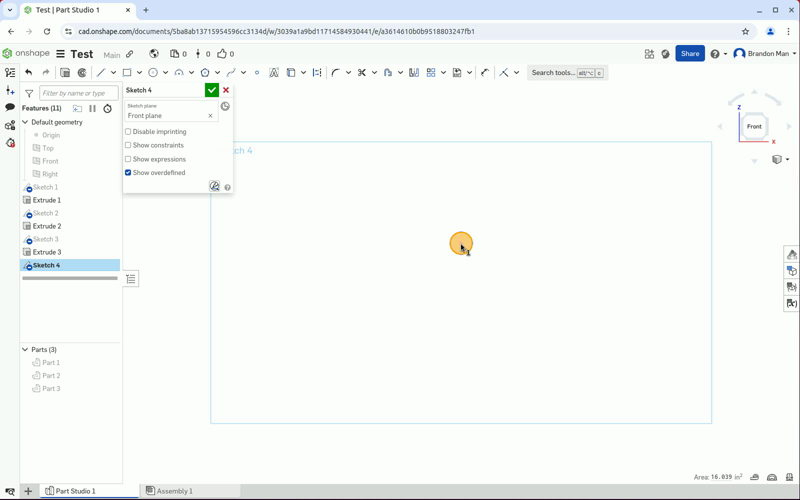
mouse_move(73, 352)
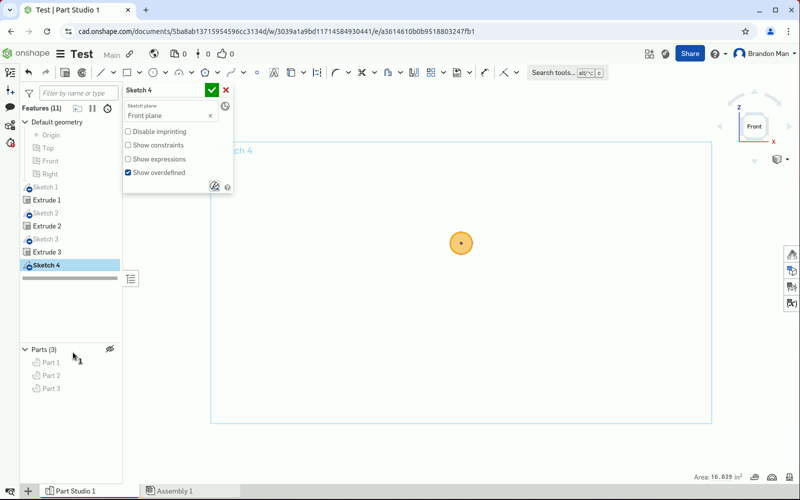
key(shift+y)
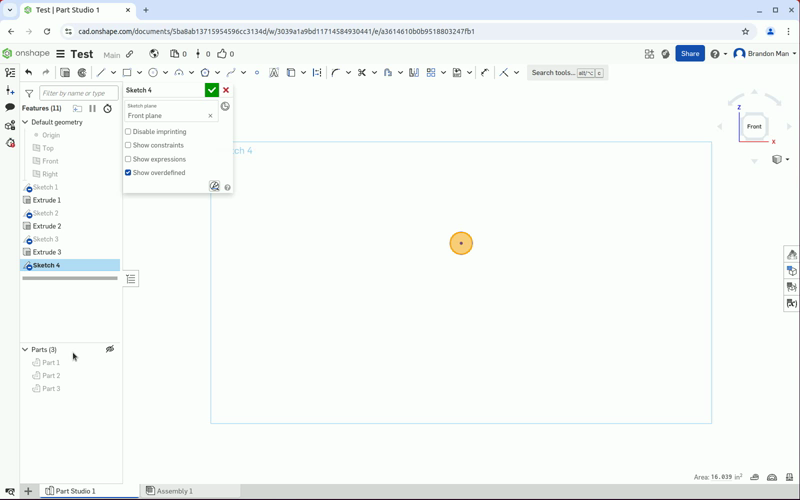
key(shift+e)
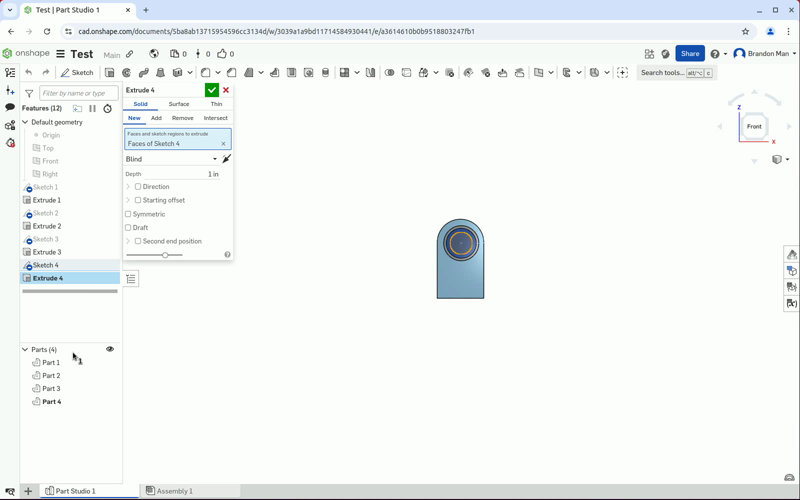
mouse_move(143, 106)
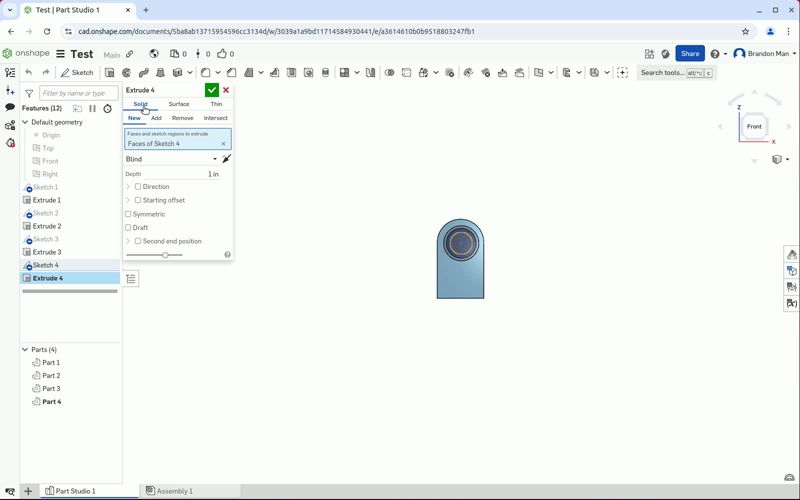
click(143, 106)
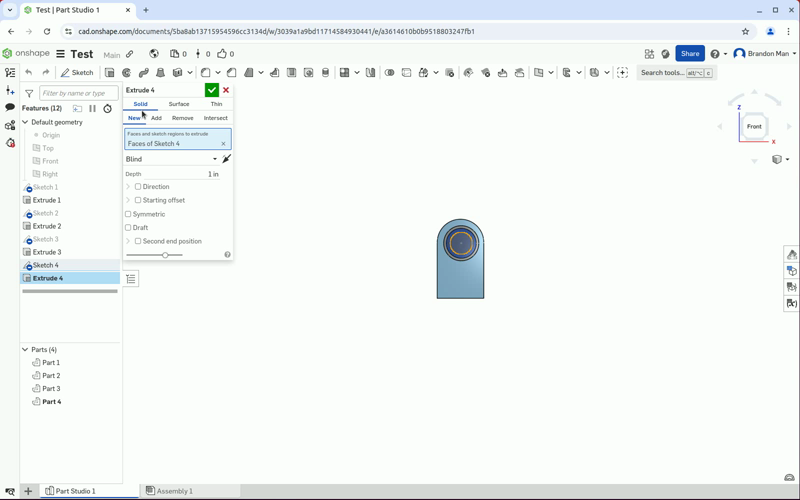
mouse_move(137, 120)
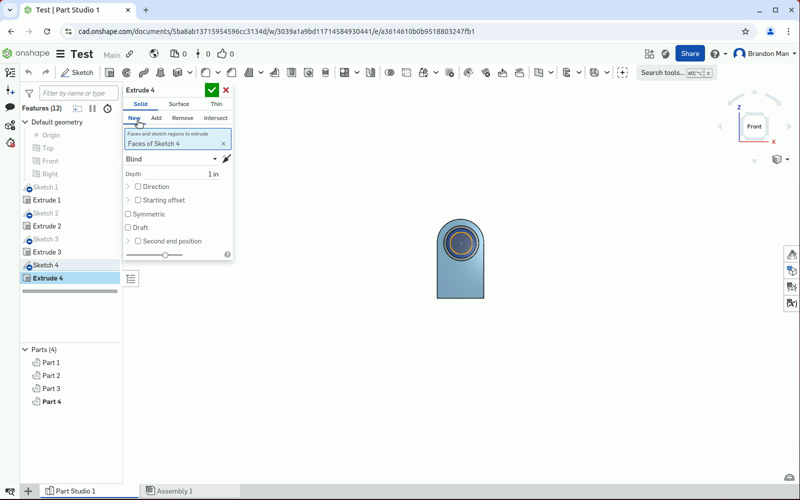
click(137, 120)
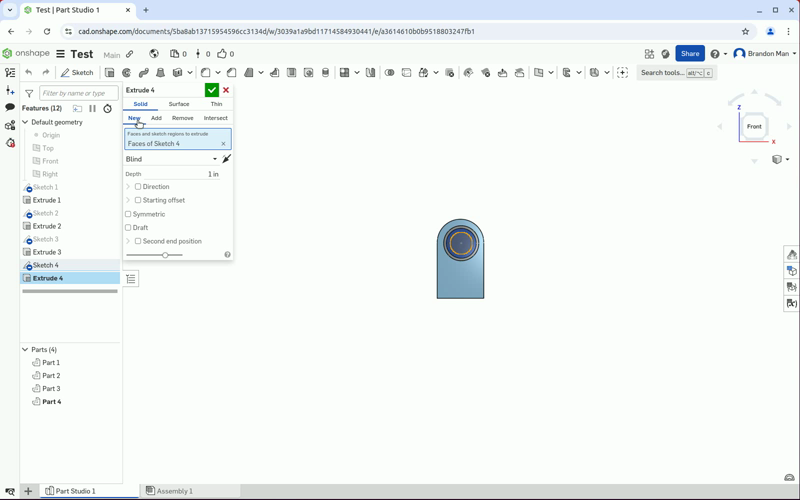
key(tab, 4)
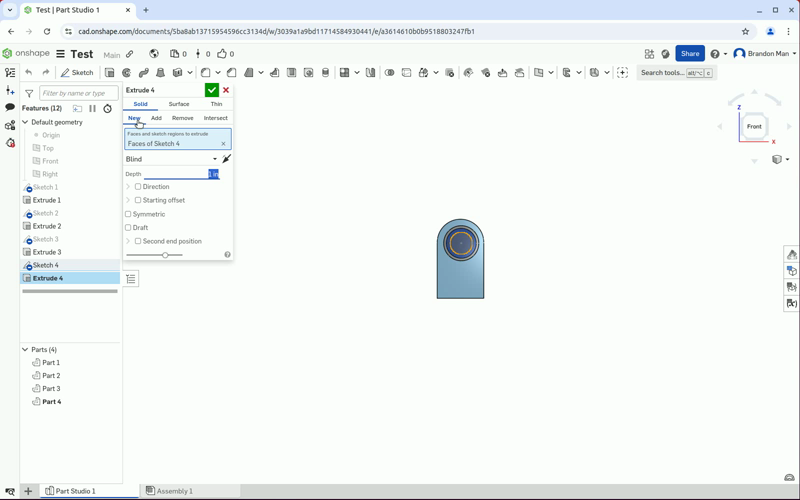
text(16.85)
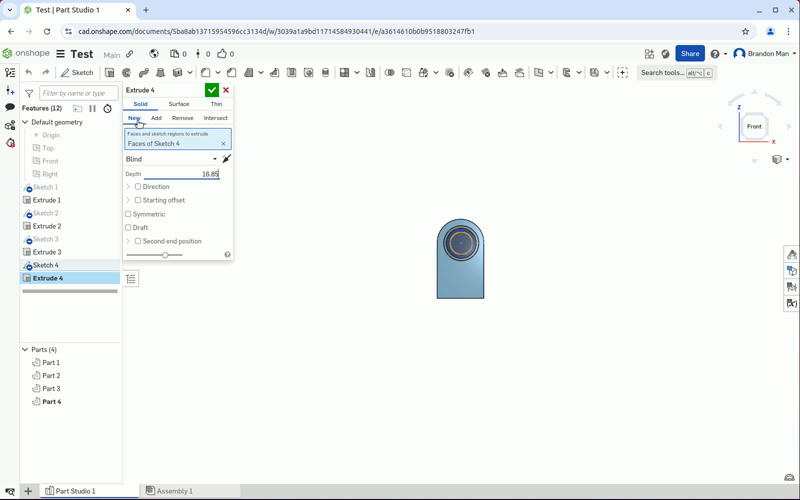
key(enter)
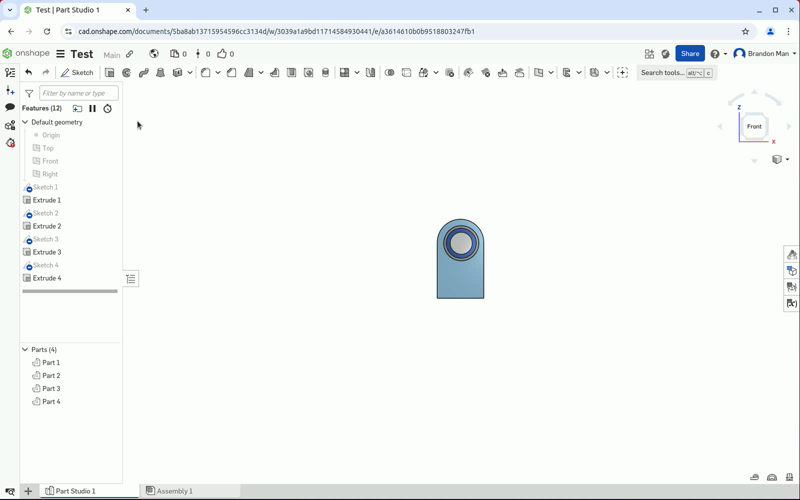
key(shift+h)
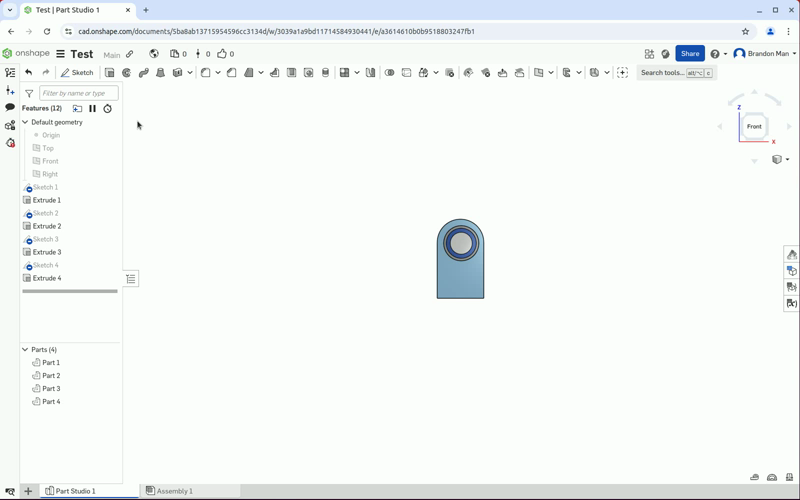
key(shift+h)
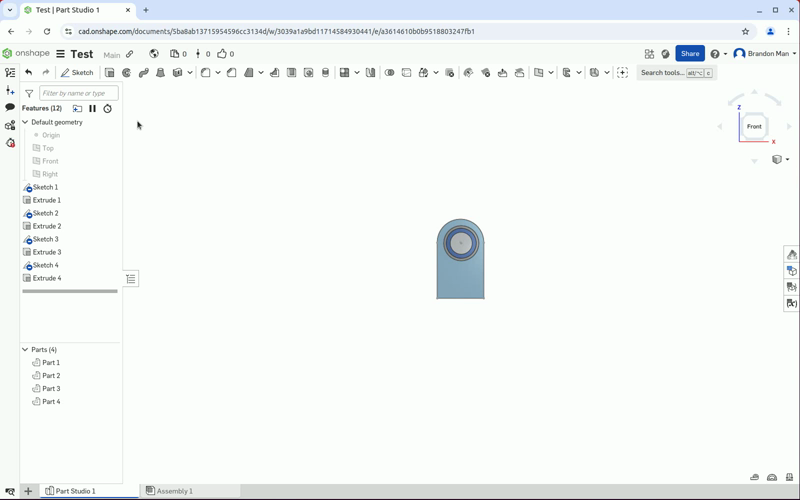
key(shift+7)
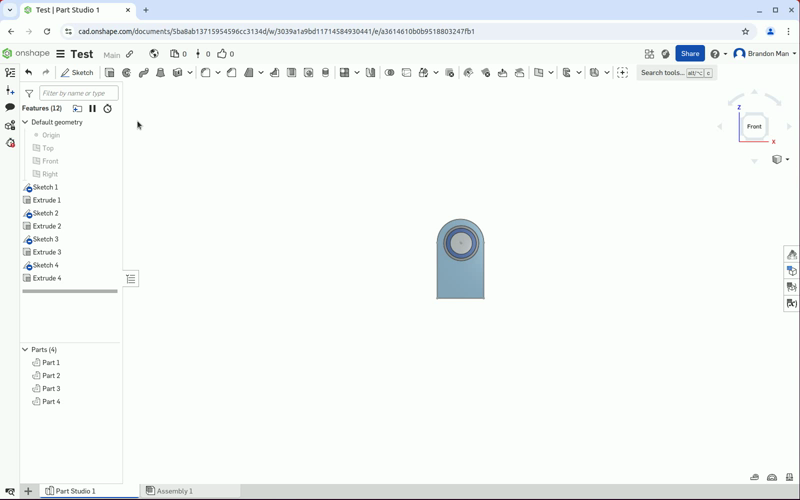
key(left, 2)
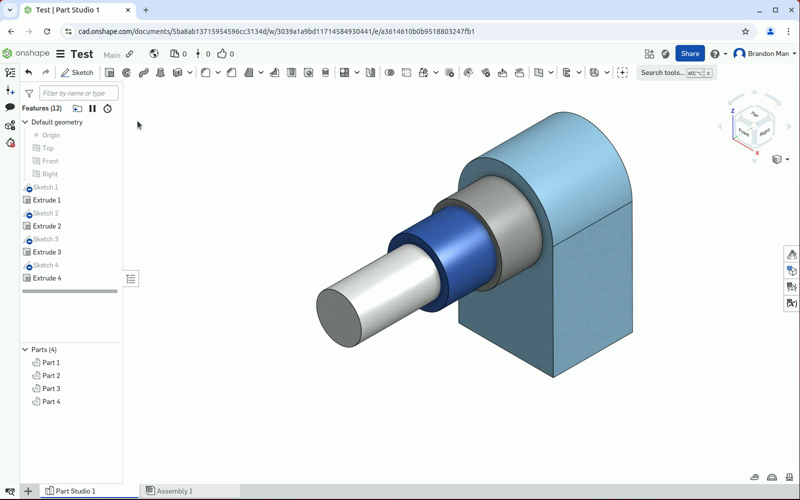
key(down, 2)
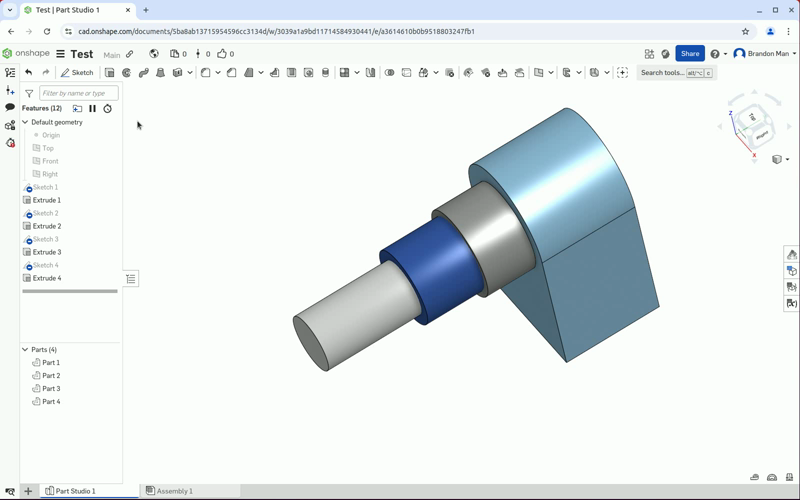
key(up, 2)
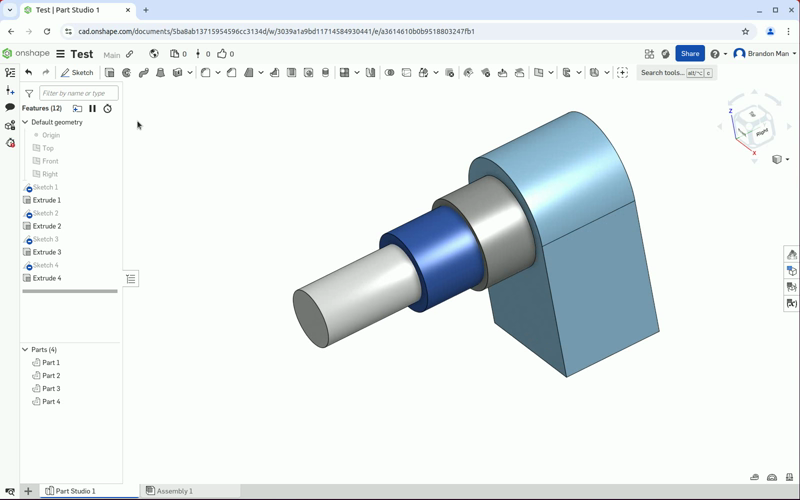
key(right, 2)
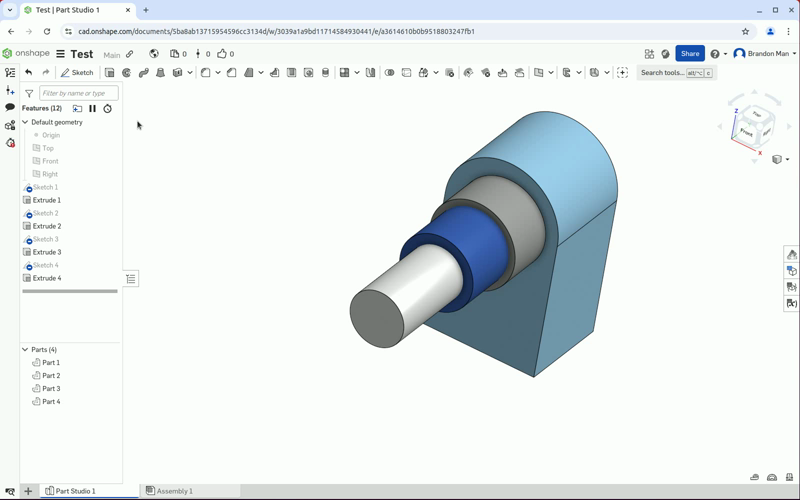
mouse_move(73, 189)
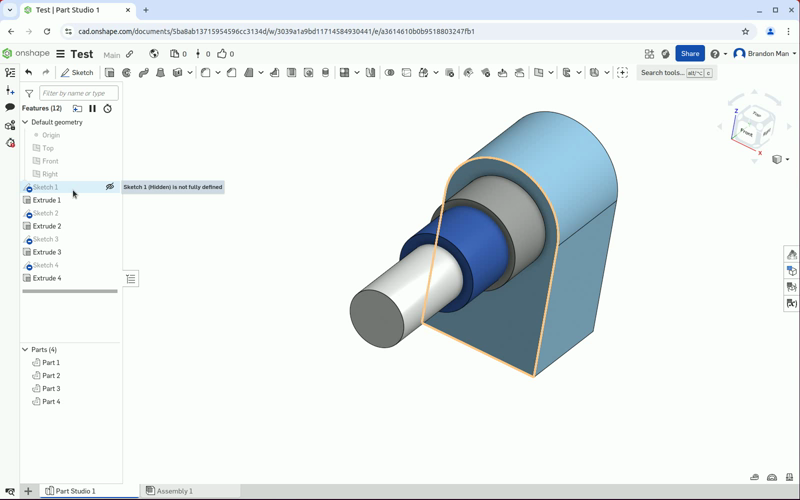
click(73, 189)